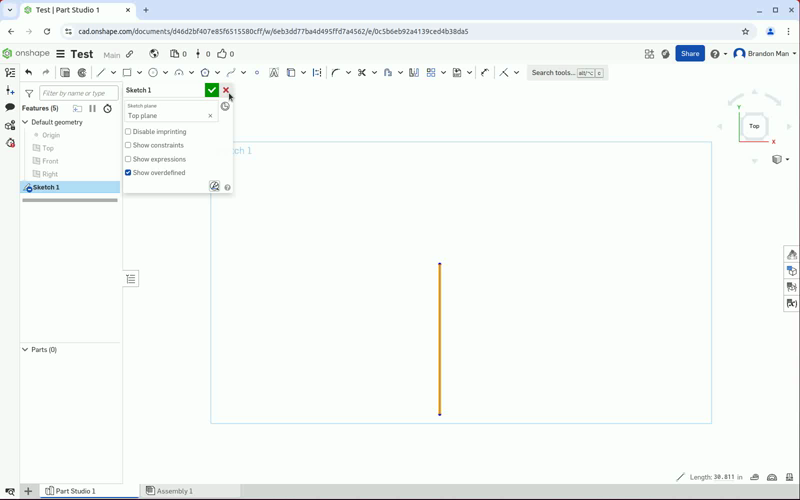
key(shift+h)
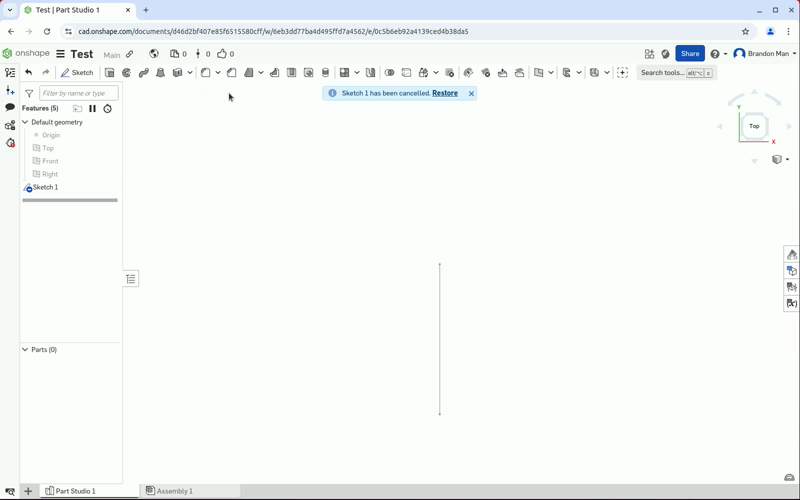
key(shift+s)
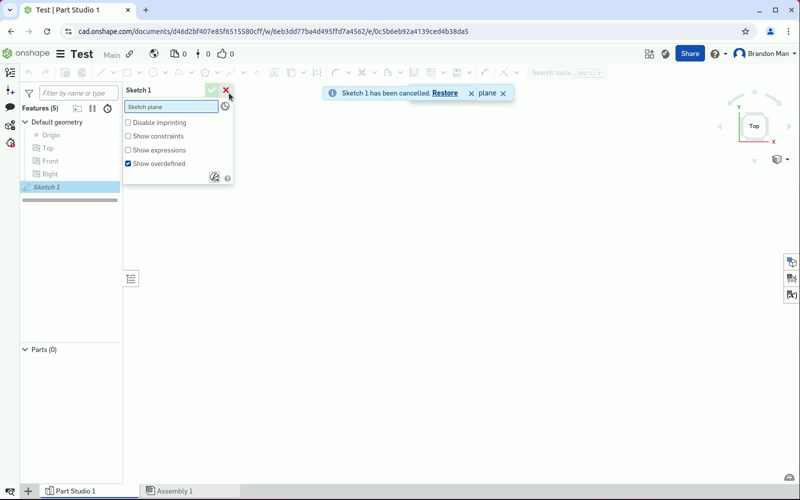
mouse_move(73, 150)
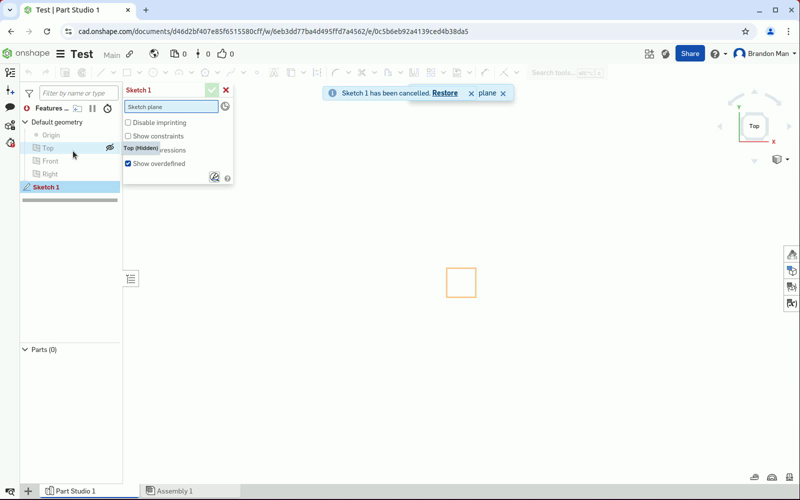
click(73, 150)
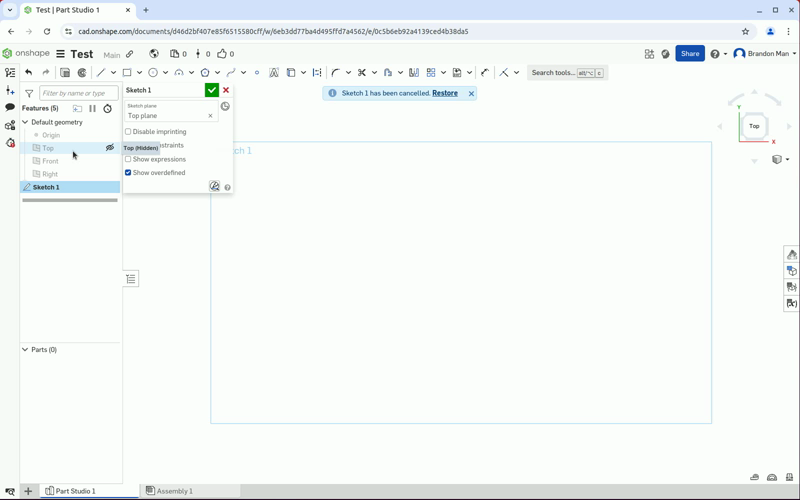
mouse_move(73, 352)
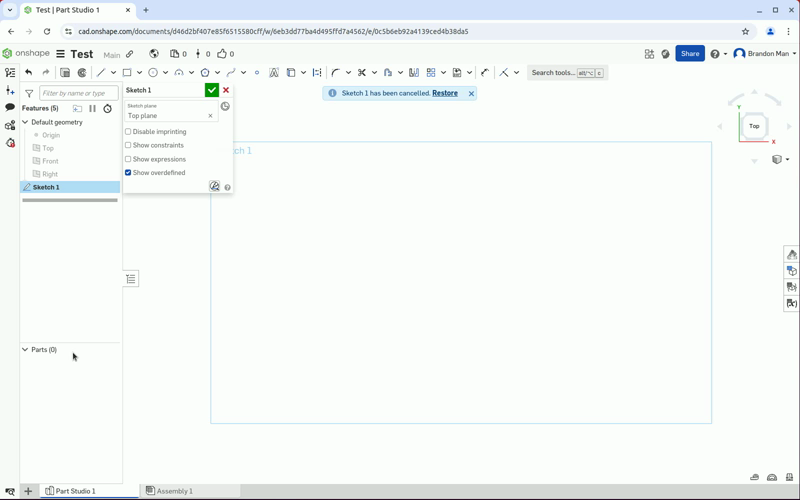
key(y)
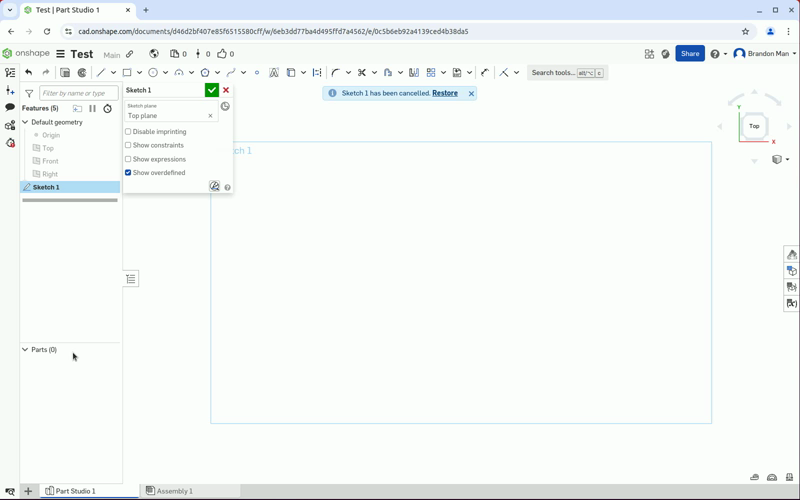
key(l)
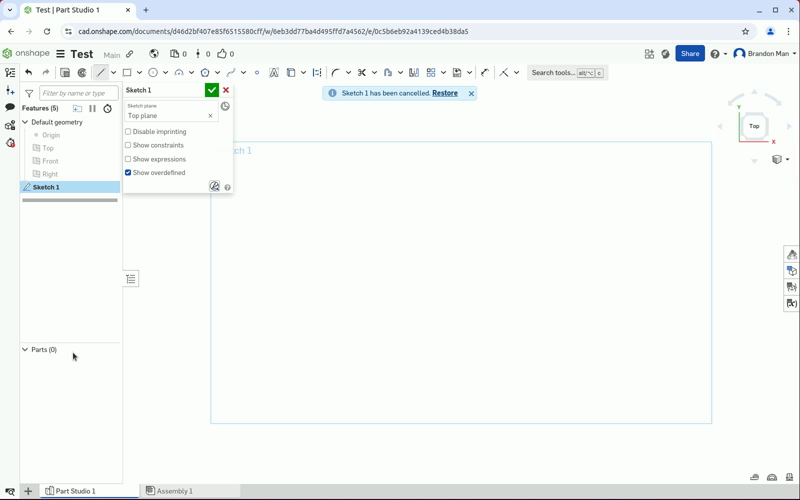
key_down(shift)
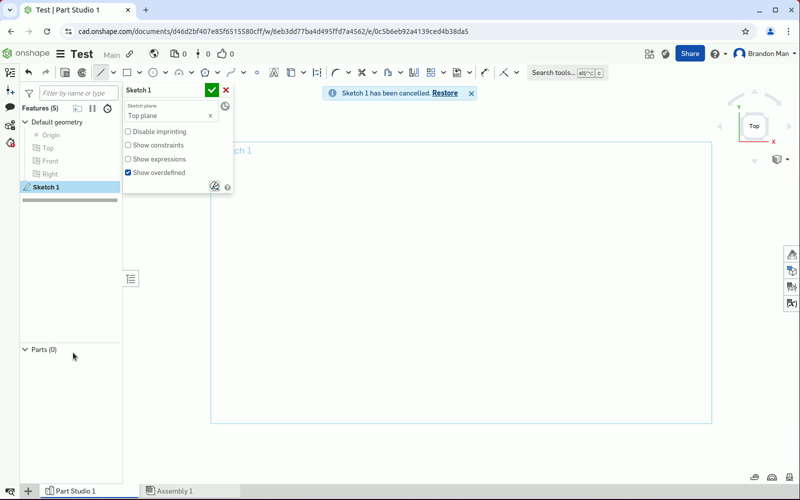
mouse_move(429, 314)
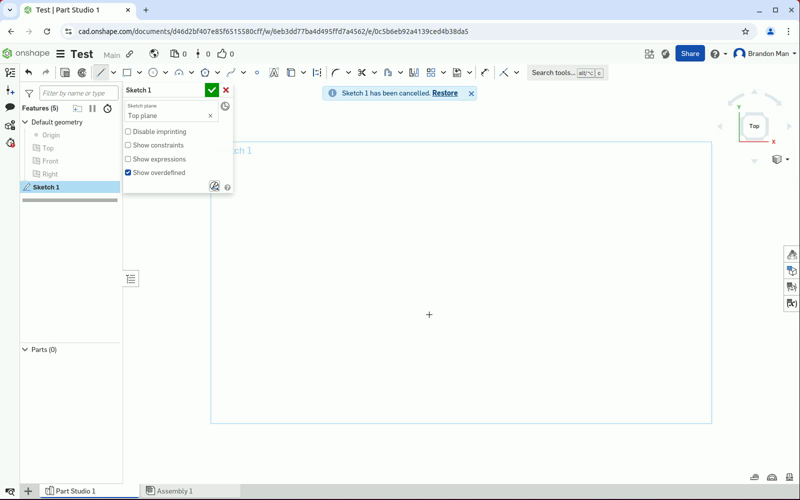
click(429, 314)
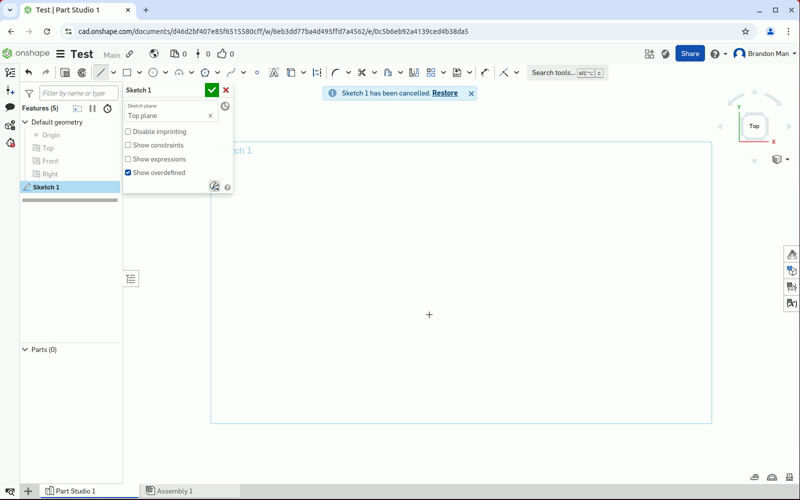
key_up(shift)
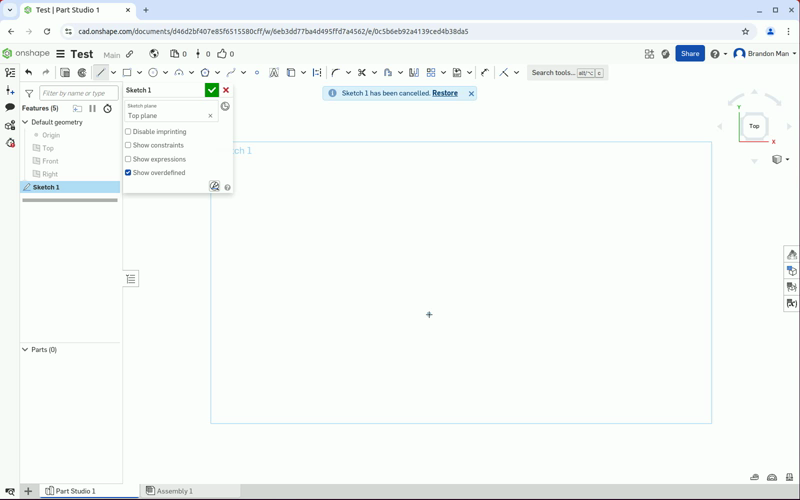
key_down(shift)
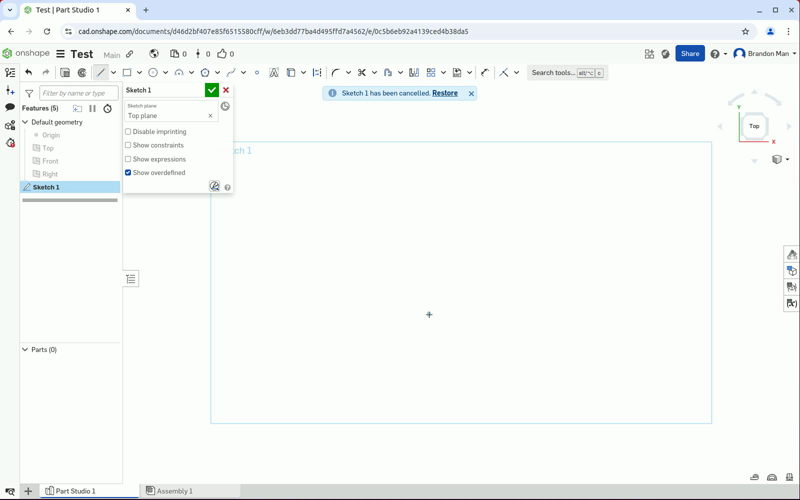
mouse_move(491, 314)
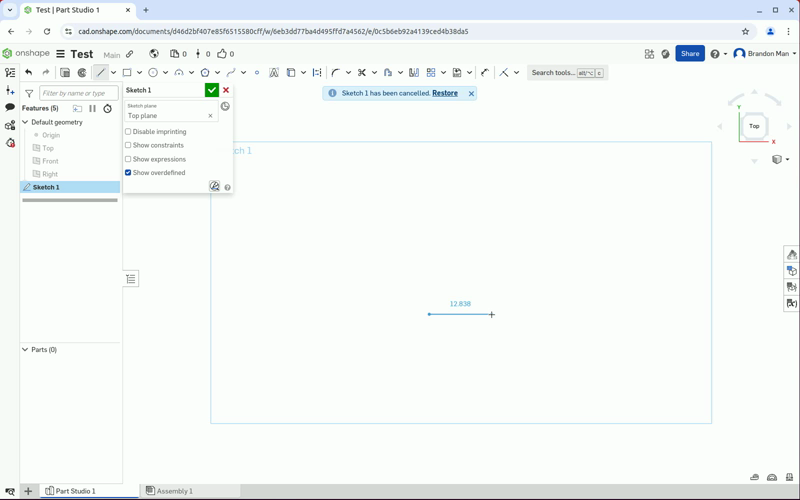
click(491, 314)
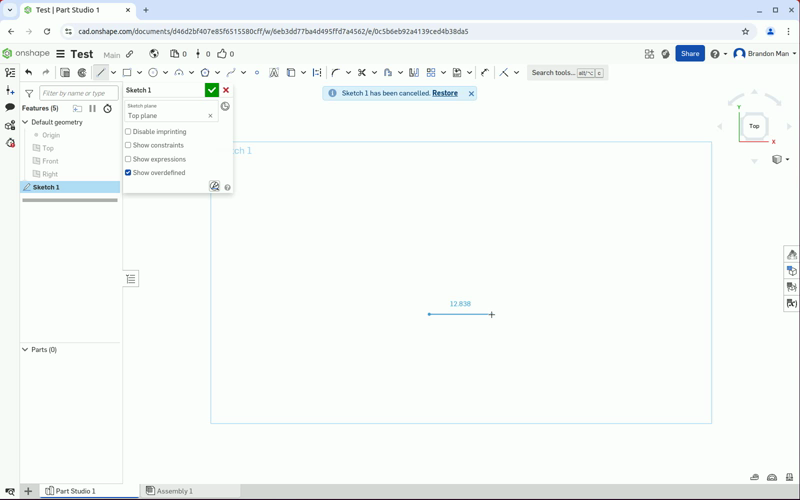
key_up(shift)
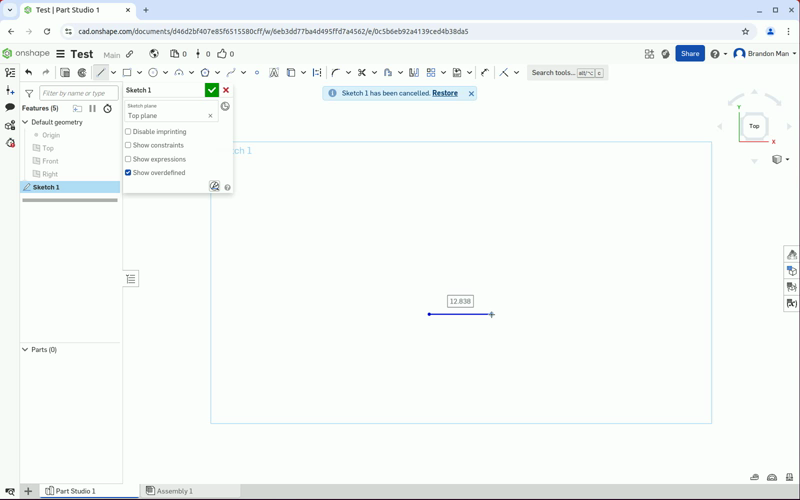
key_down(shift)
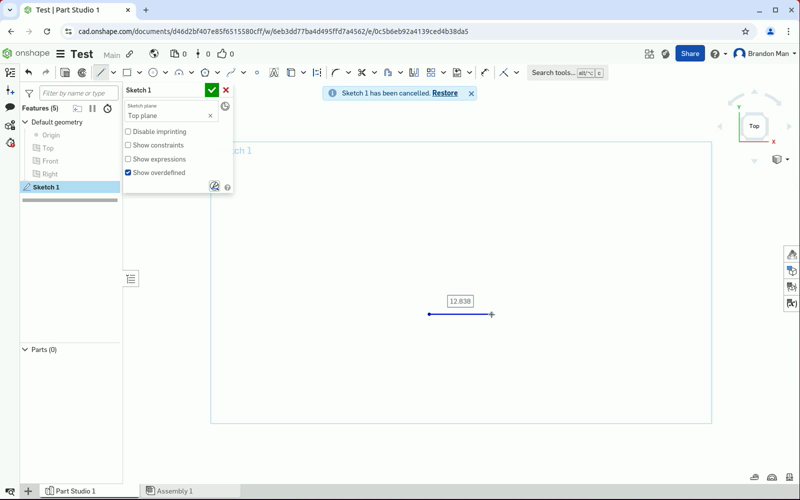
mouse_move(491, 252)
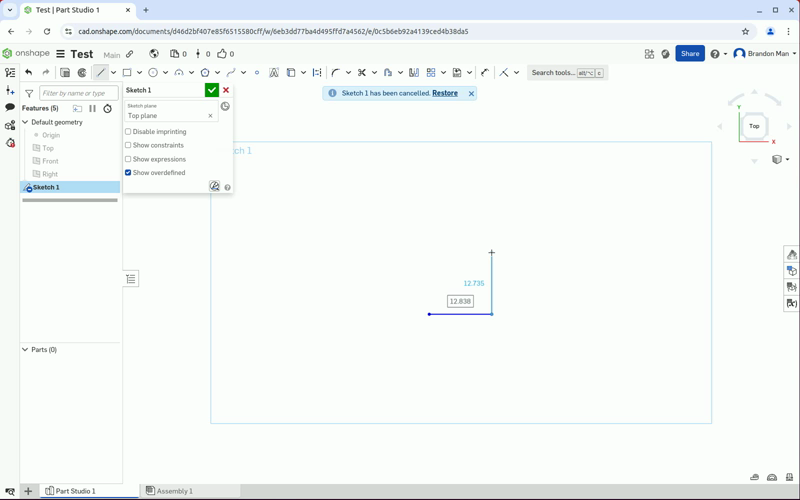
click(491, 252)
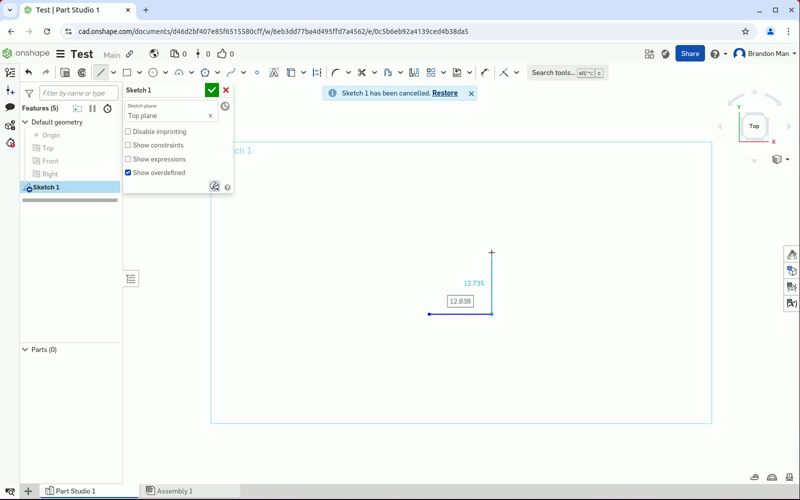
key_up(shift)
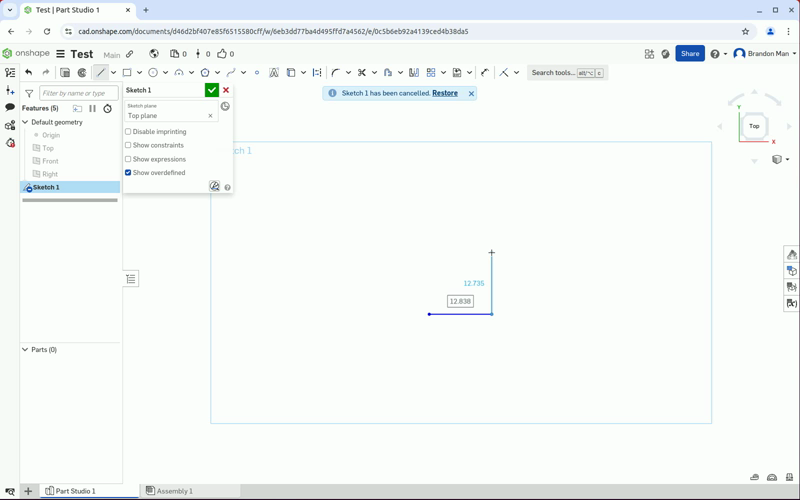
key_down(shift)
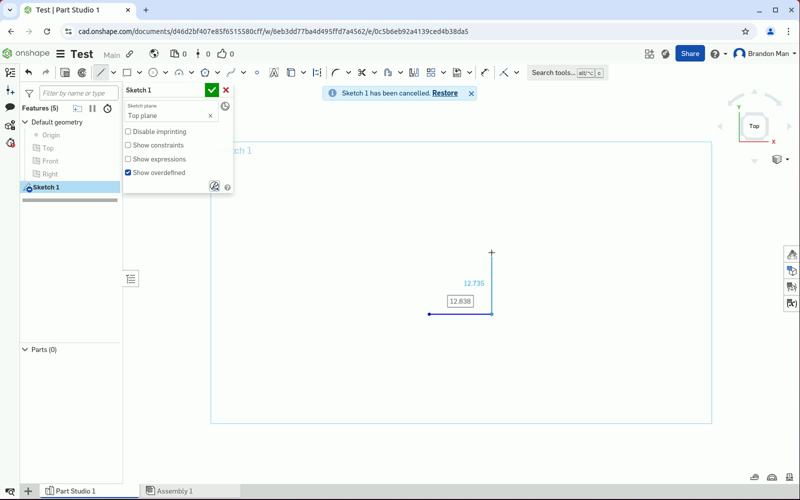
mouse_move(429, 252)
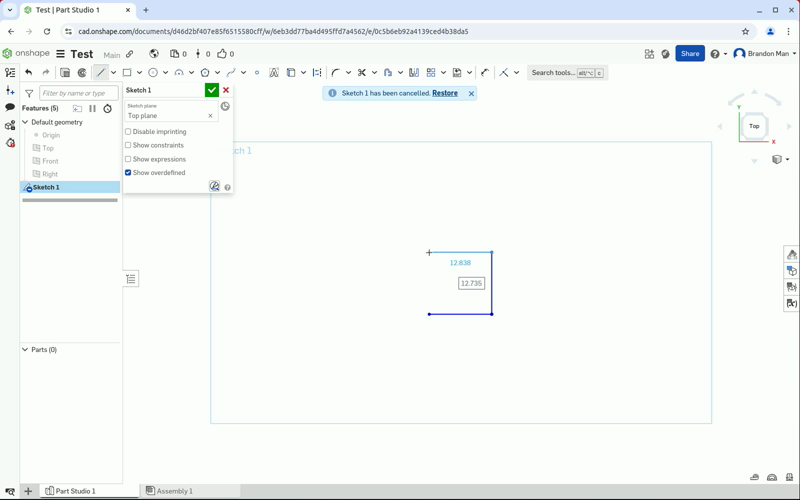
click(429, 252)
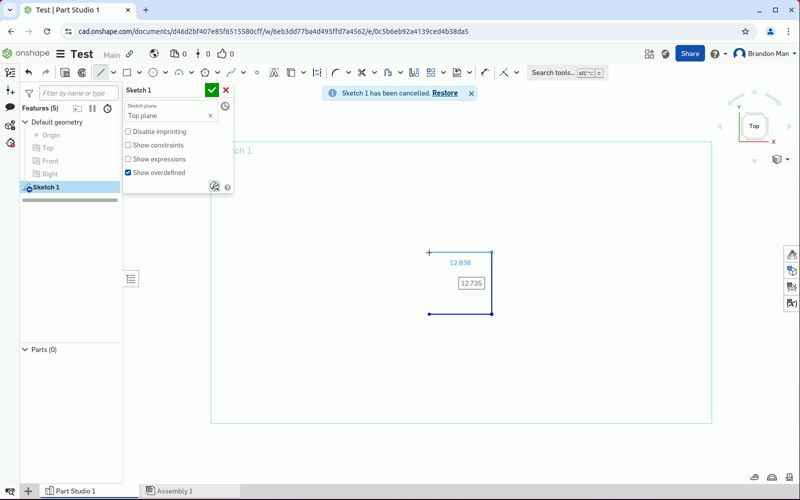
key_up(shift)
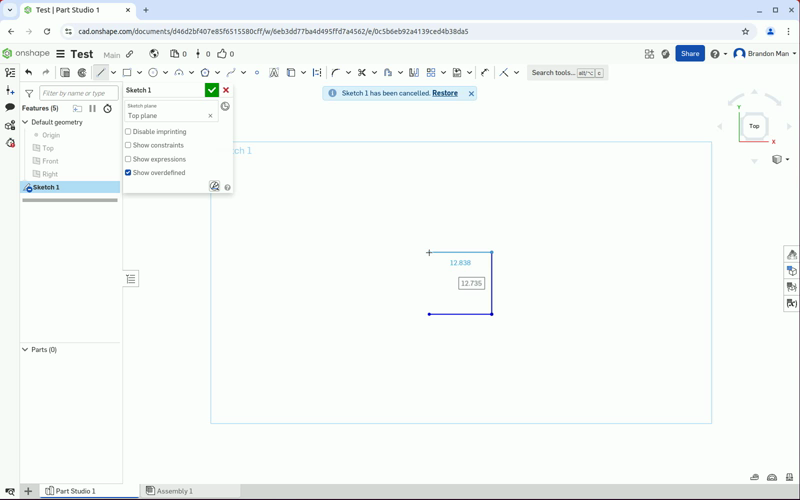
key_down(shift)
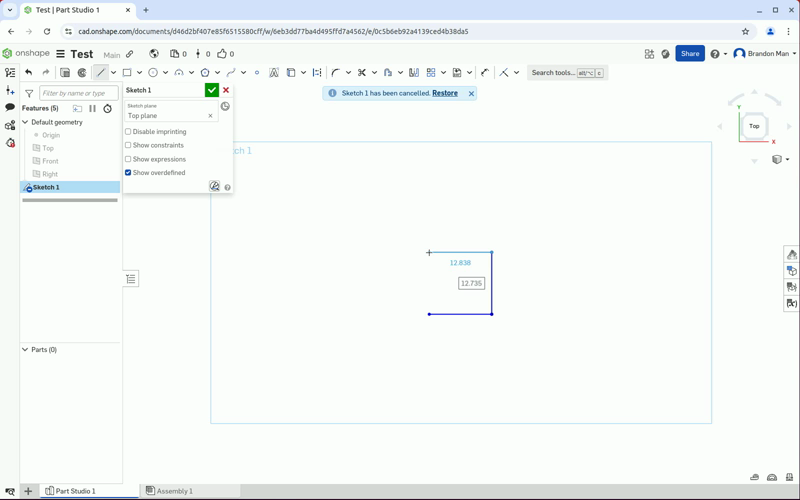
mouse_move(429, 314)
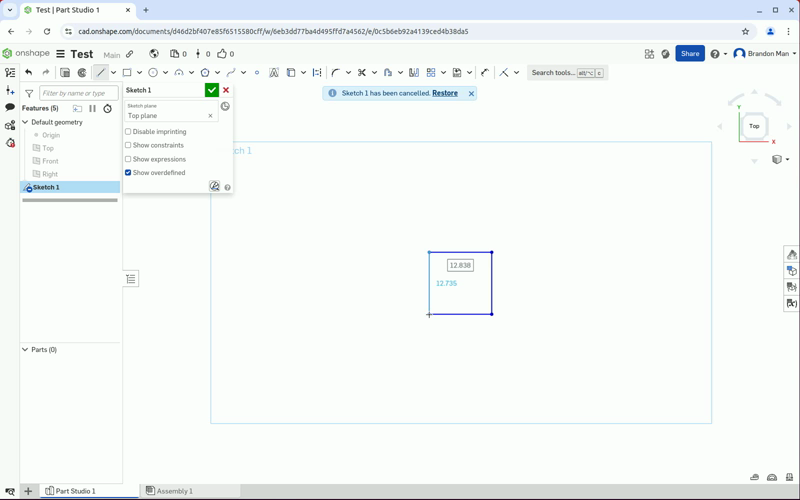
key_up(shift)
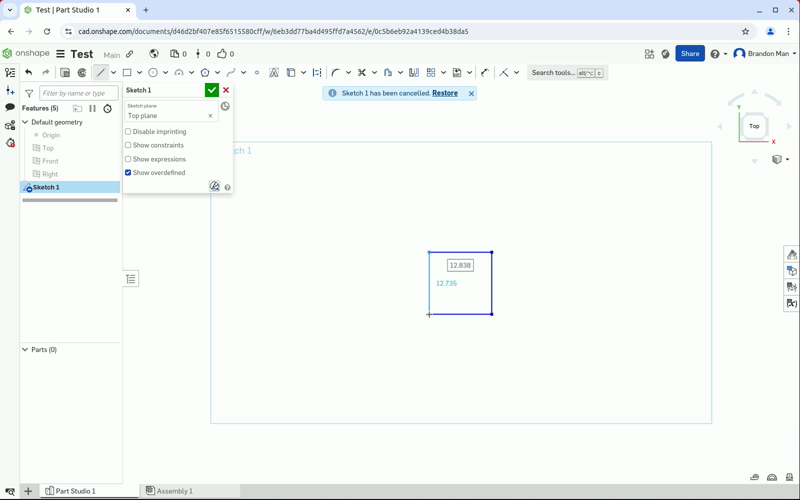
click(429, 314)
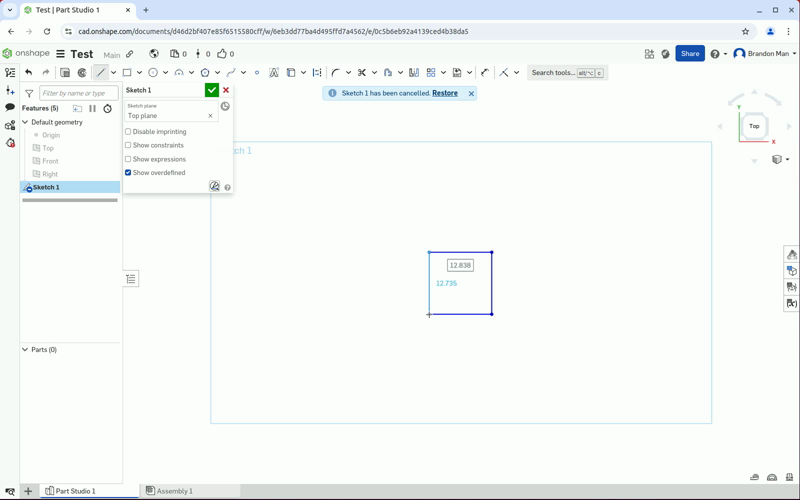
key(esc)
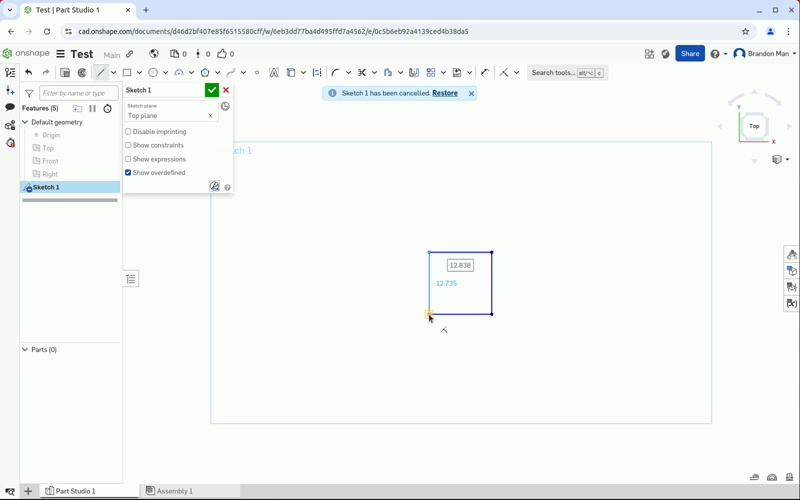
mouse_move(465, 256)
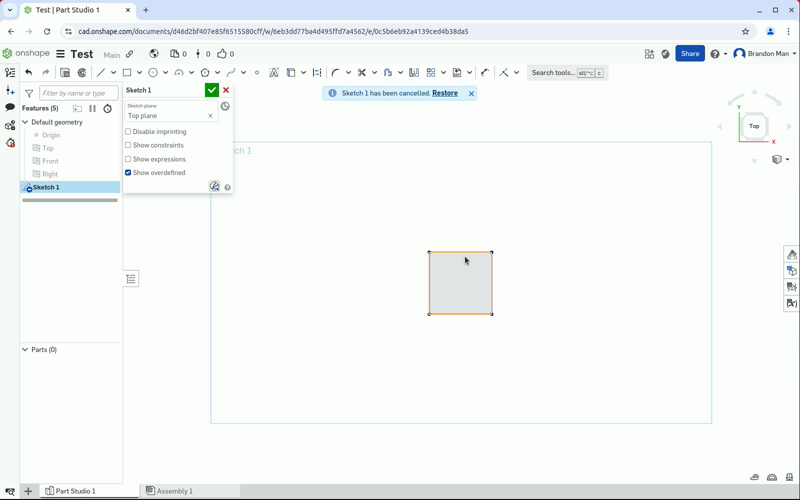
click(465, 256)
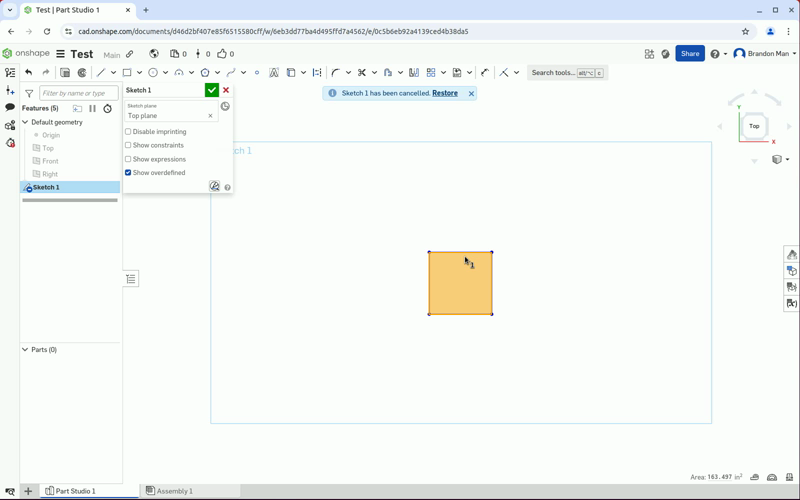
mouse_move(73, 352)
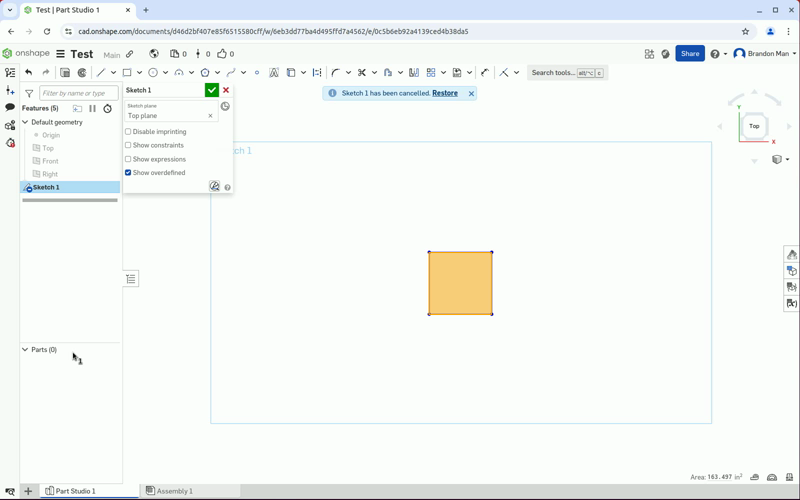
key(shift+y)
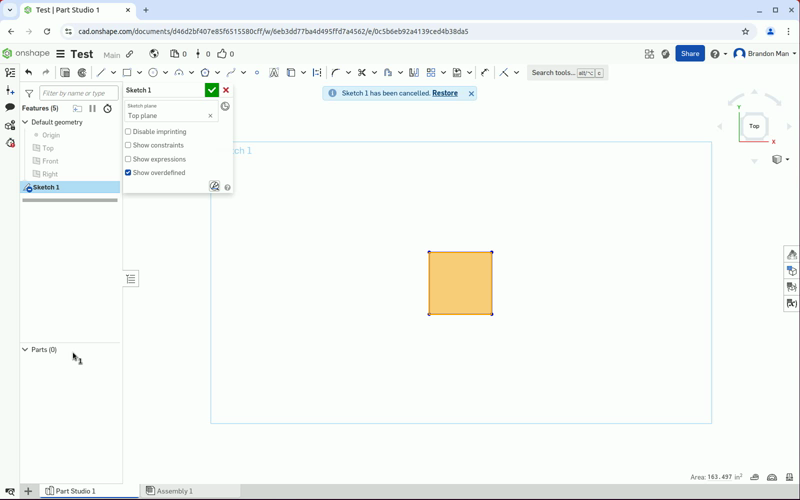
key(shift+e)
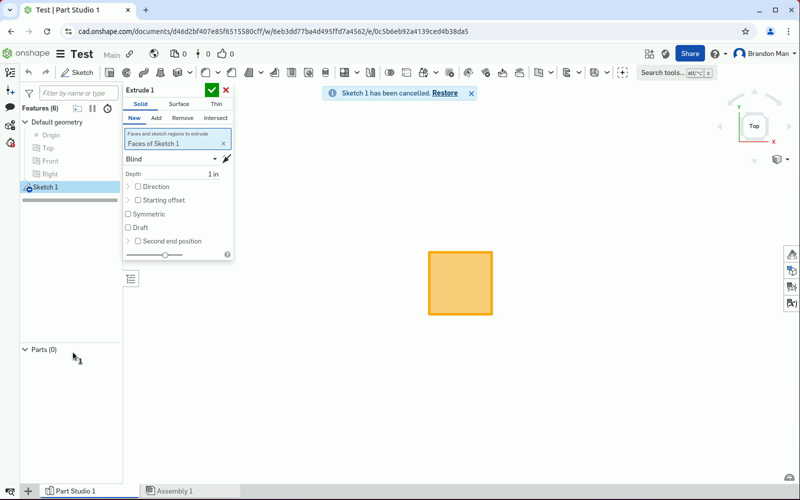
mouse_move(143, 106)
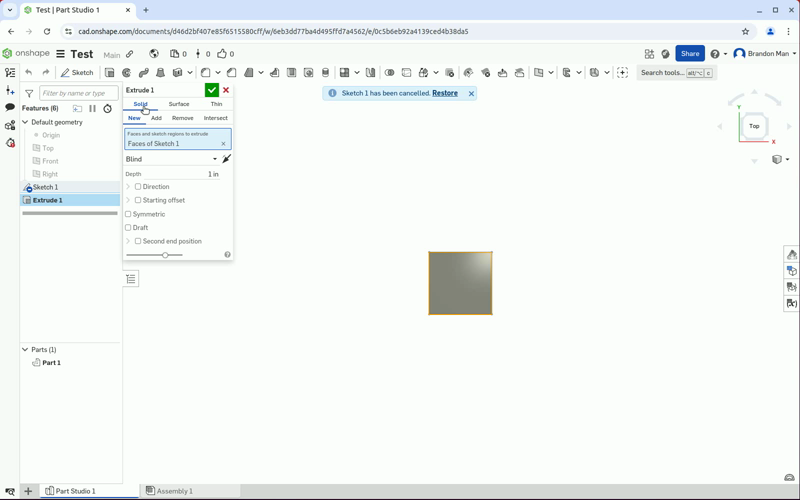
click(143, 106)
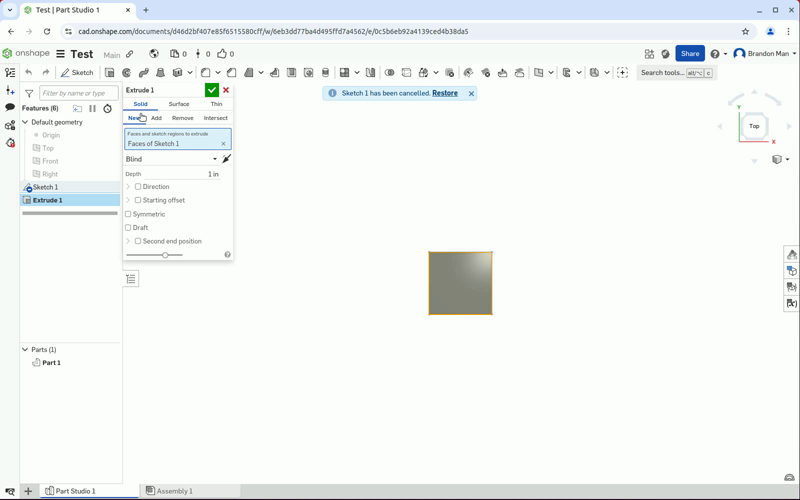
mouse_move(137, 120)
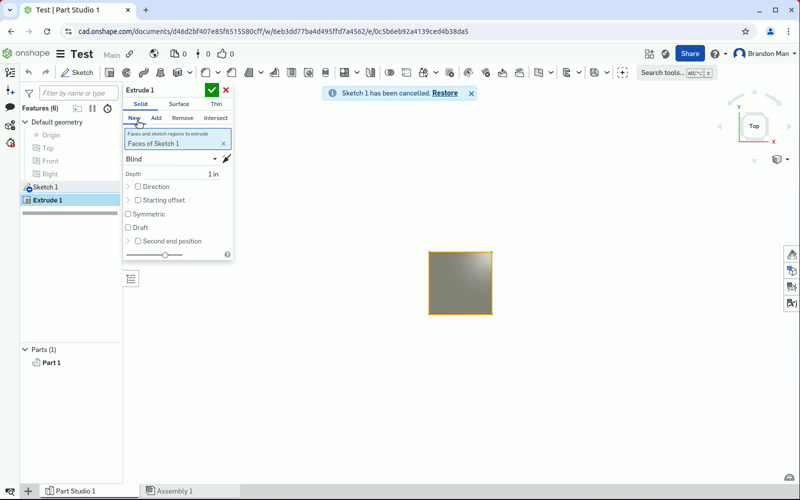
click(137, 120)
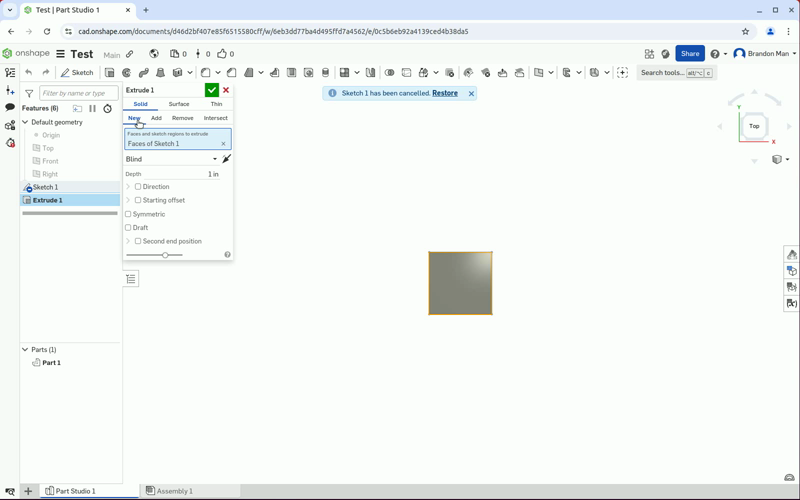
key(tab, 4)
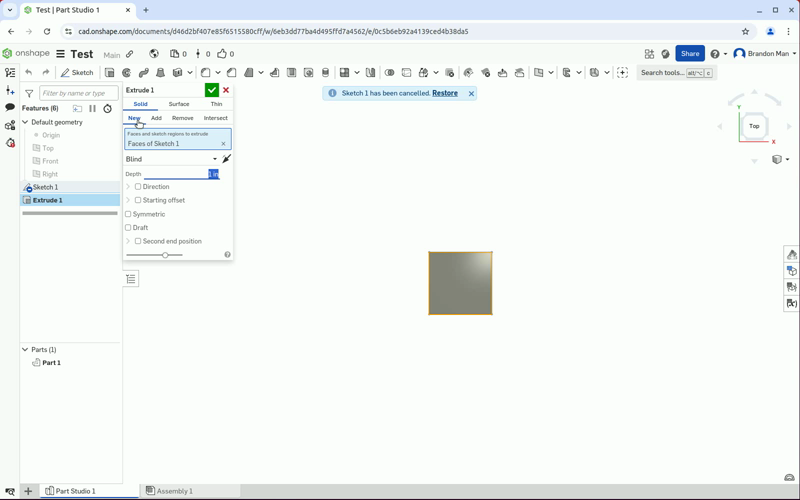
text(12.758)
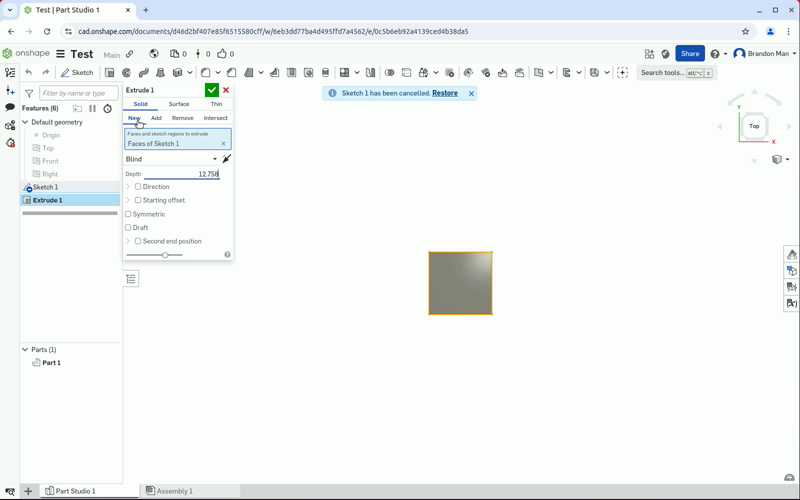
key(enter)
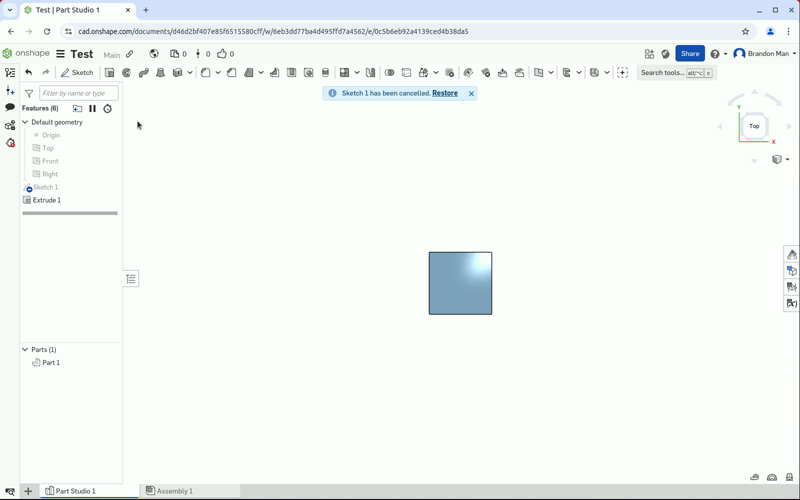
key(shift+h)
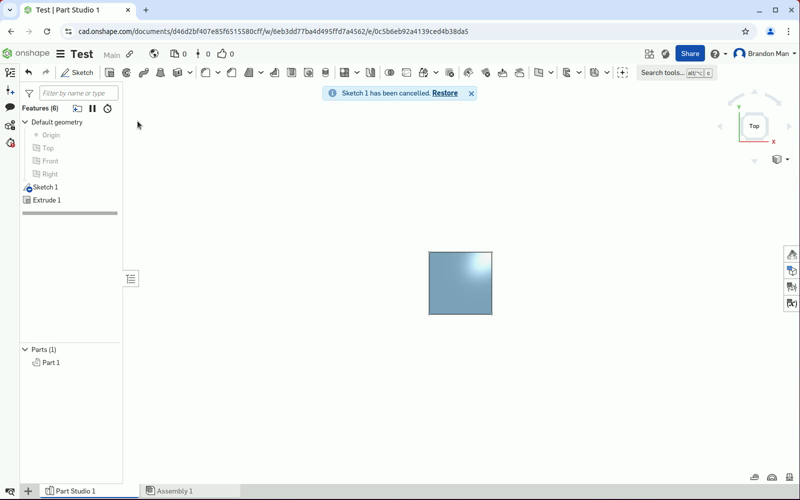
key(shift+h)
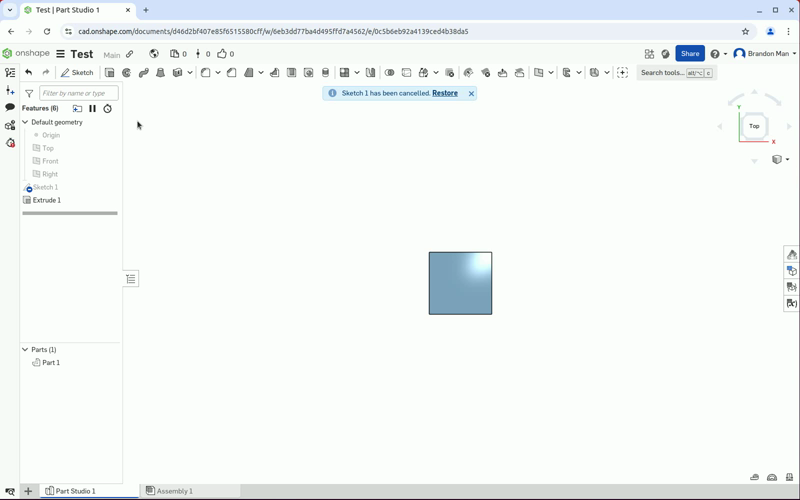
mouse_move(73, 189)
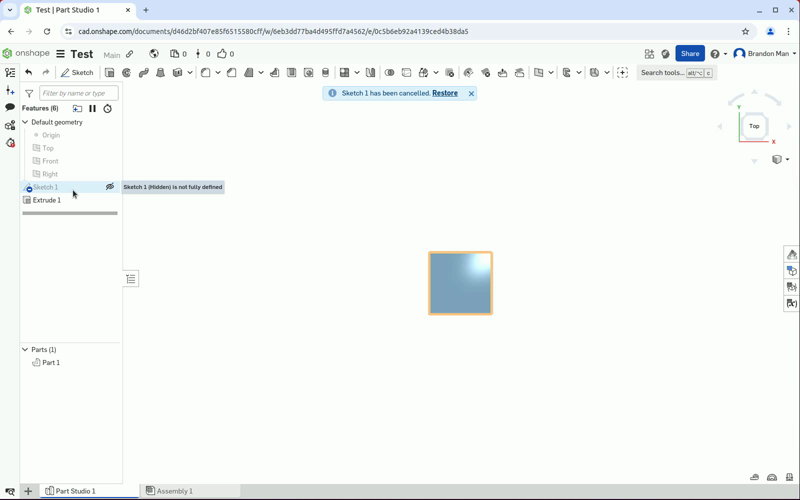
click(73, 189)
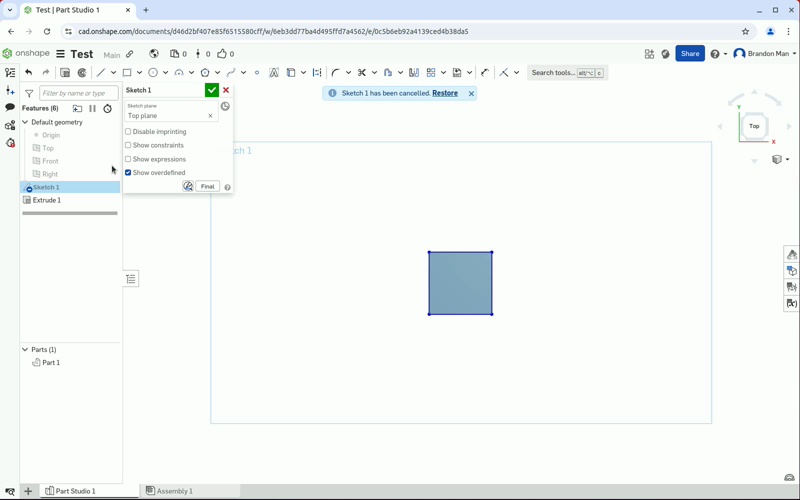
mouse_move(229, 92)
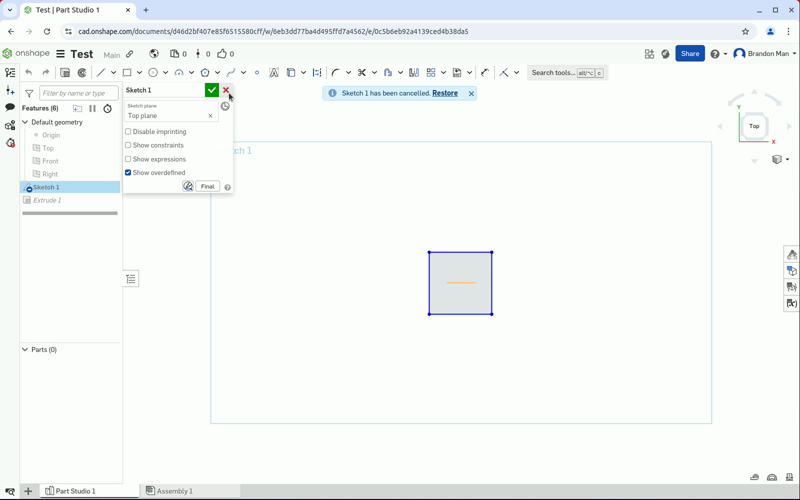
click(229, 92)
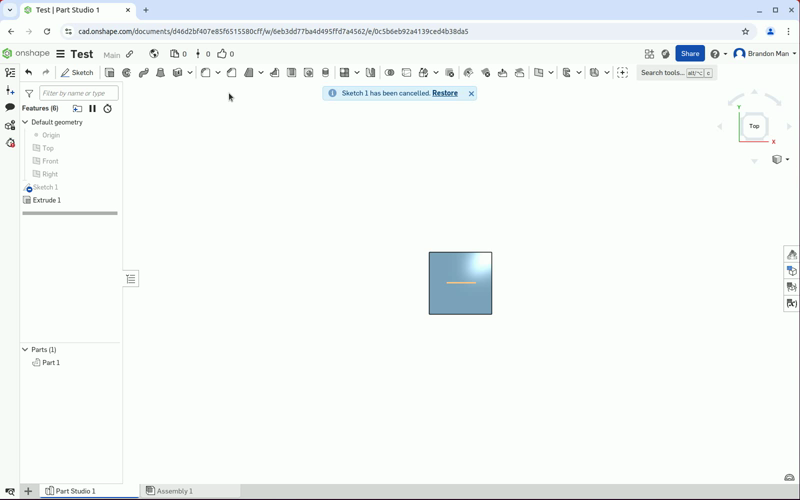
mouse_move(541, 75)
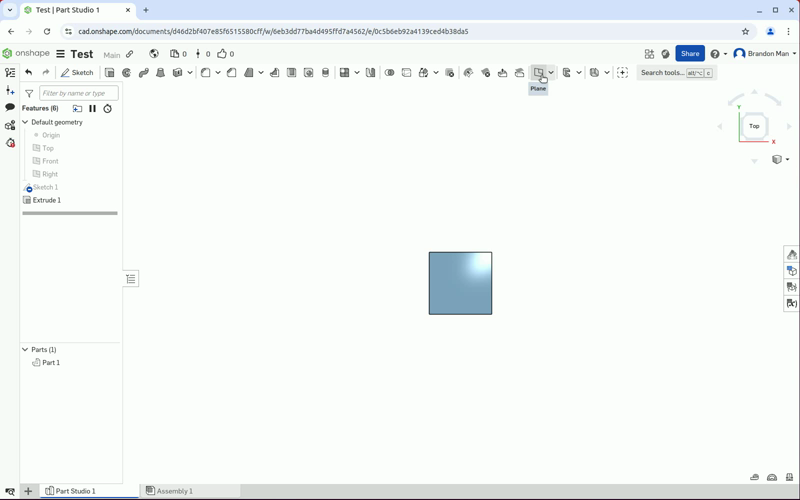
click(541, 75)
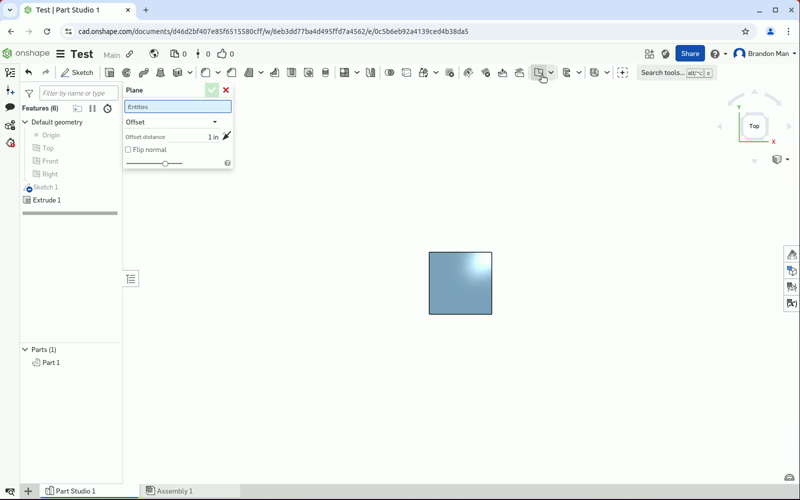
mouse_move(73, 150)
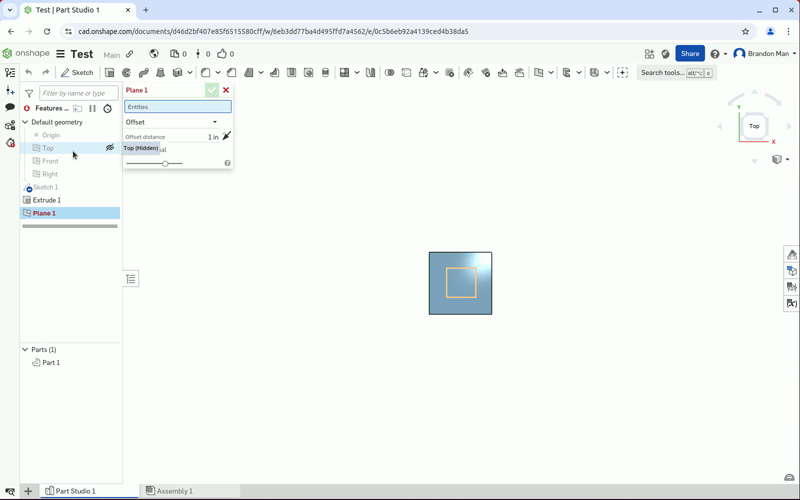
click(73, 150)
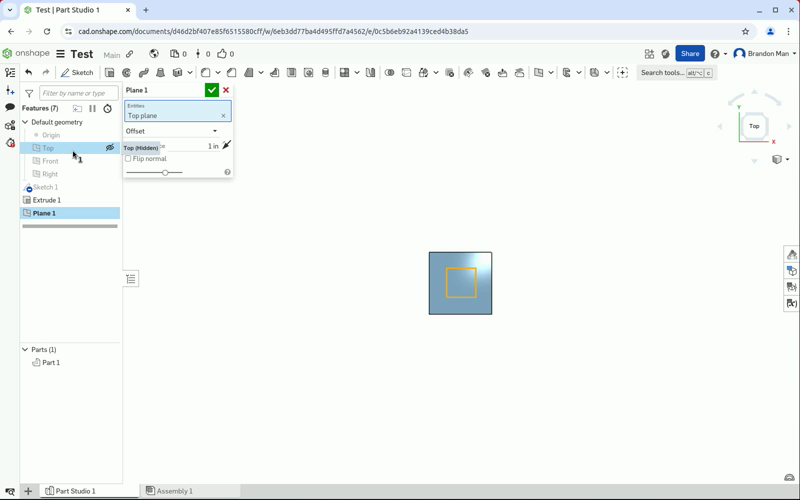
key(tab, 2)
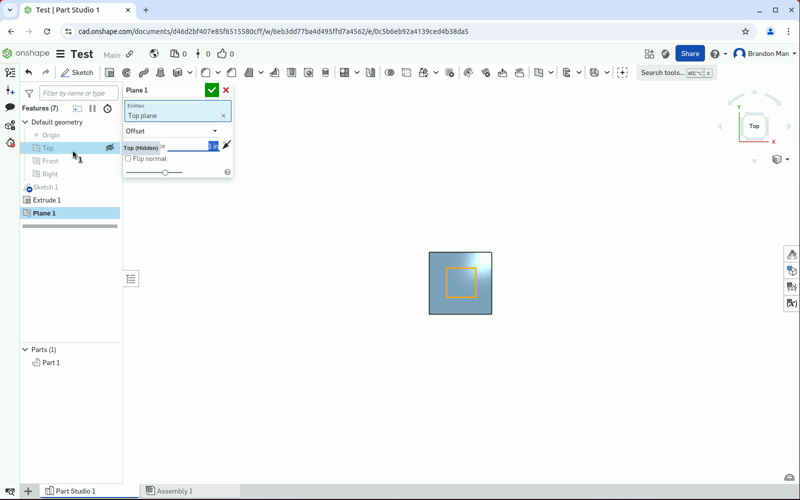
text(12.756)
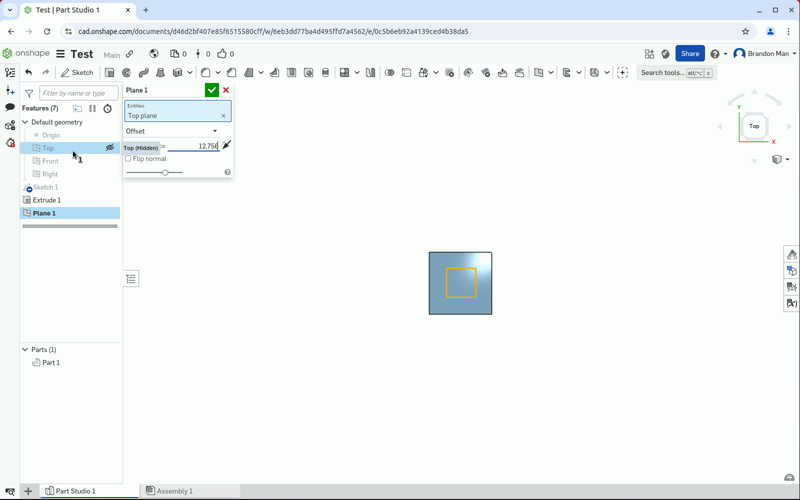
key(enter, 2)
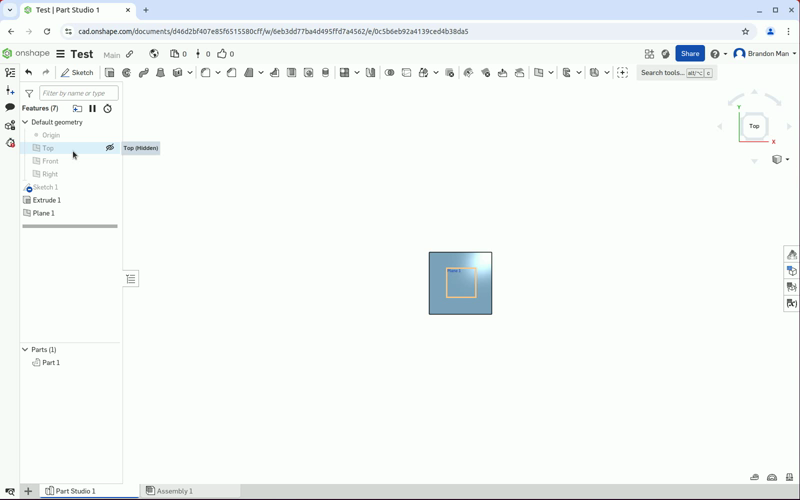
key(shift+s)
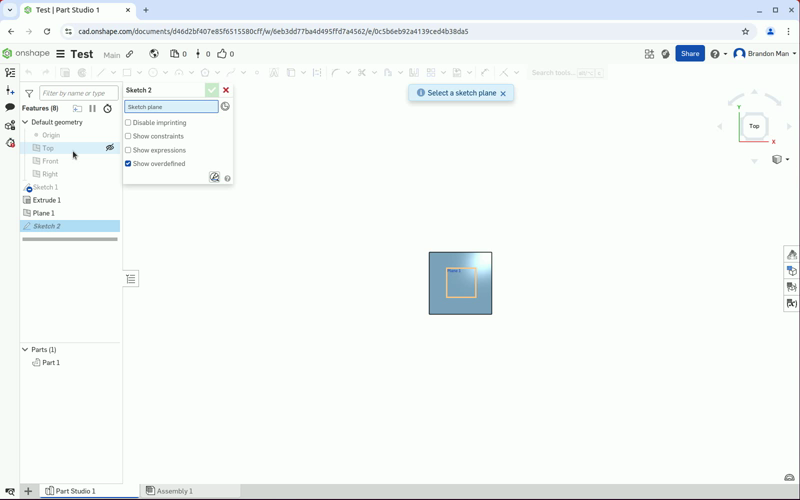
mouse_move(73, 215)
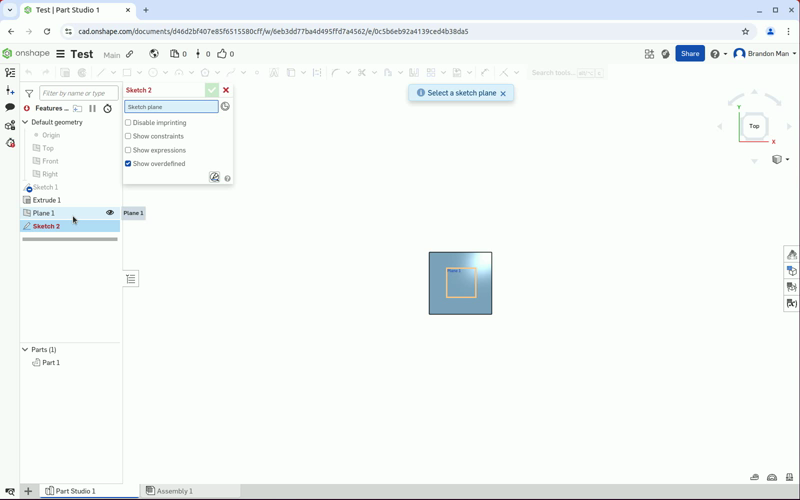
click(73, 215)
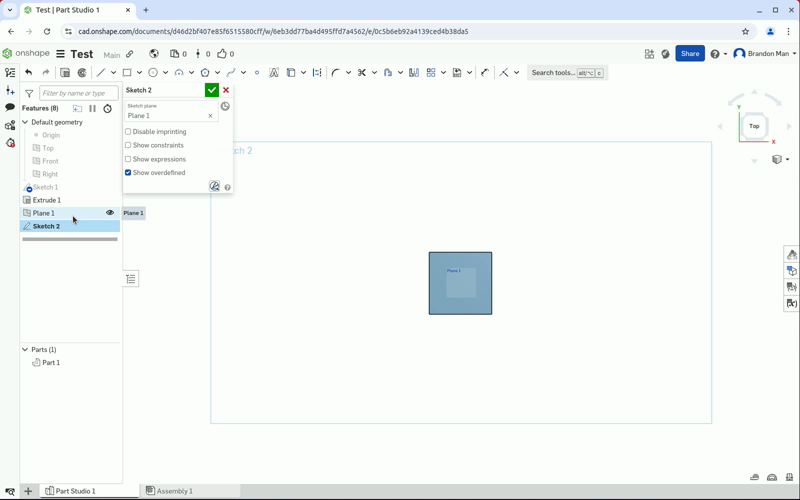
mouse_move(73, 352)
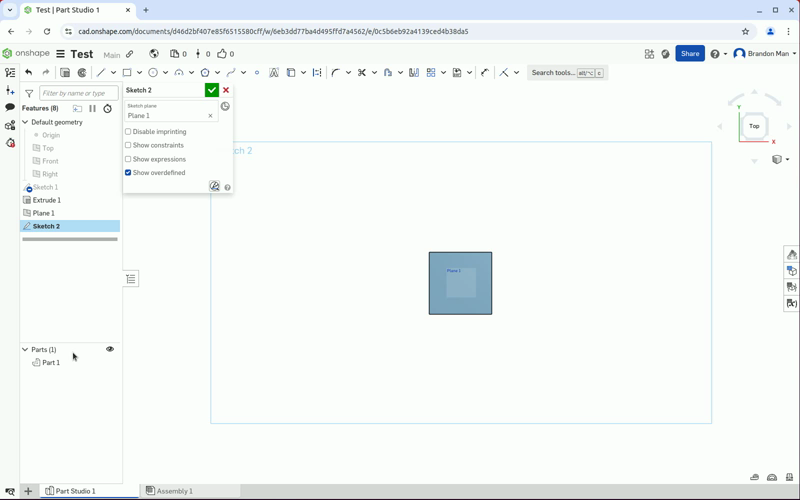
key(y)
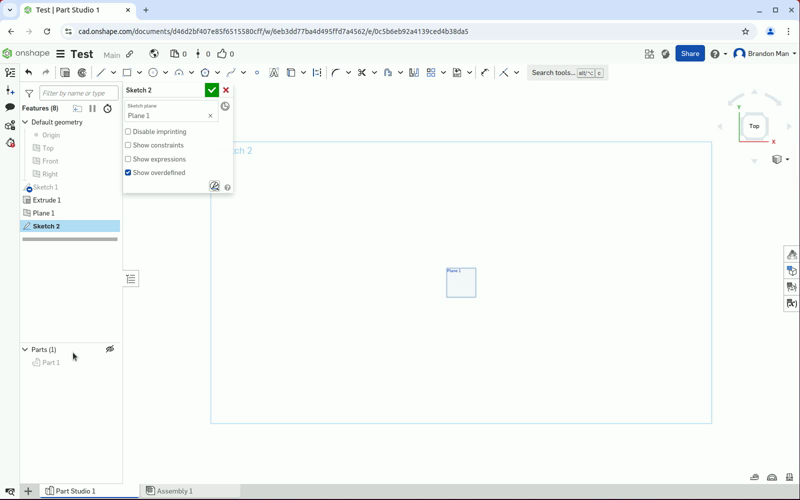
key(l)
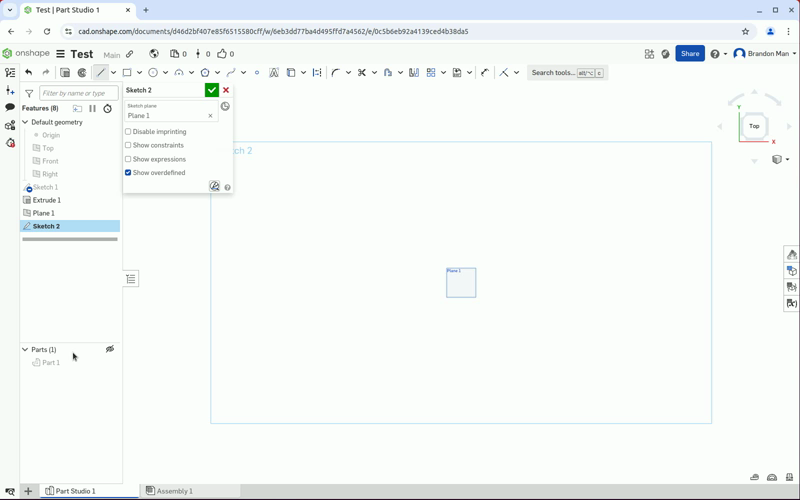
key_down(shift)
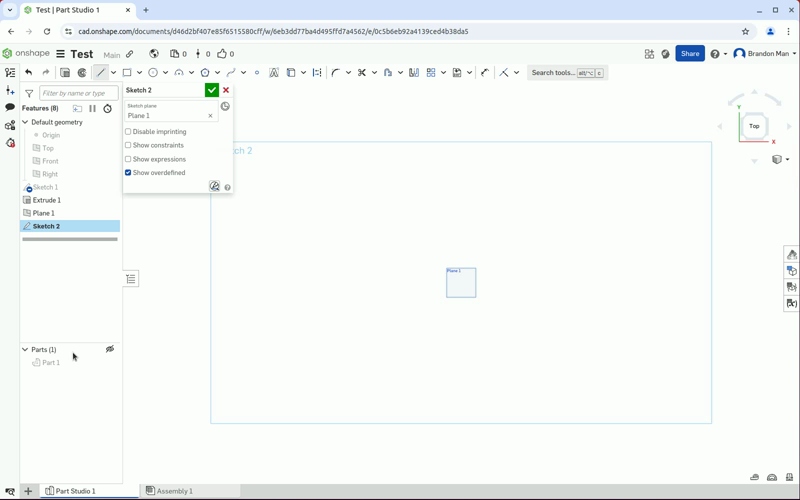
mouse_move(441, 301)
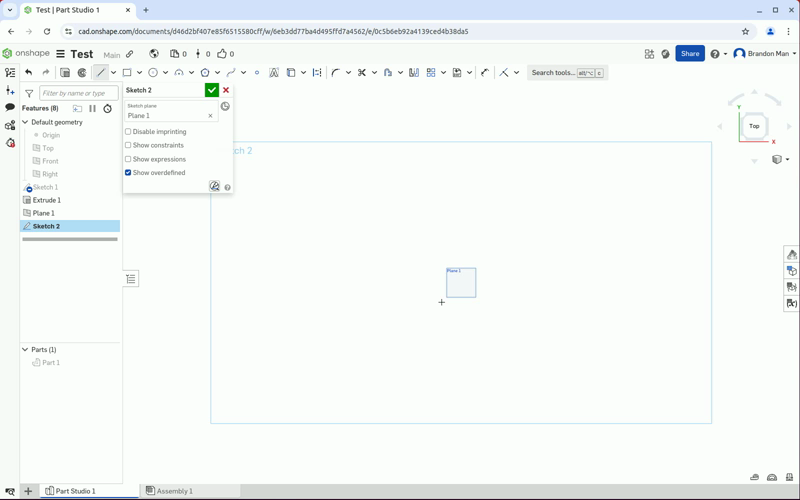
click(441, 301)
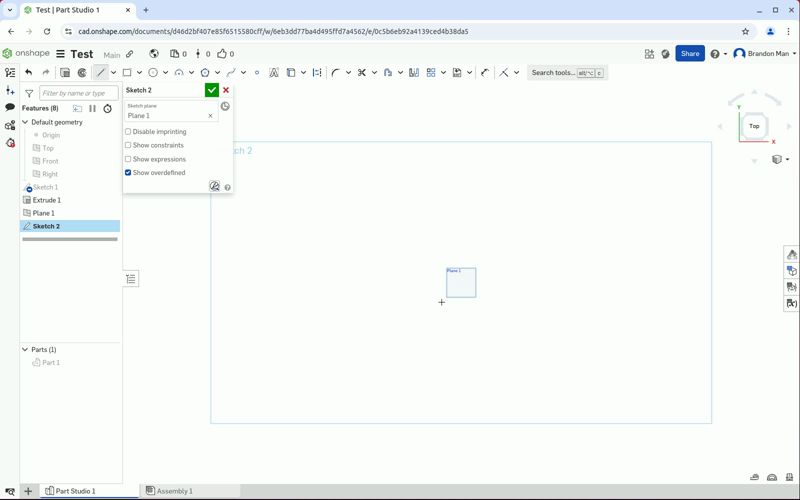
key_up(shift)
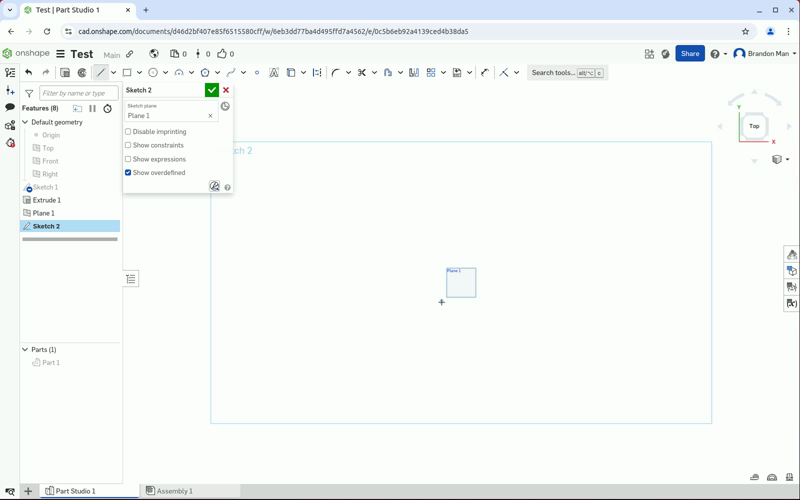
key_down(shift)
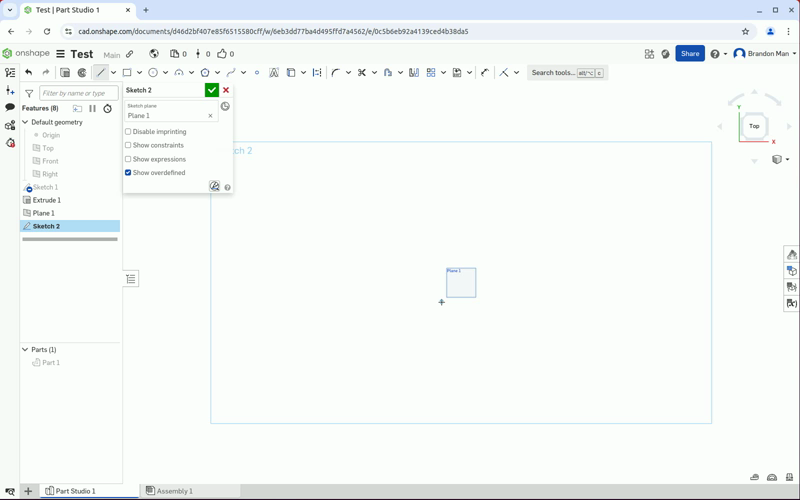
mouse_move(471, 301)
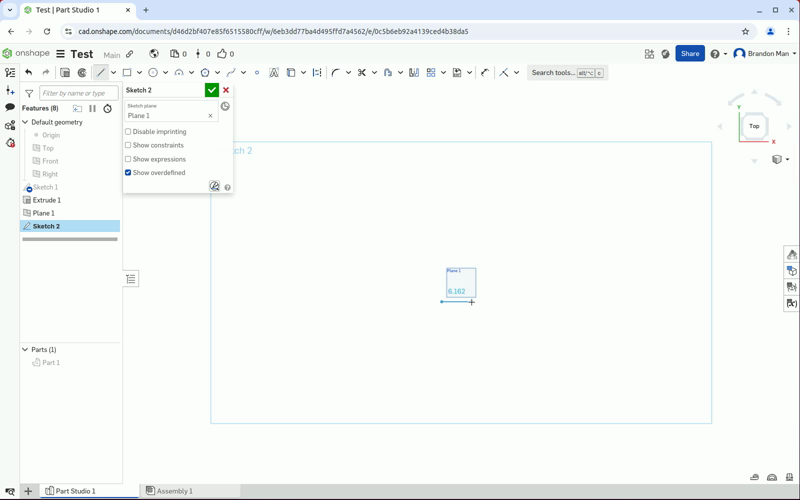
mouse_move(480, 301)
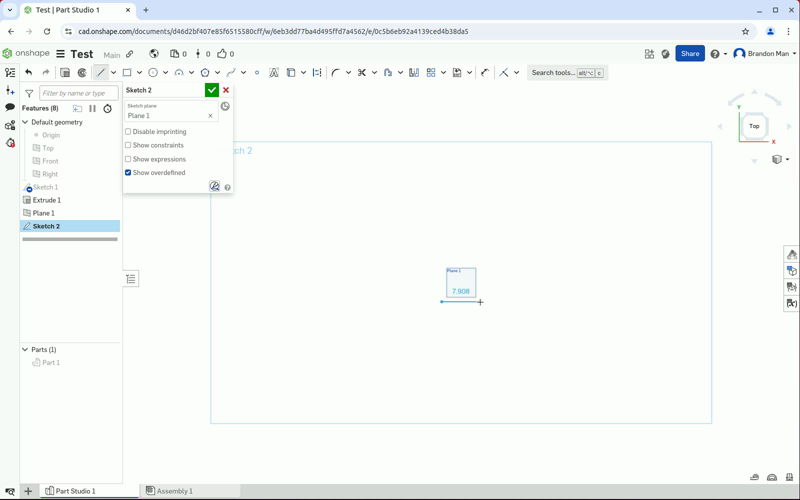
click(480, 301)
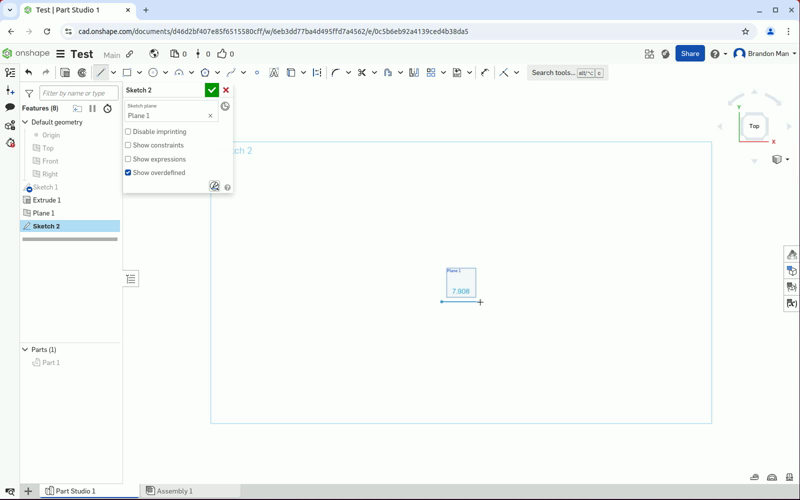
key_up(shift)
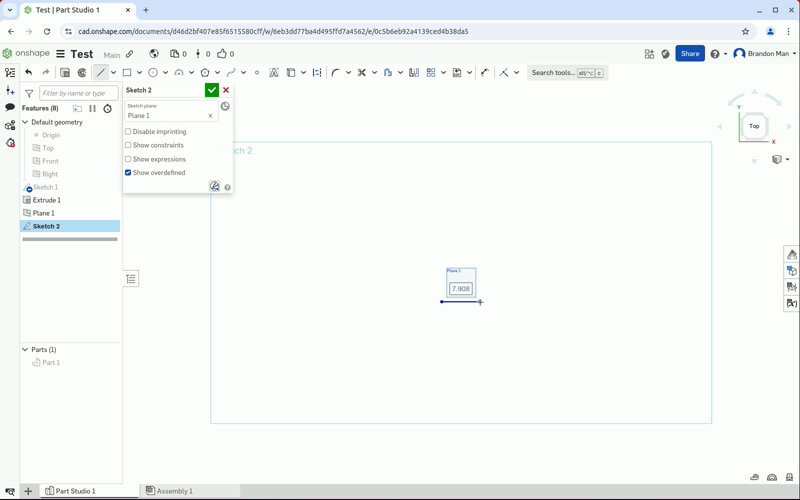
key_down(shift)
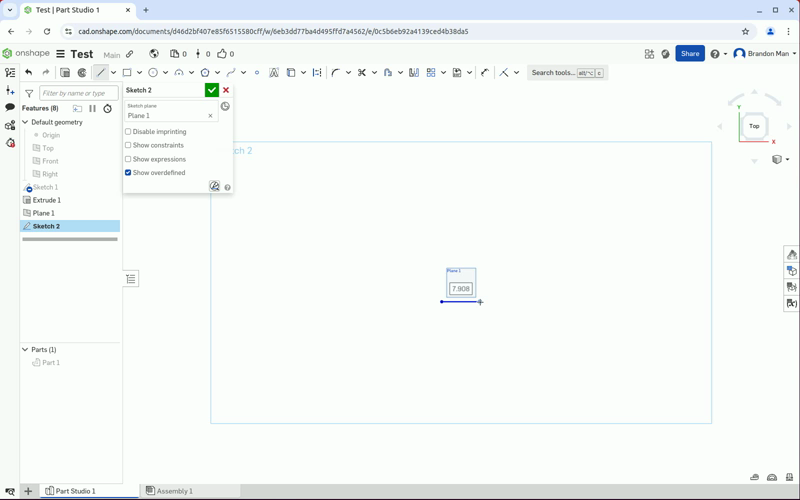
mouse_move(510, 301)
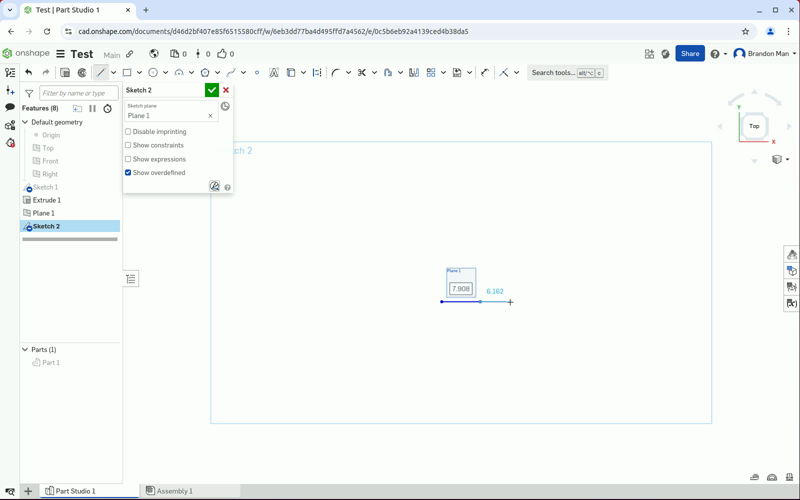
mouse_move(480, 263)
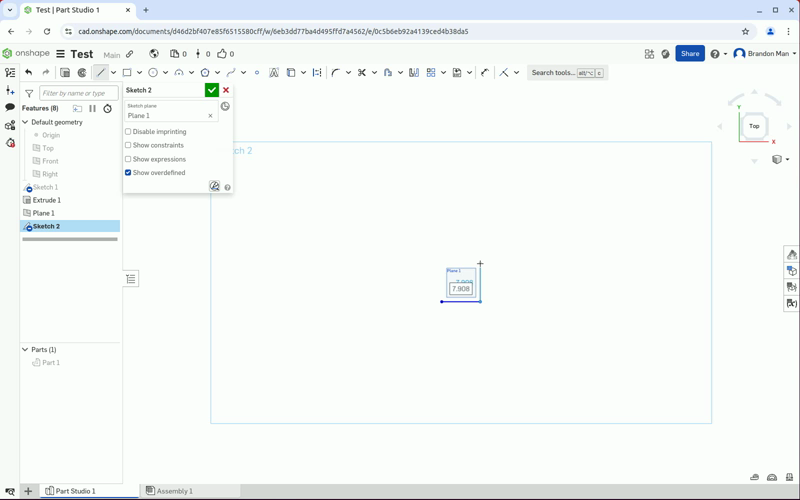
click(480, 263)
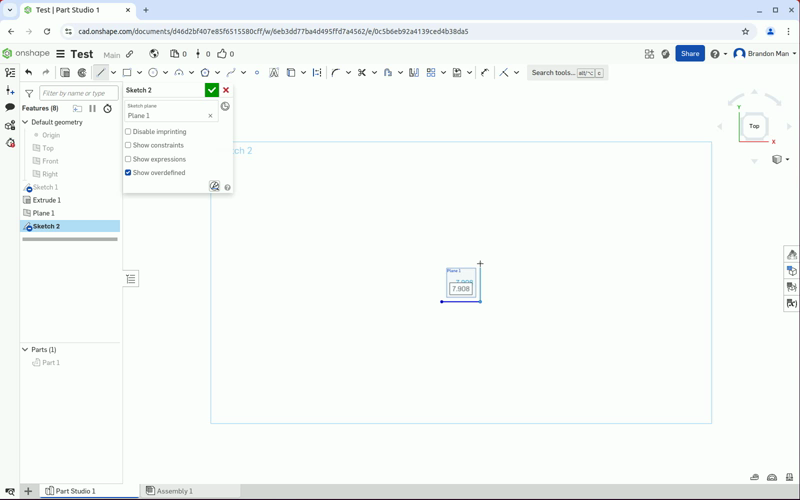
key_up(shift)
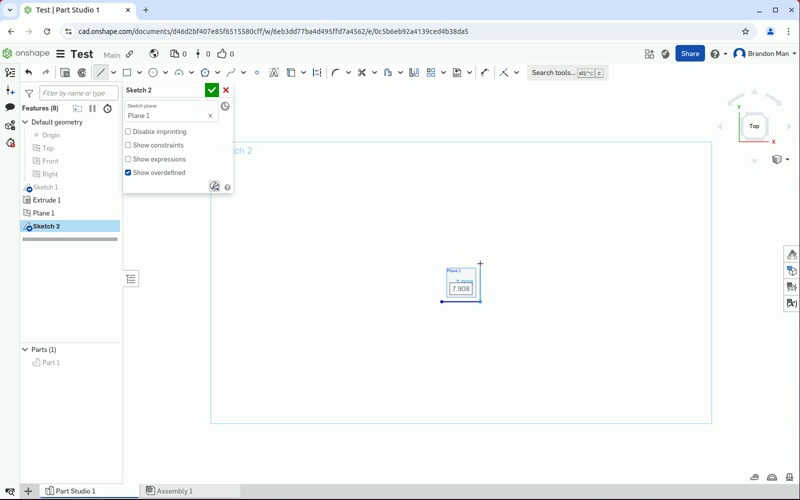
key_down(shift)
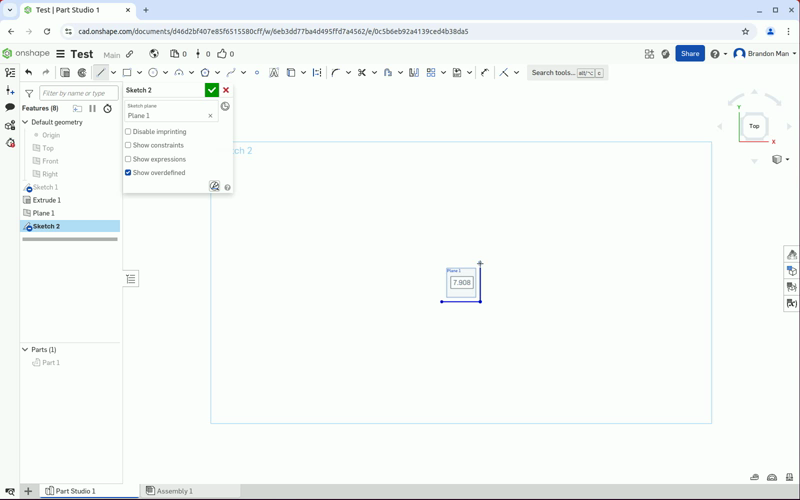
mouse_move(510, 263)
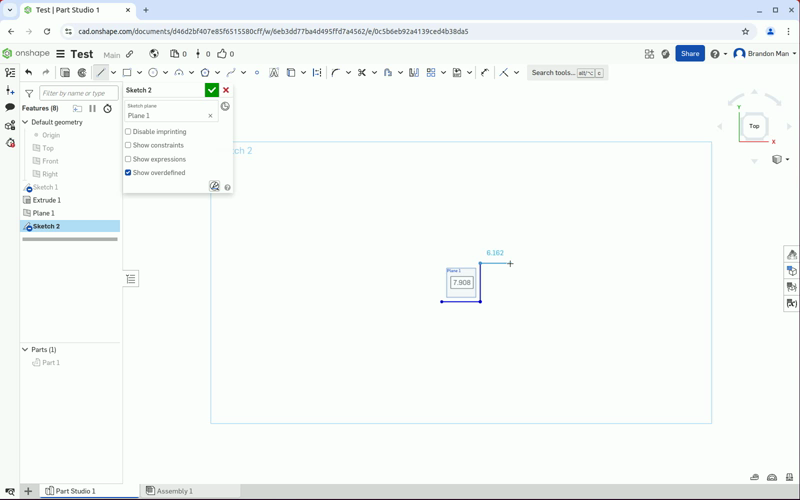
mouse_move(441, 263)
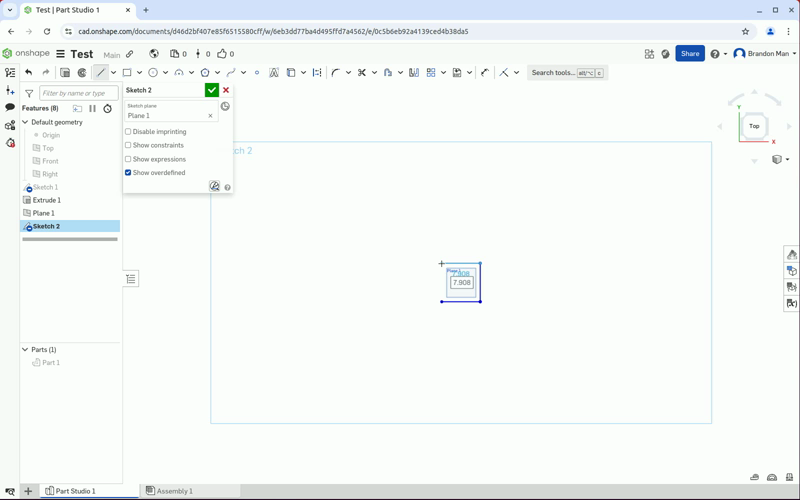
click(441, 263)
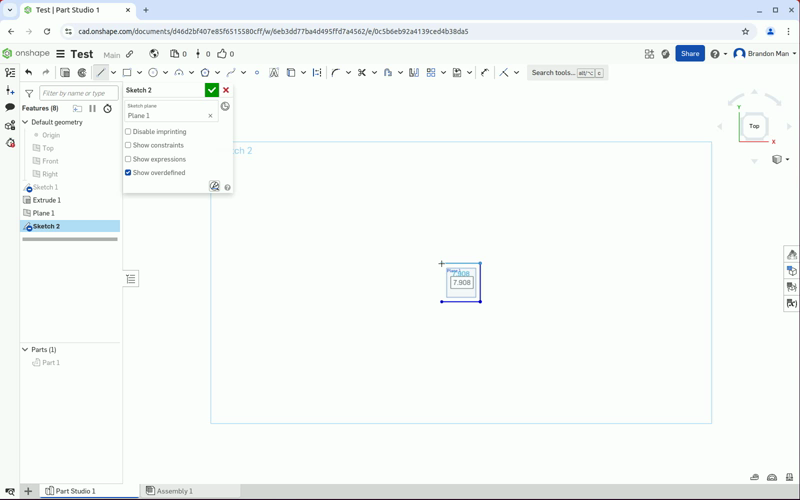
key_up(shift)
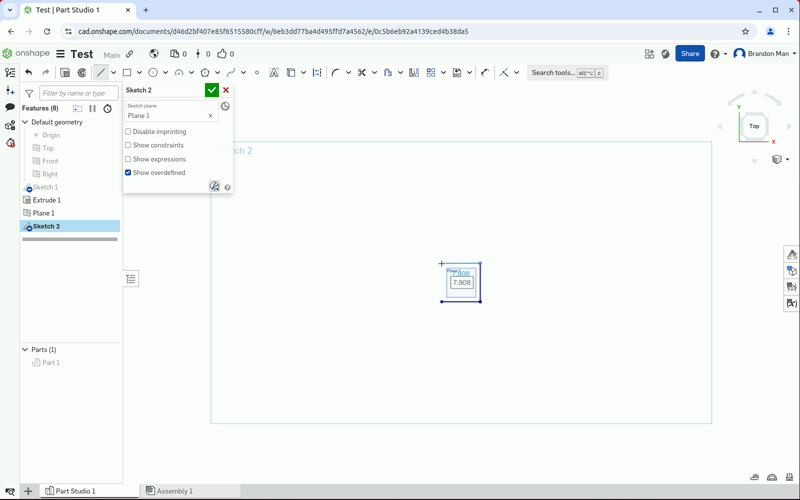
mouse_move(471, 263)
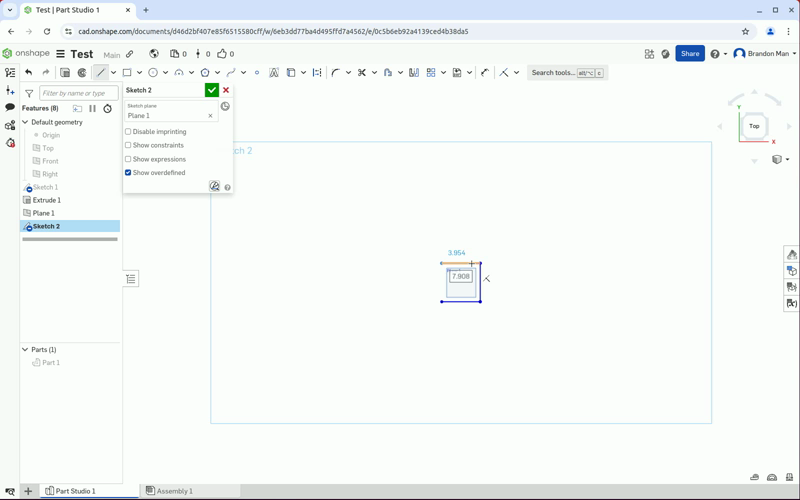
key_down(shift)
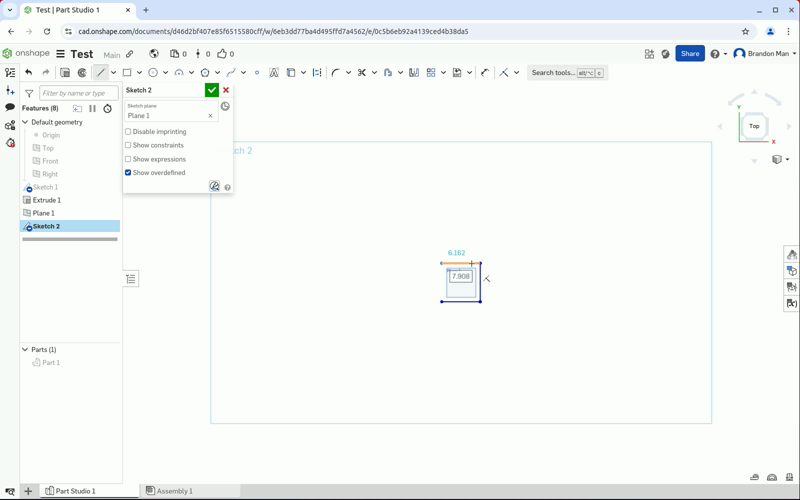
mouse_move(441, 301)
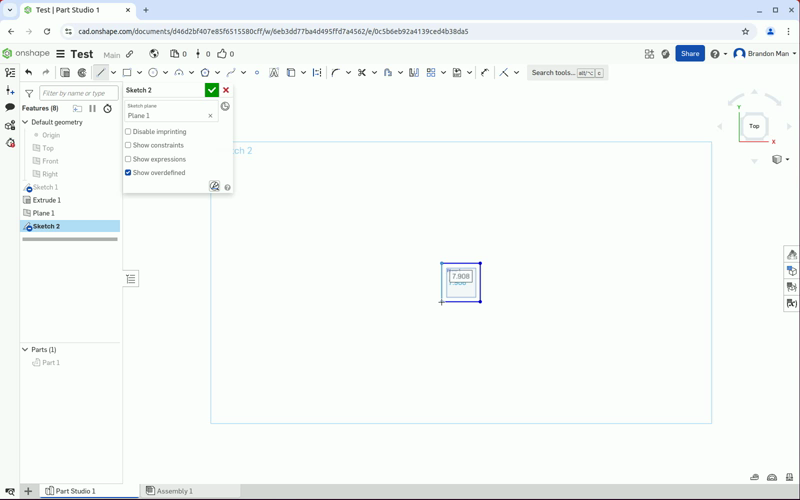
key_up(shift)
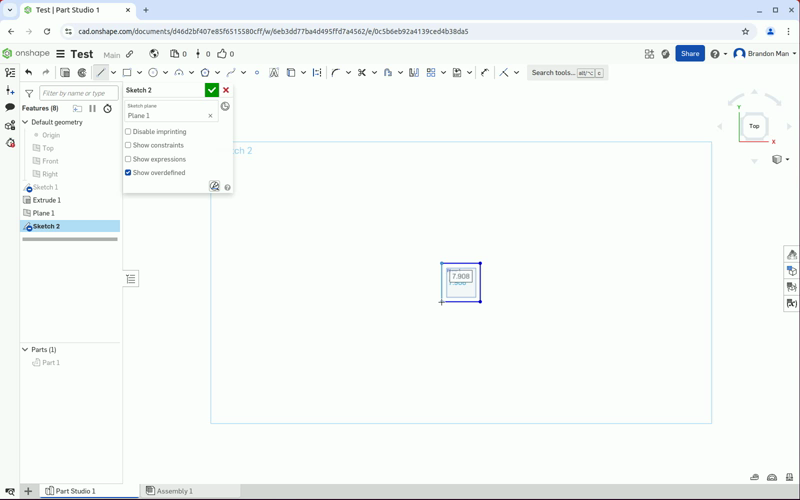
click(441, 301)
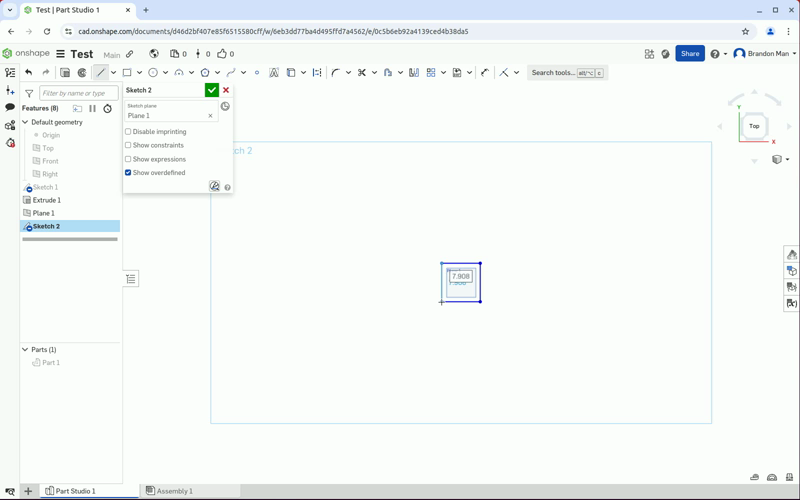
key(esc)
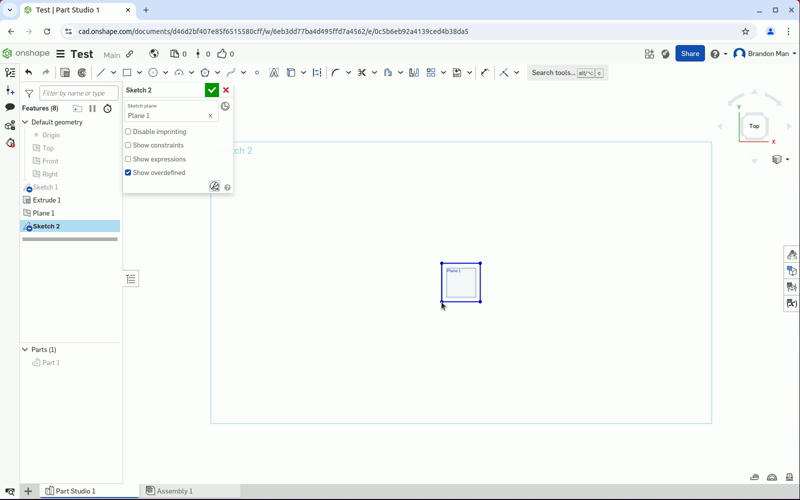
mouse_move(479, 284)
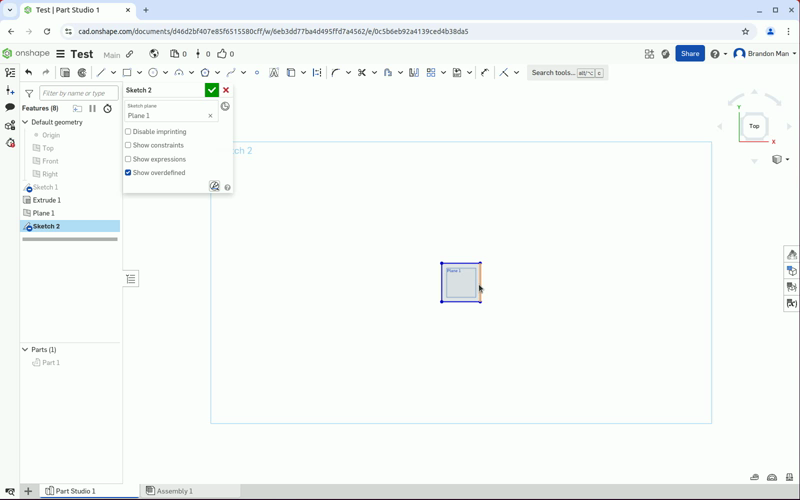
scroll(6)
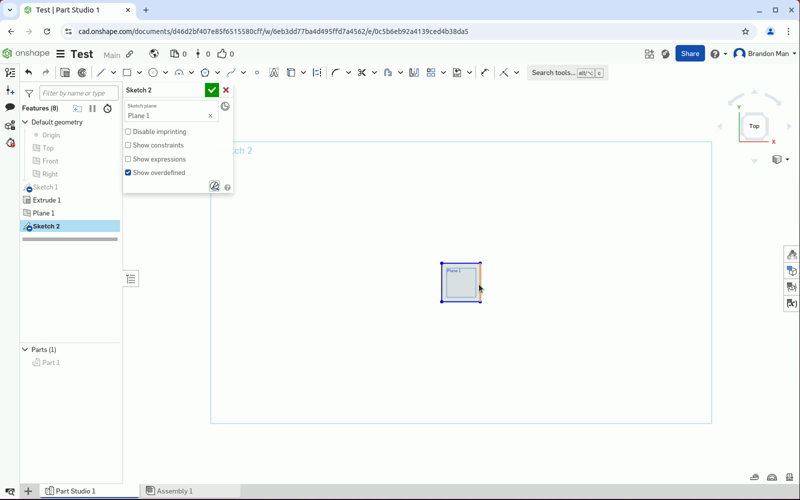
scroll(6)
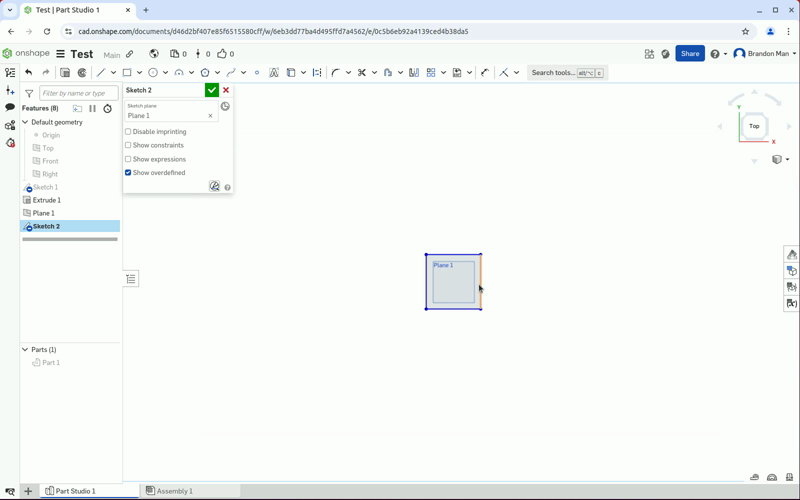
scroll(6)
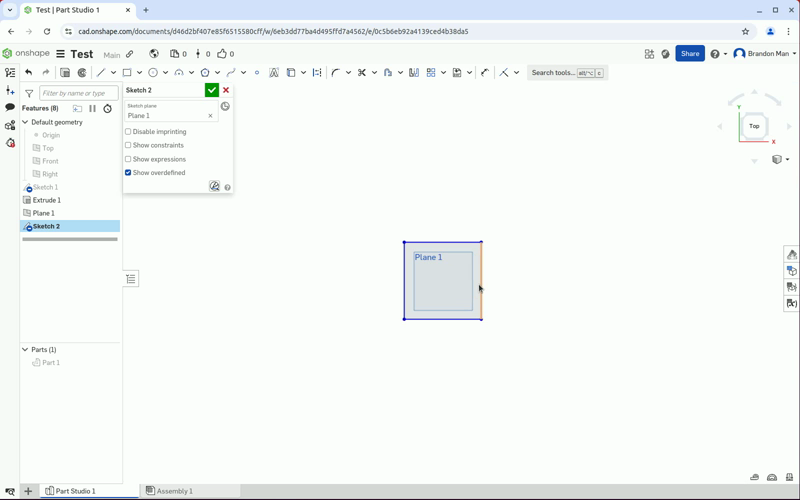
scroll(6)
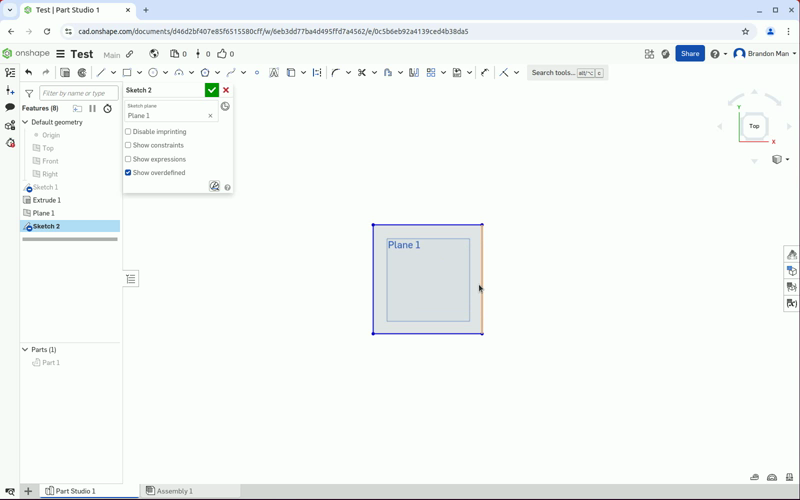
scroll(6)
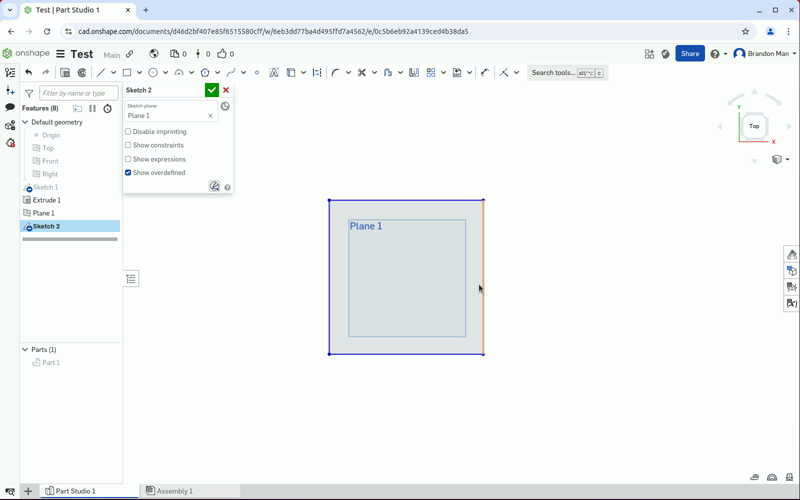
scroll(6)
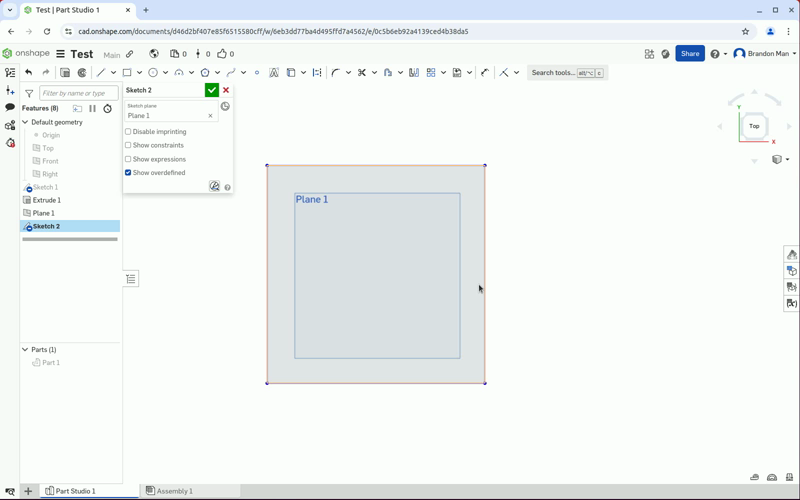
scroll(6)
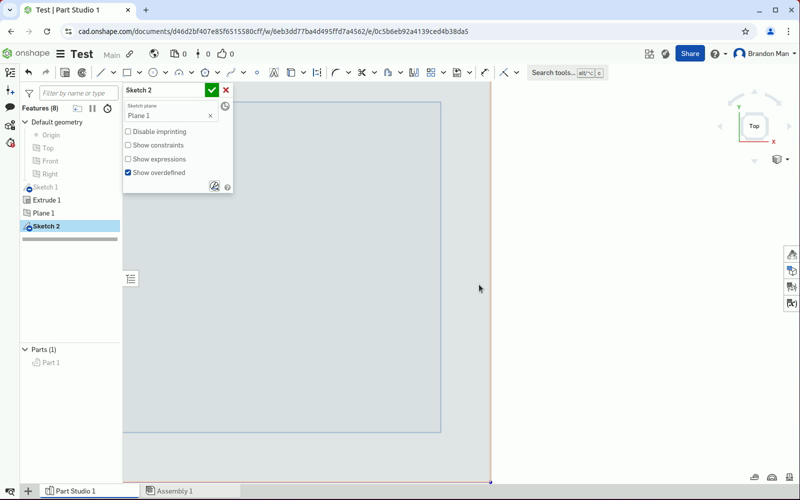
click(479, 284)
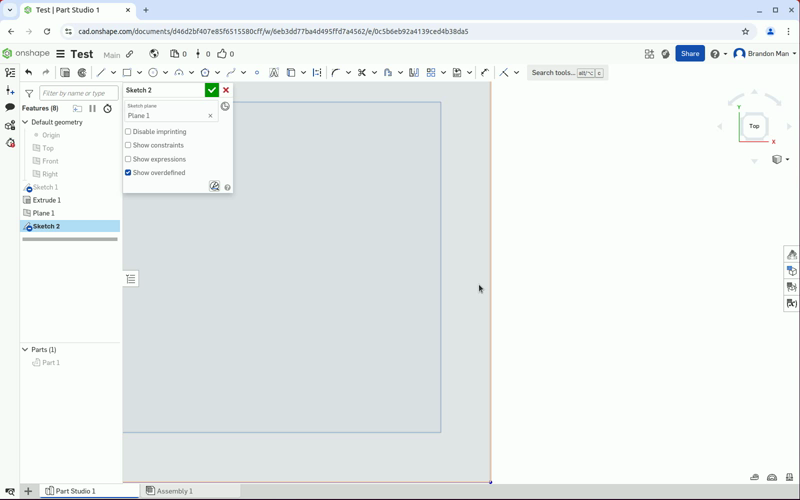
scroll(-6)
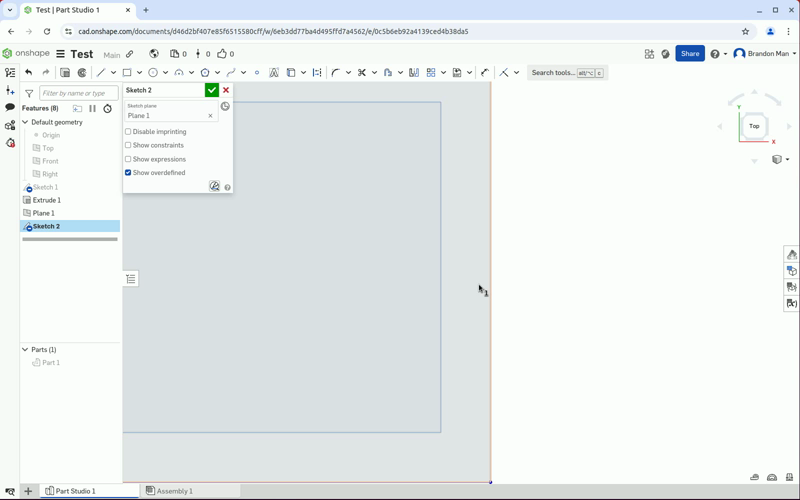
scroll(-6)
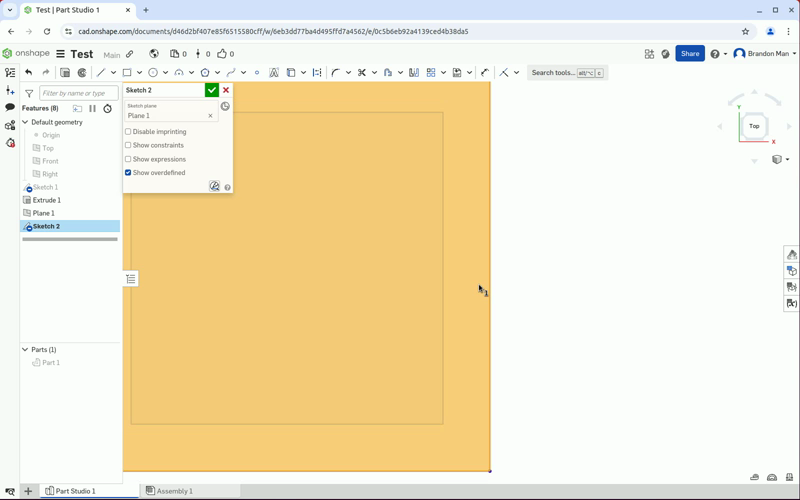
scroll(-6)
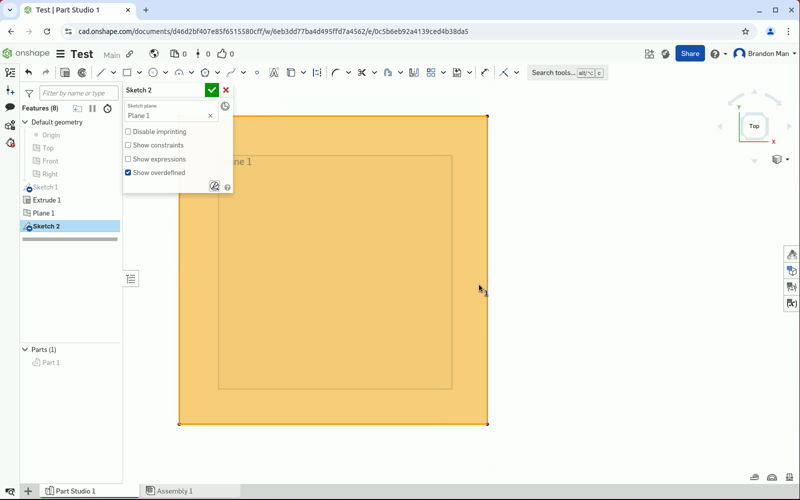
scroll(-6)
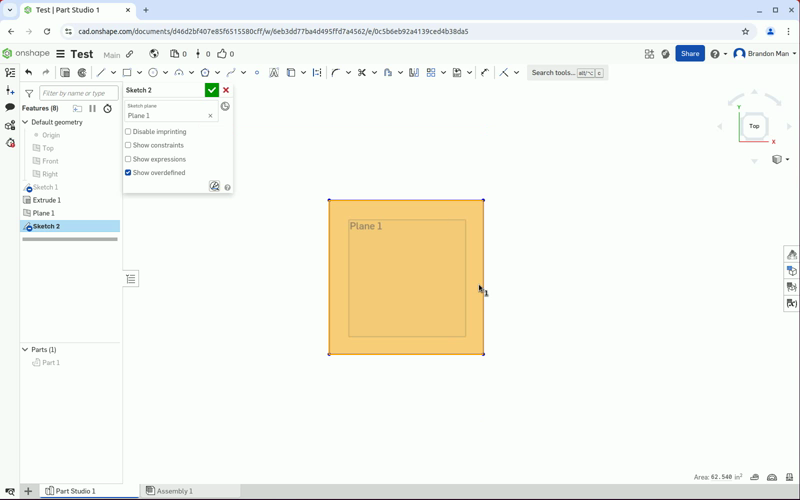
scroll(-6)
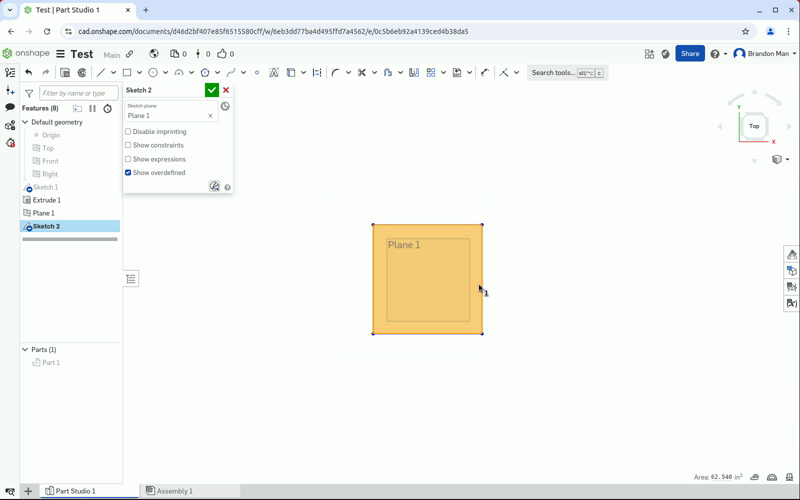
scroll(-6)
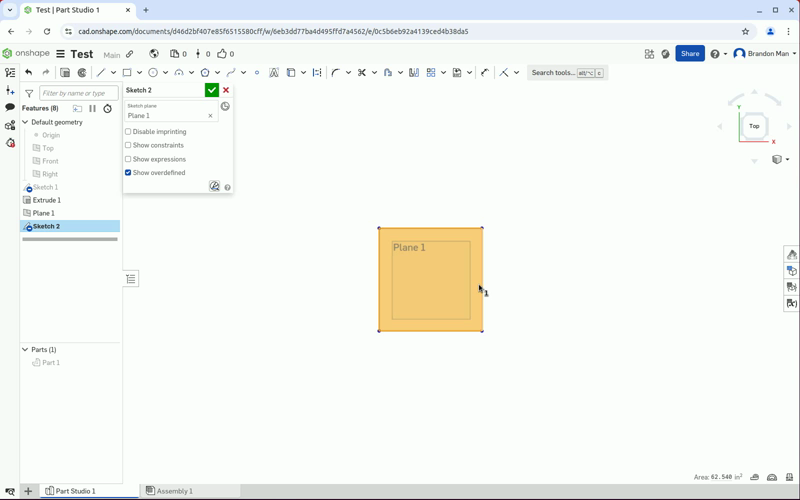
scroll(-6)
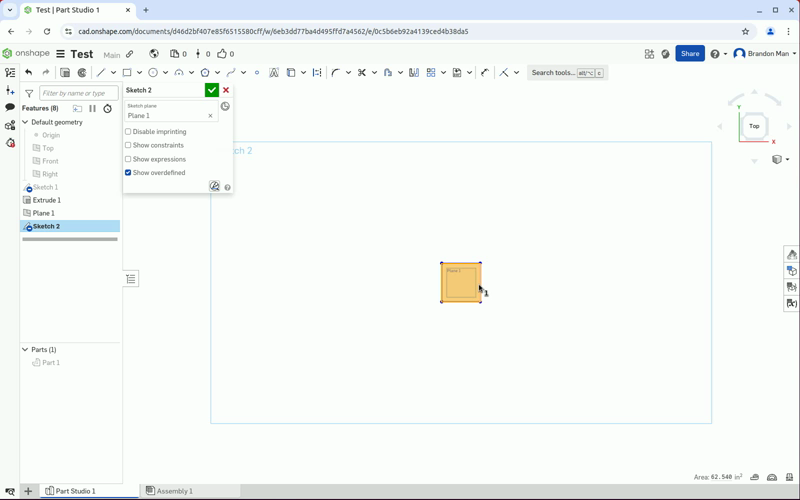
mouse_move(73, 352)
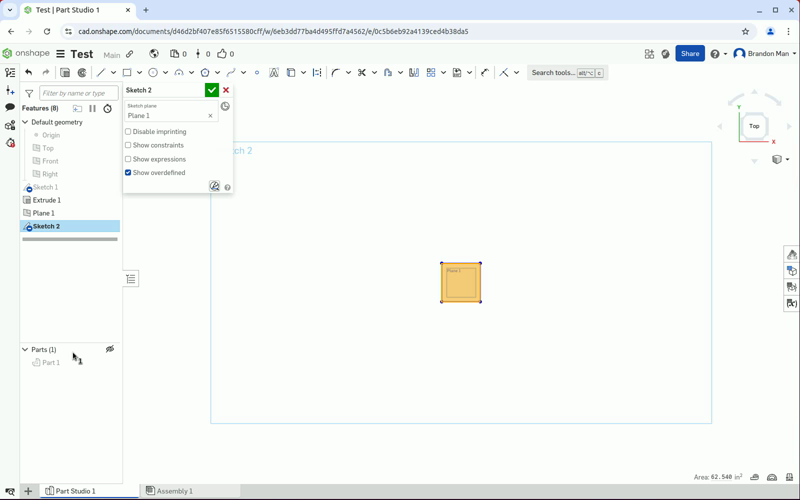
key(shift+y)
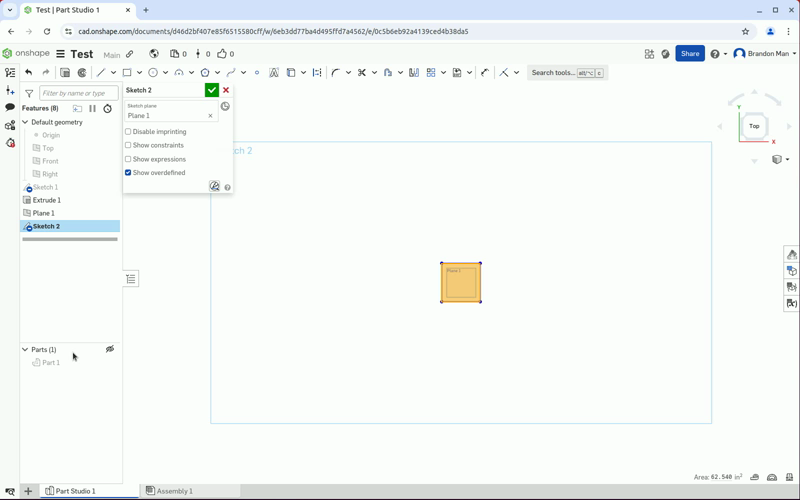
key(shift+e)
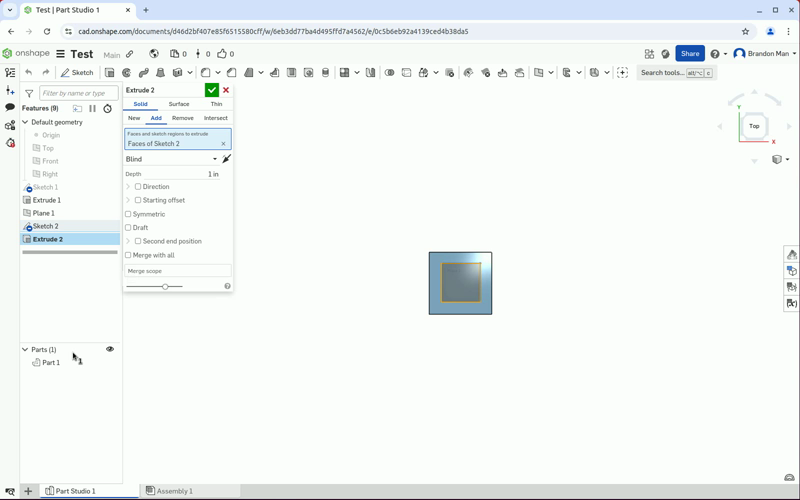
mouse_move(143, 106)
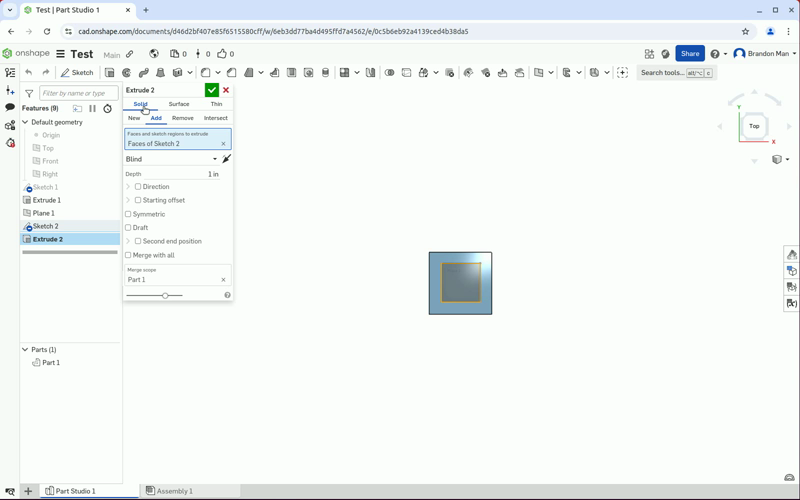
click(143, 106)
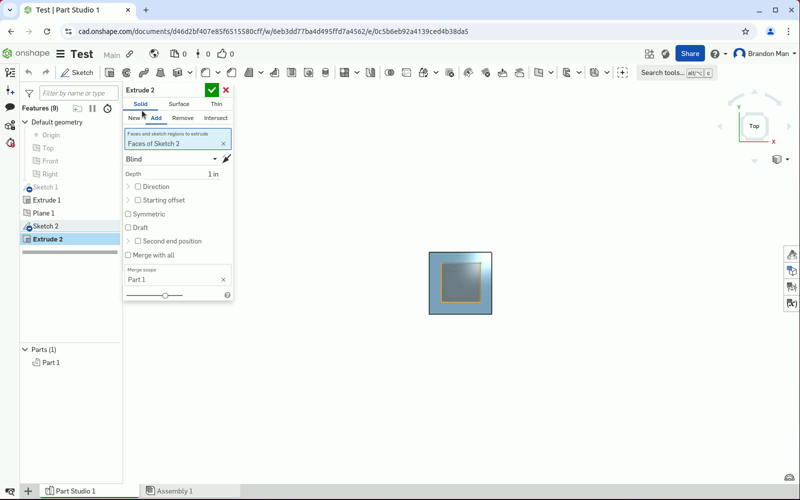
mouse_move(137, 120)
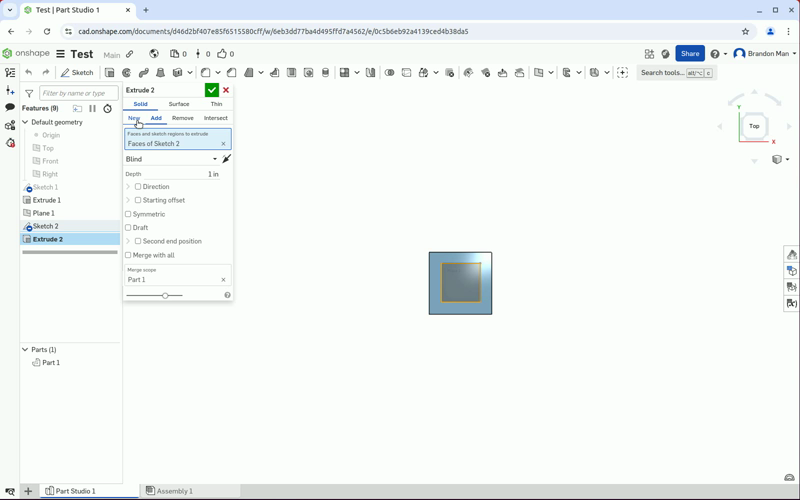
click(137, 120)
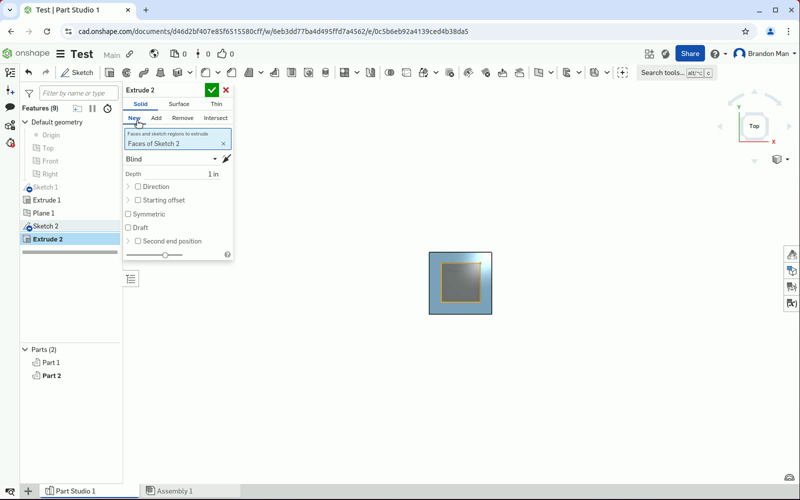
key(tab, 4)
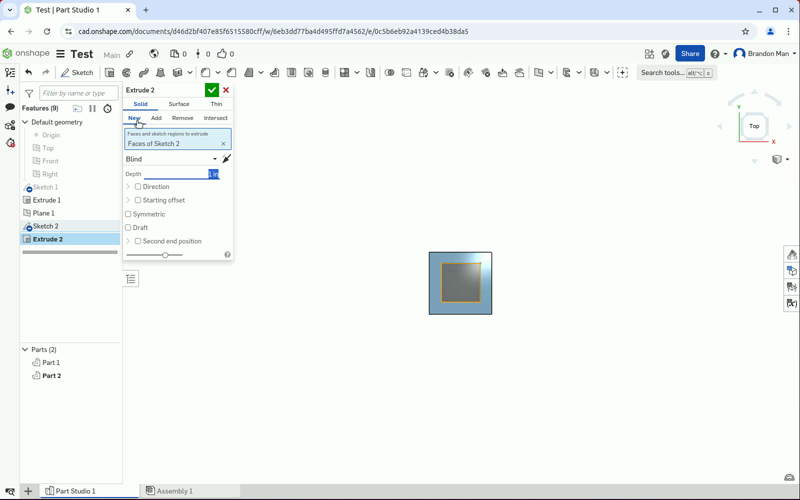
text(7.703)
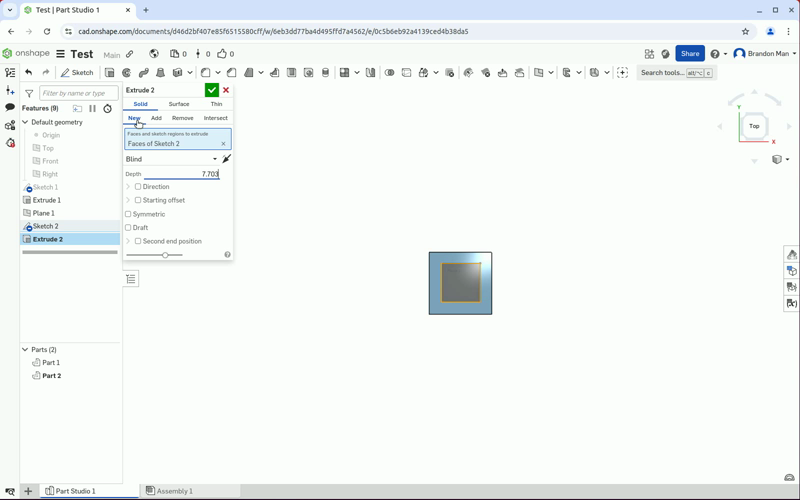
key(enter)
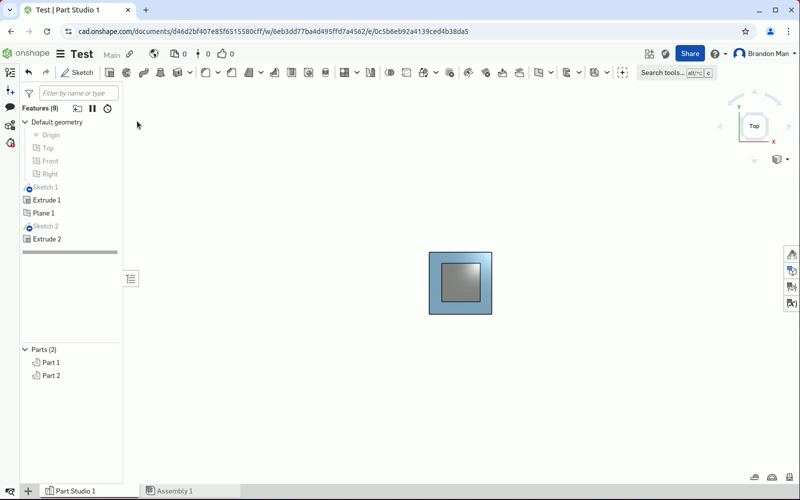
key(shift+h)
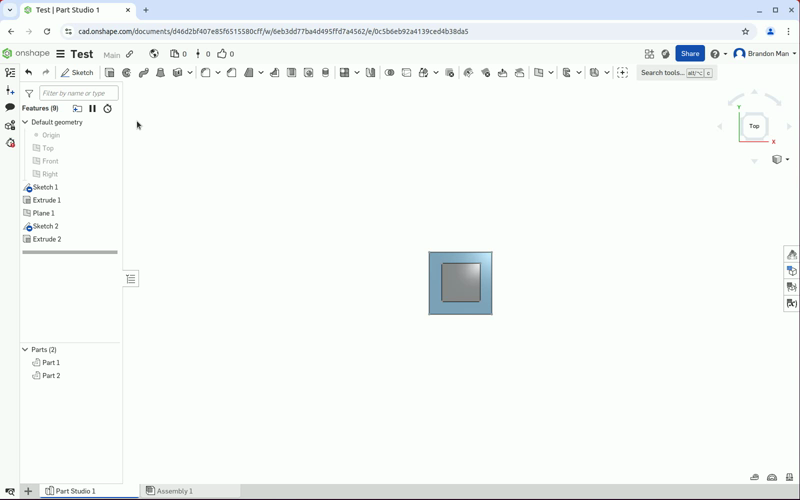
key(shift+h)
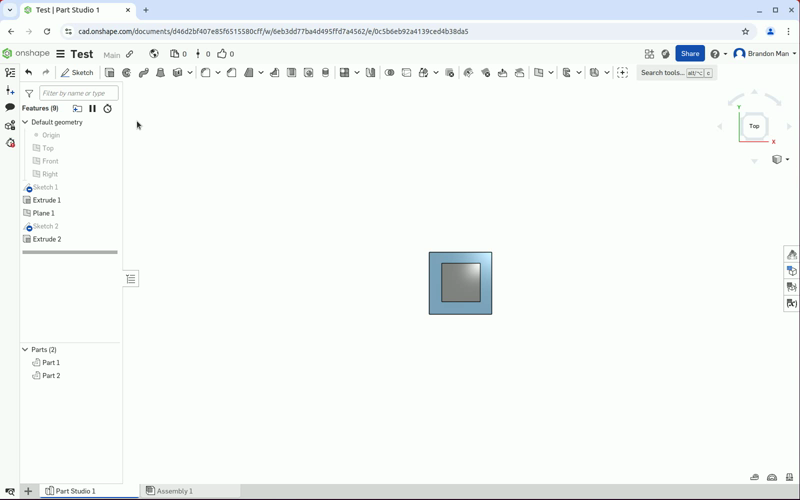
mouse_move(73, 189)
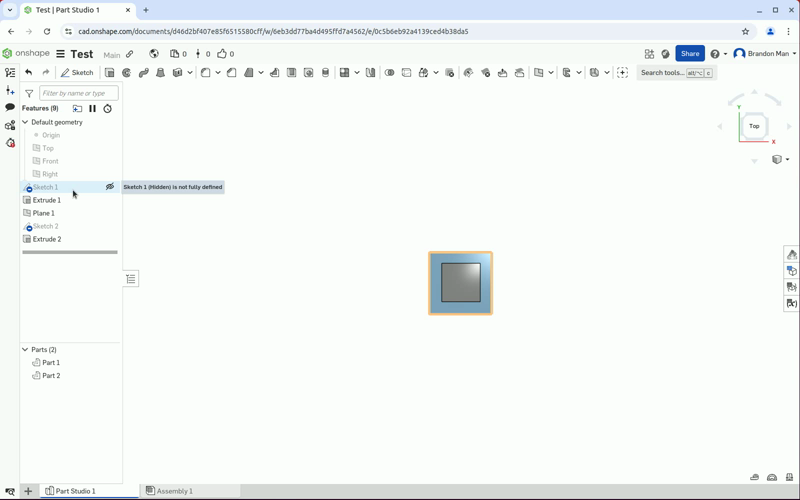
click(73, 189)
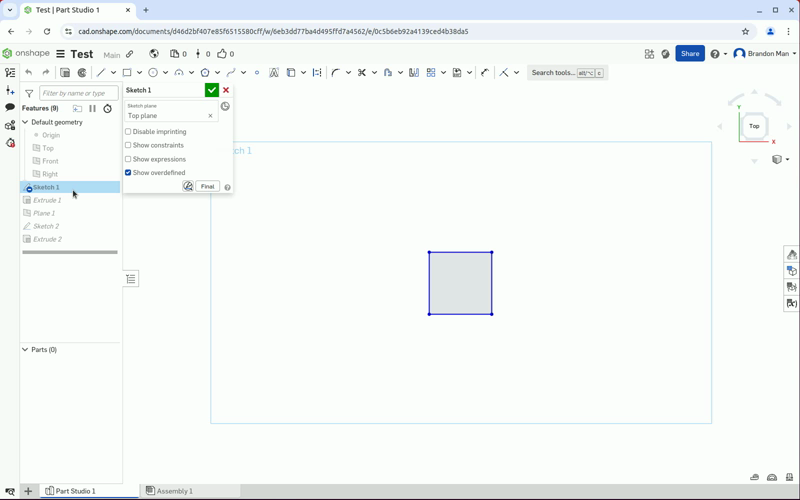
mouse_move(229, 92)
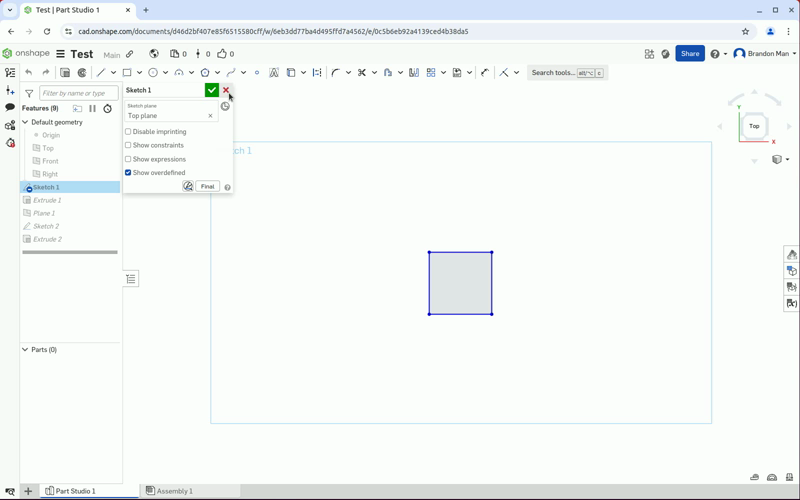
click(229, 92)
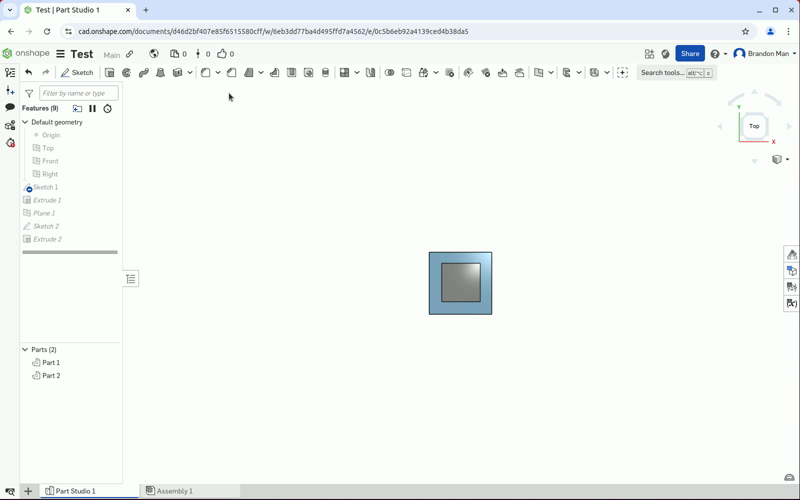
mouse_move(541, 75)
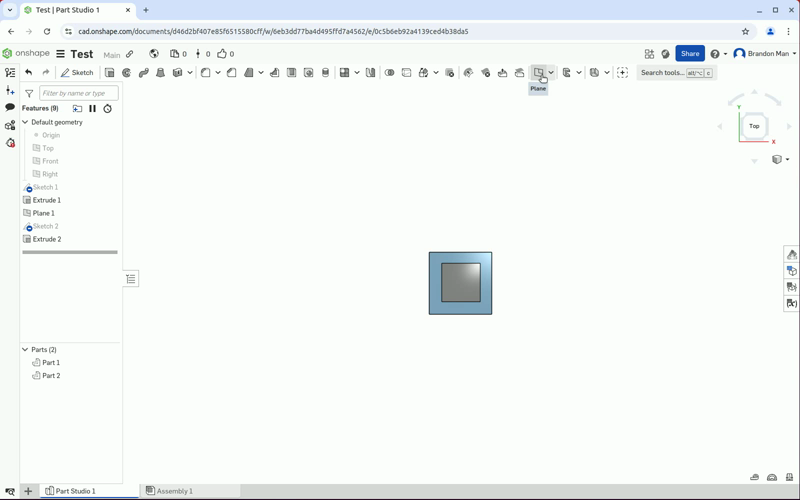
click(541, 75)
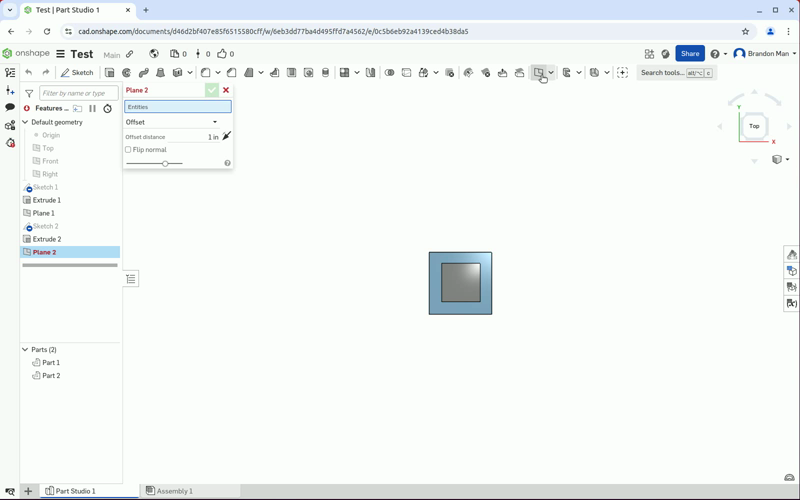
mouse_move(73, 150)
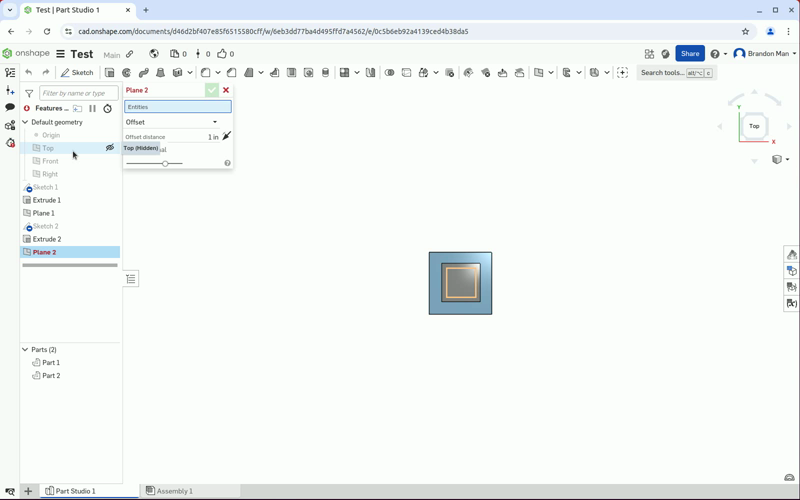
click(73, 150)
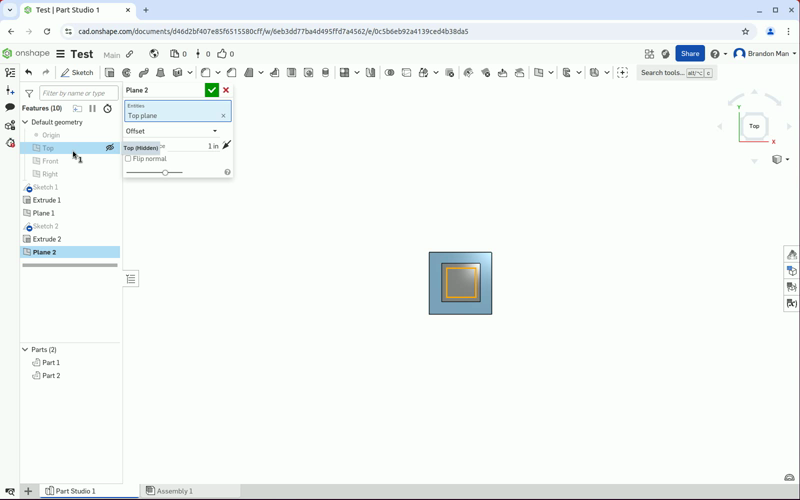
key(tab, 2)
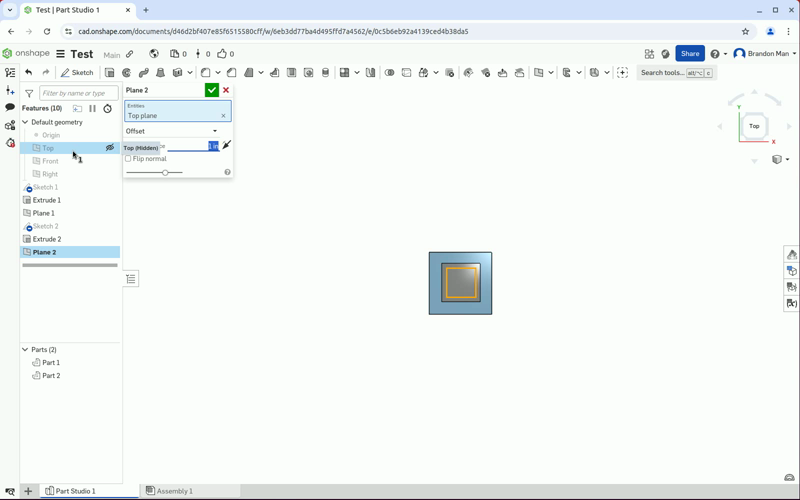
text(20.459)
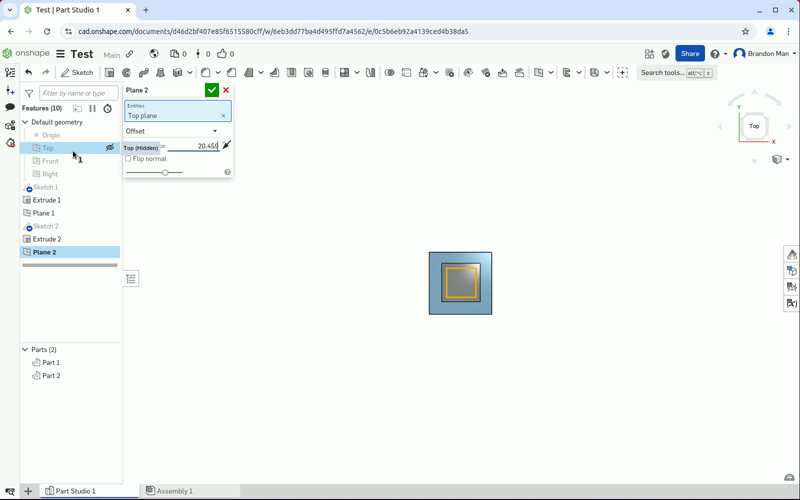
key(enter, 2)
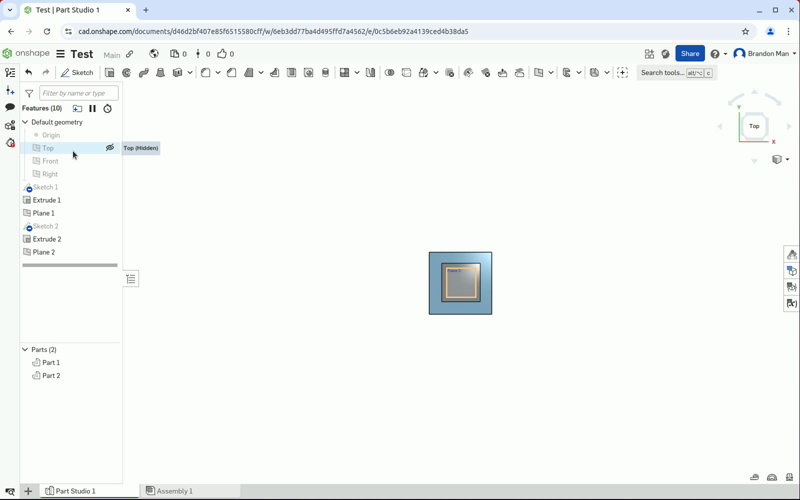
key(shift+s)
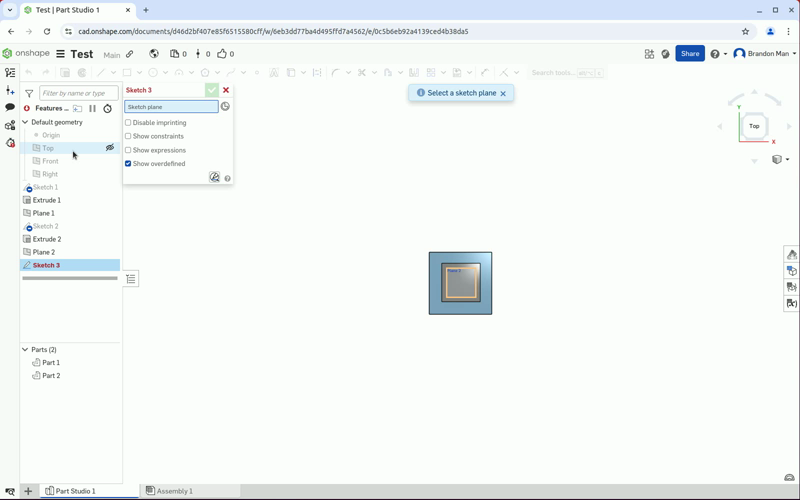
mouse_move(73, 254)
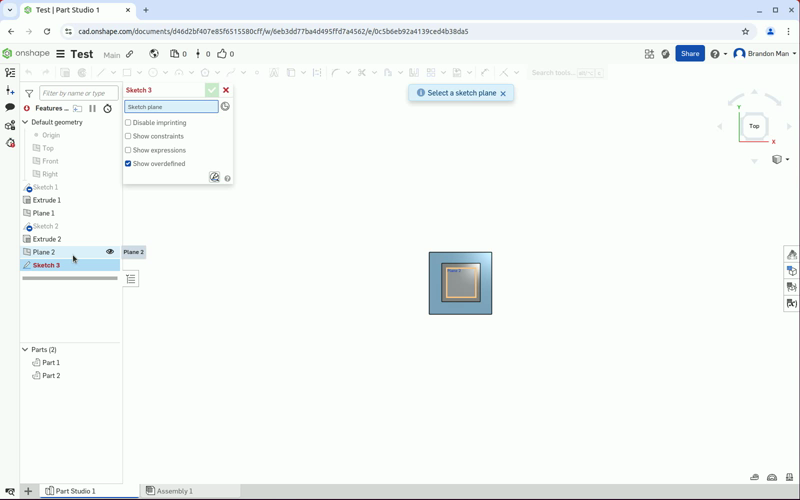
click(73, 254)
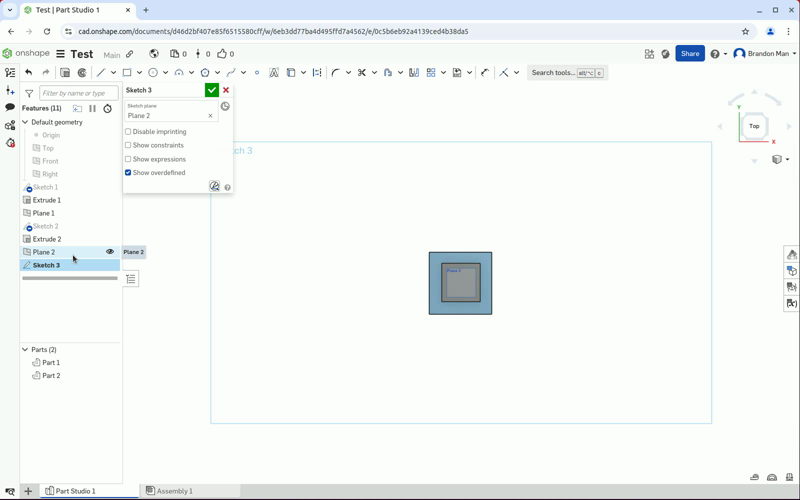
mouse_move(73, 352)
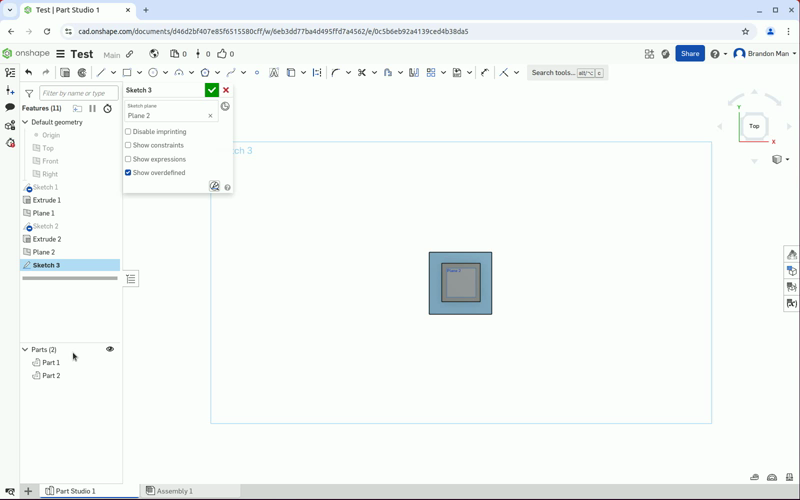
key(y)
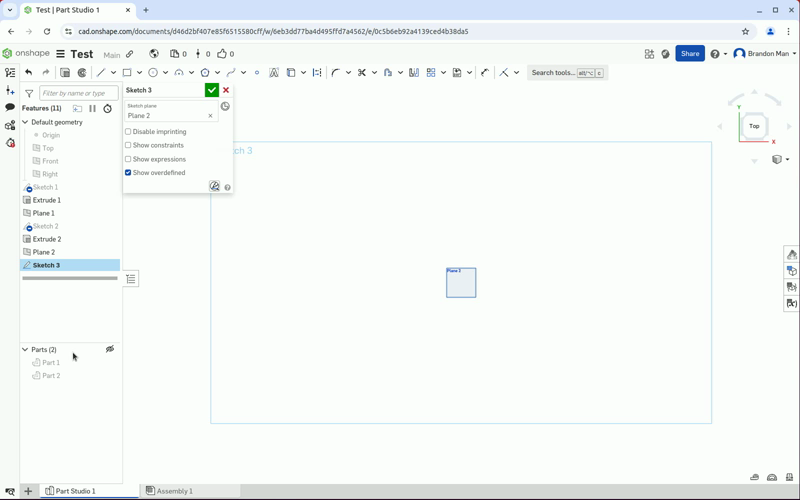
key(l)
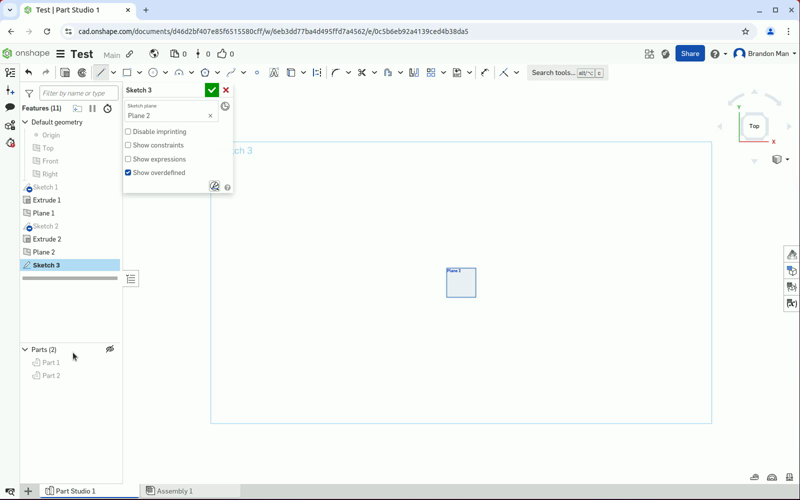
key_down(shift)
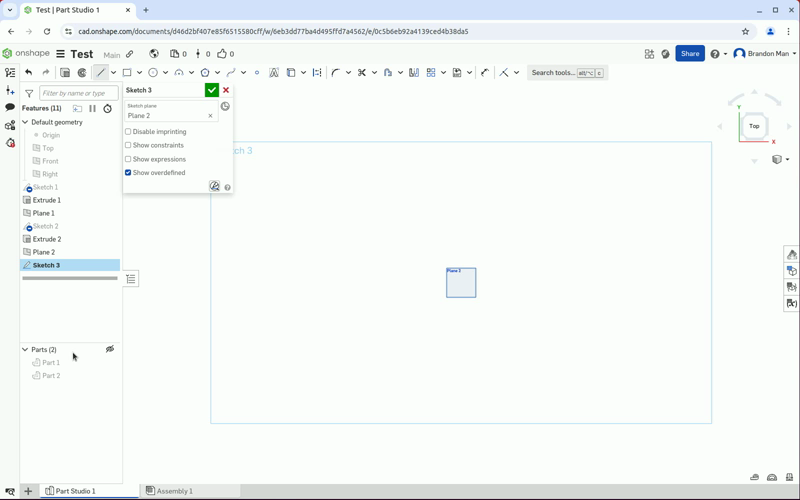
mouse_move(454, 288)
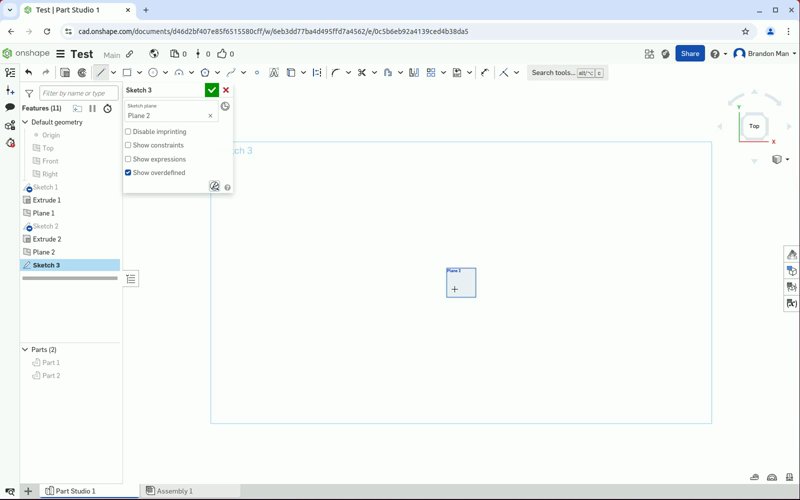
click(454, 288)
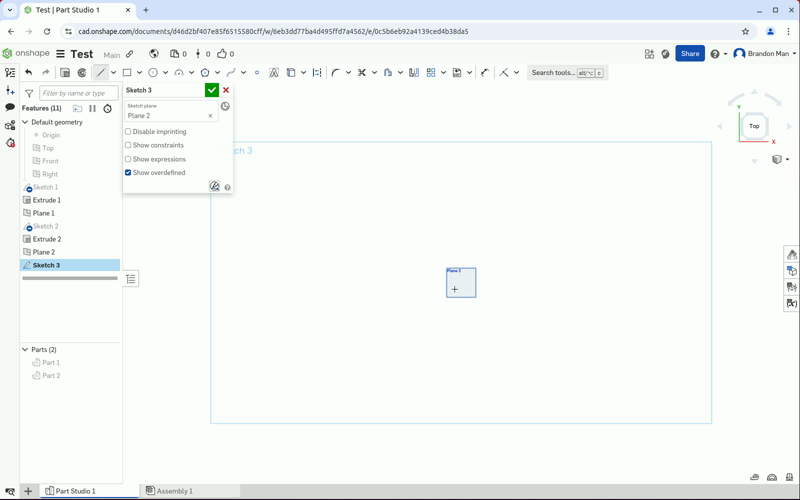
key_up(shift)
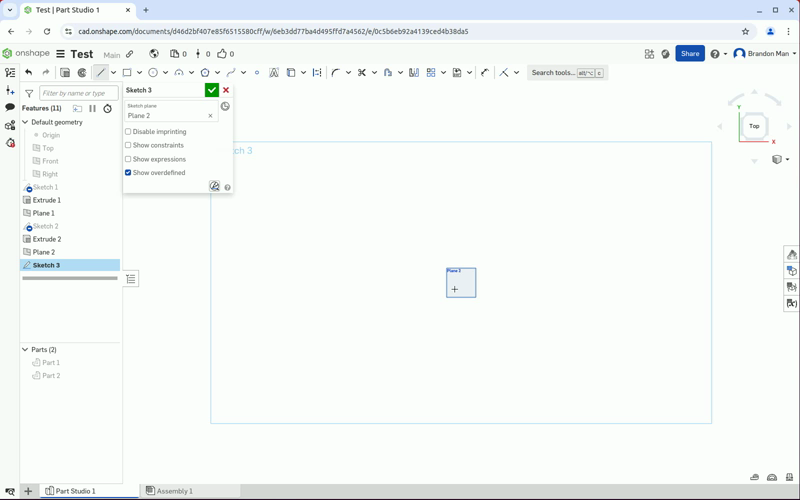
key_down(shift)
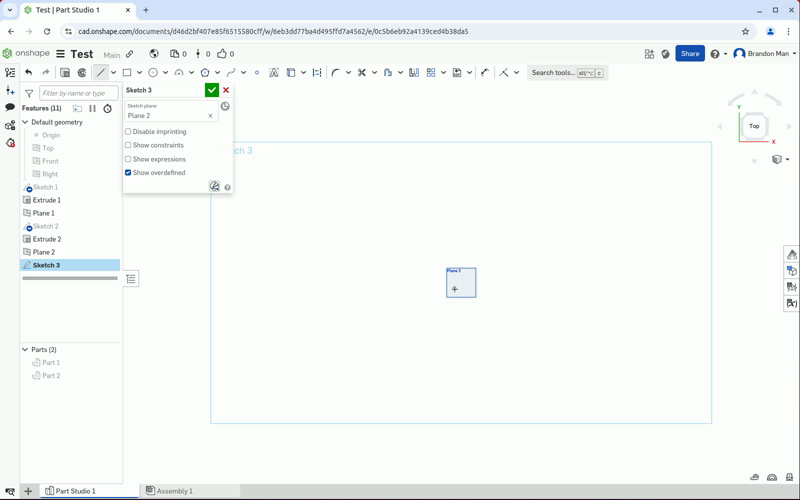
mouse_move(484, 288)
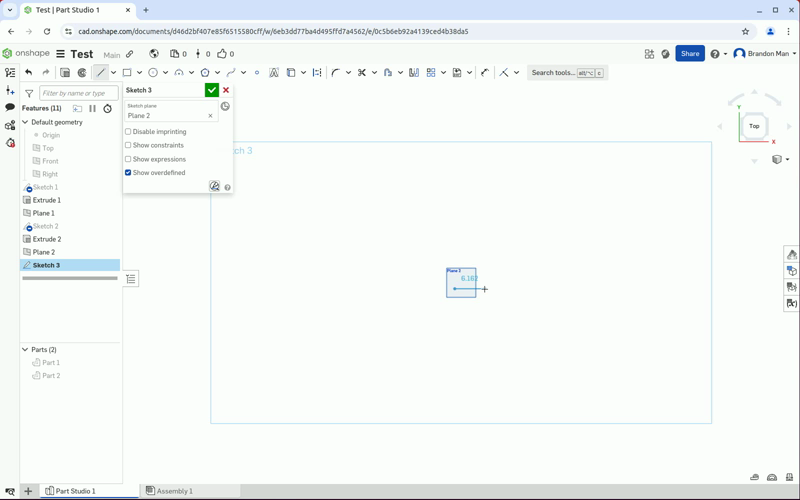
mouse_move(468, 288)
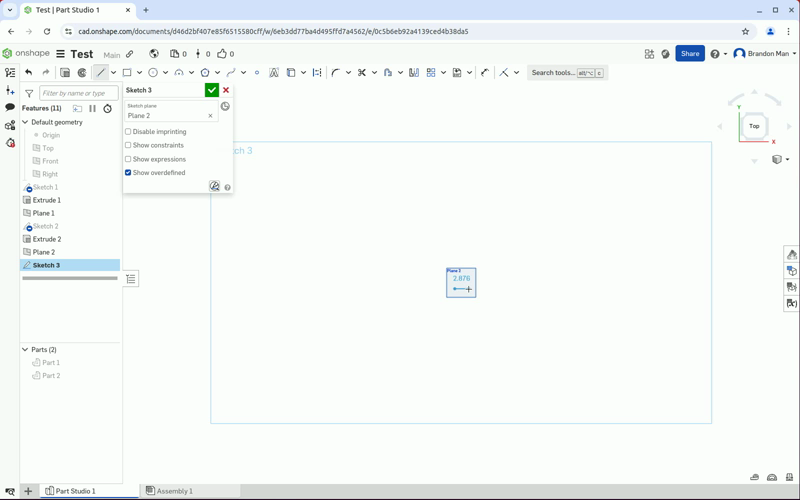
click(468, 288)
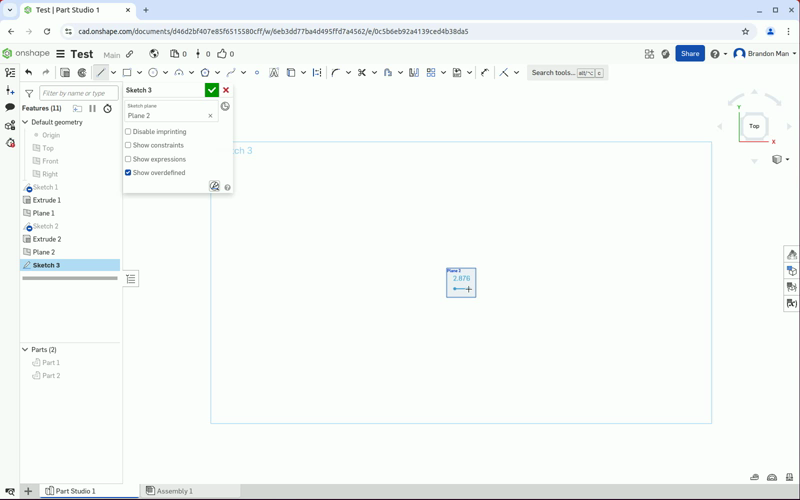
key_up(shift)
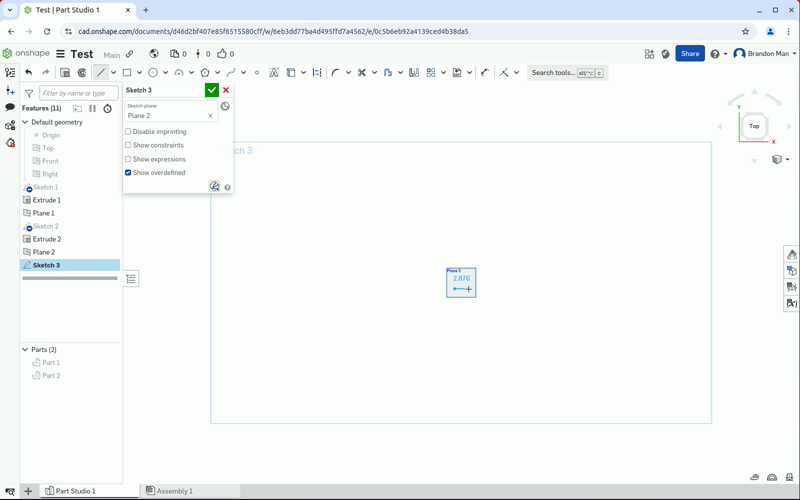
key_down(shift)
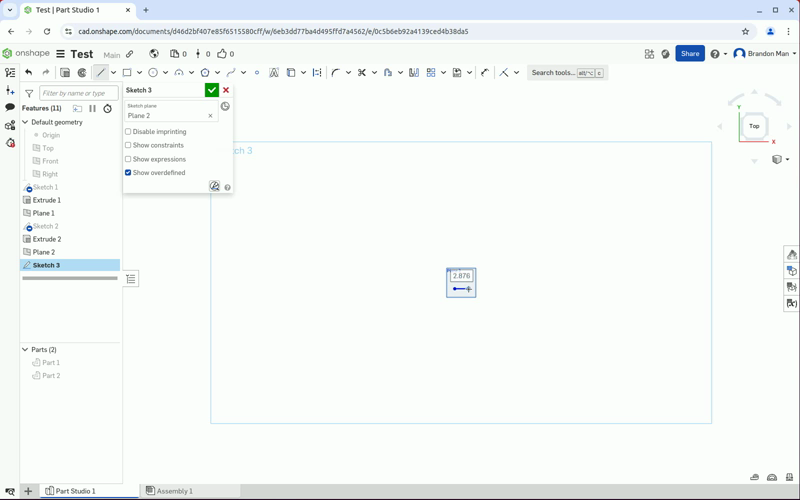
mouse_move(498, 288)
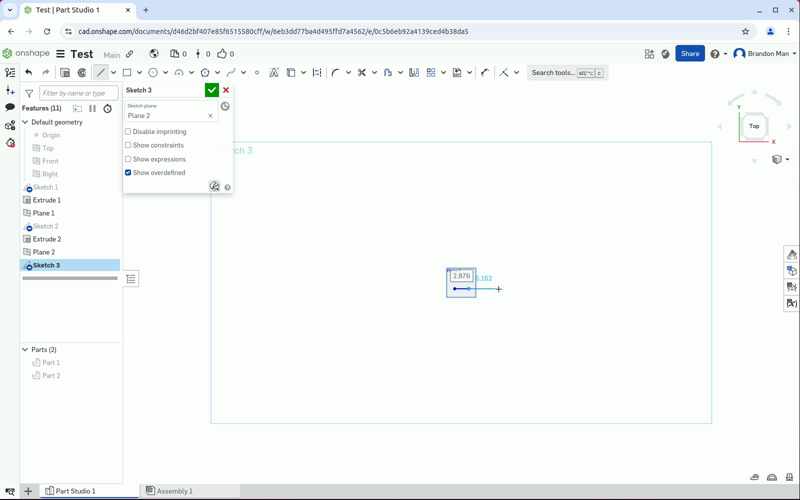
mouse_move(468, 274)
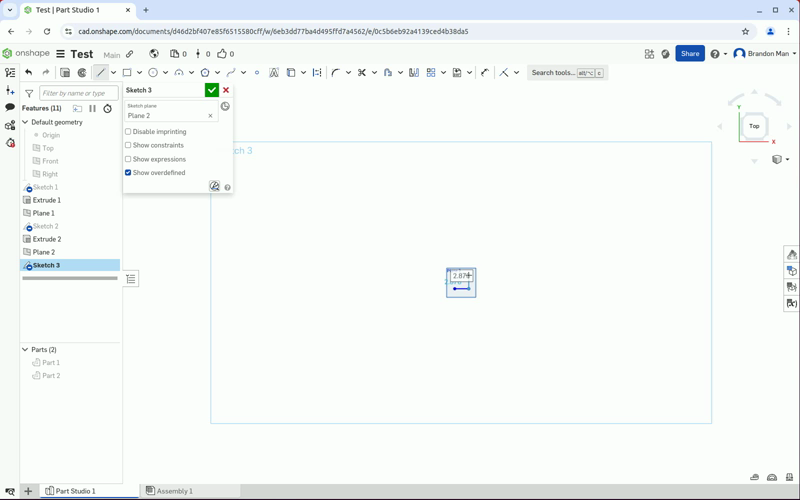
click(468, 274)
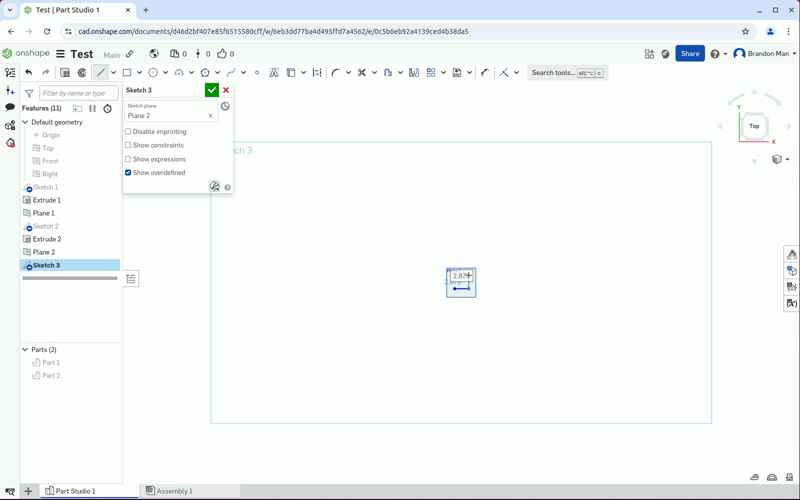
key_up(shift)
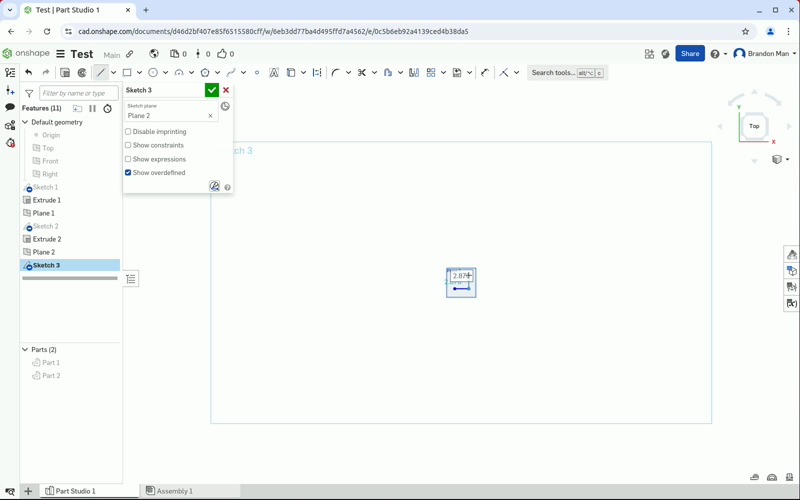
key_down(shift)
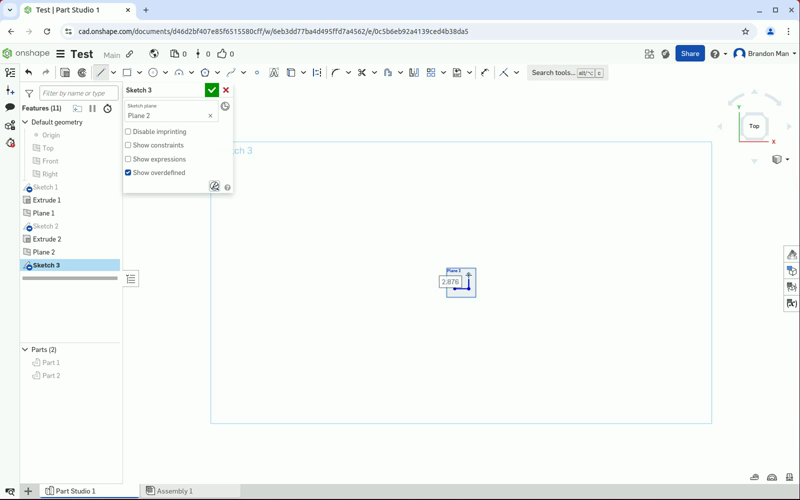
mouse_move(498, 274)
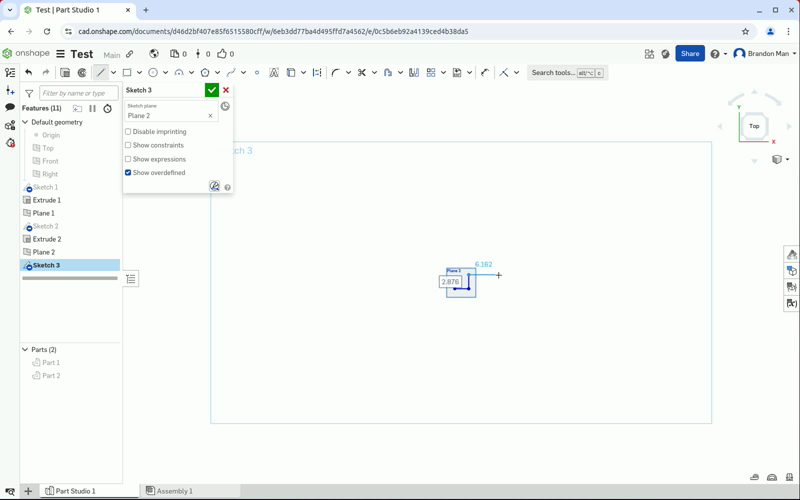
mouse_move(454, 274)
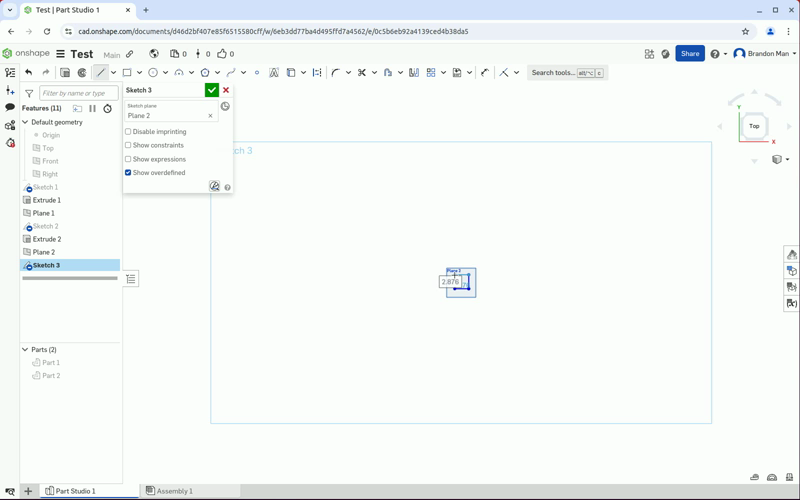
click(454, 274)
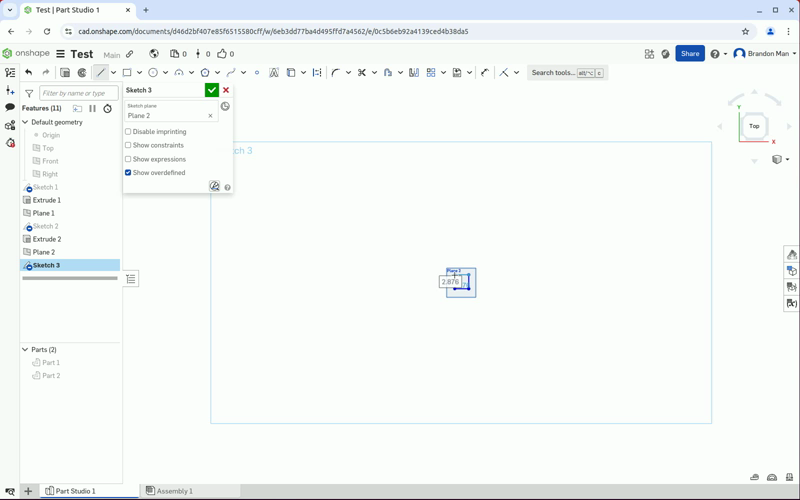
key_up(shift)
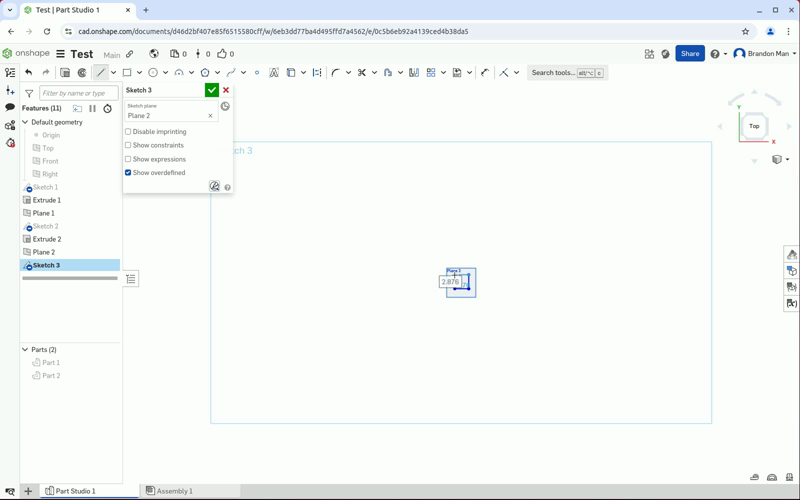
mouse_move(484, 274)
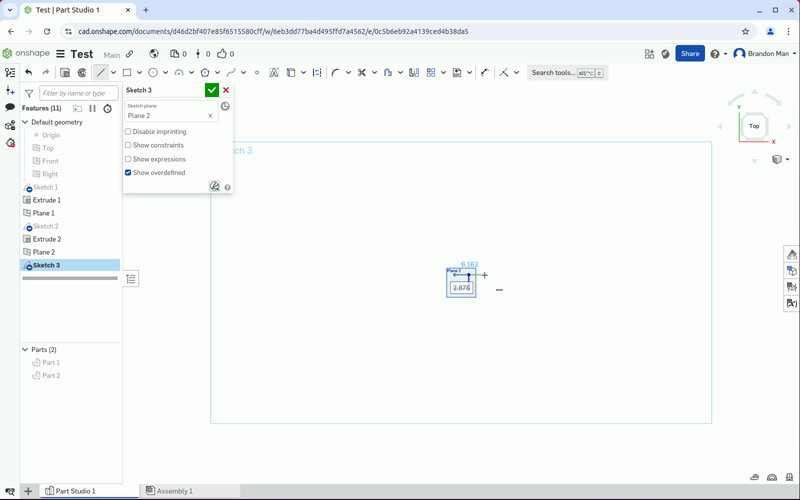
key_down(shift)
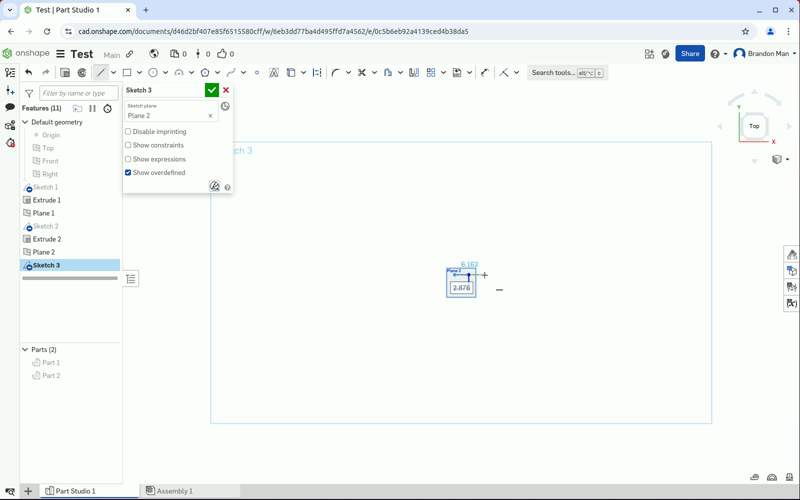
mouse_move(454, 288)
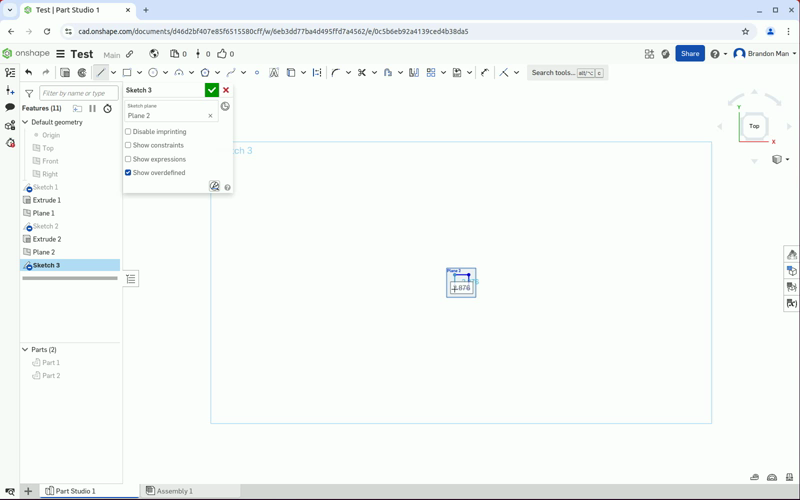
key_up(shift)
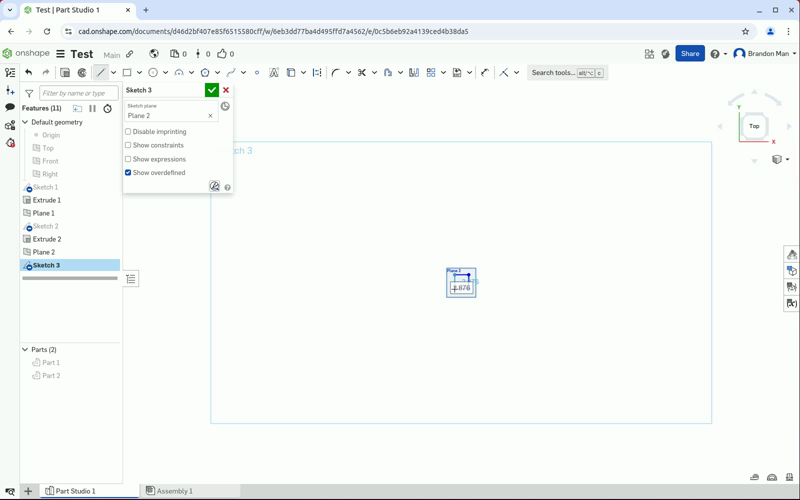
click(454, 288)
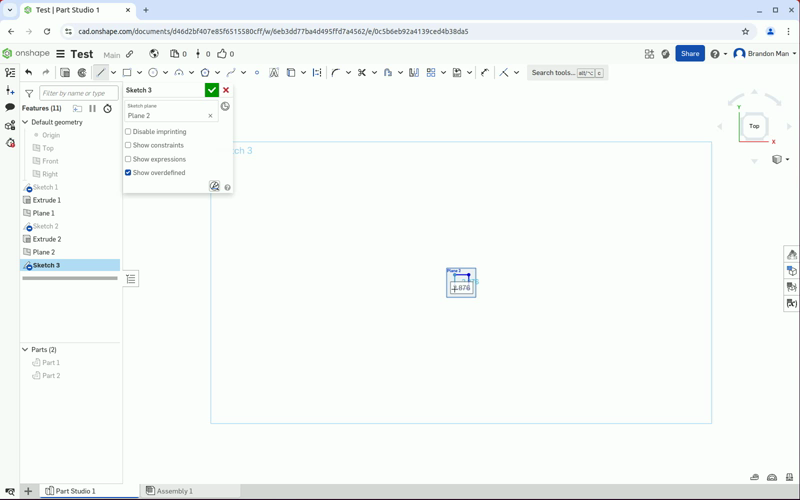
key(esc)
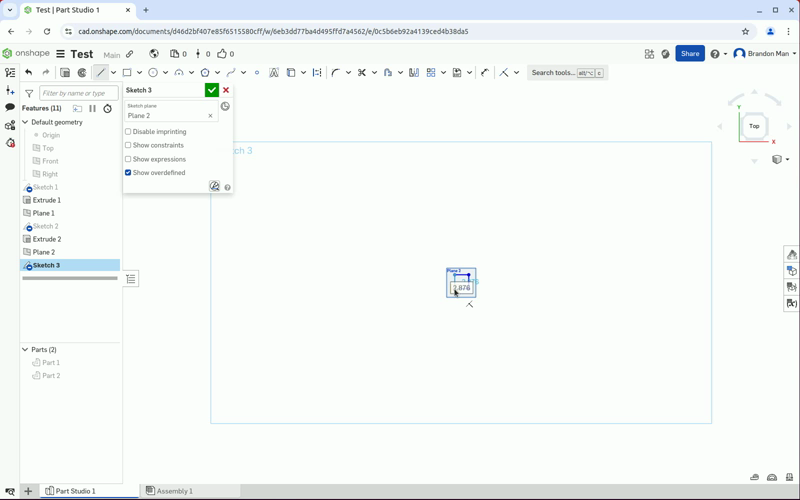
mouse_move(461, 280)
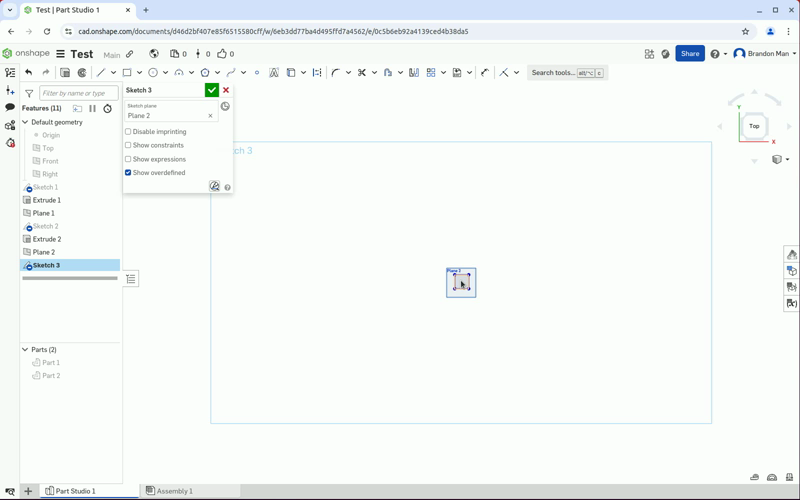
scroll(6)
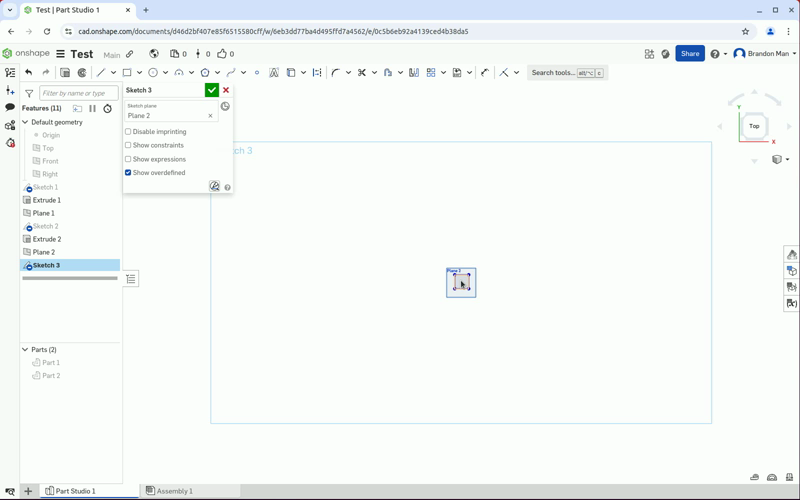
scroll(6)
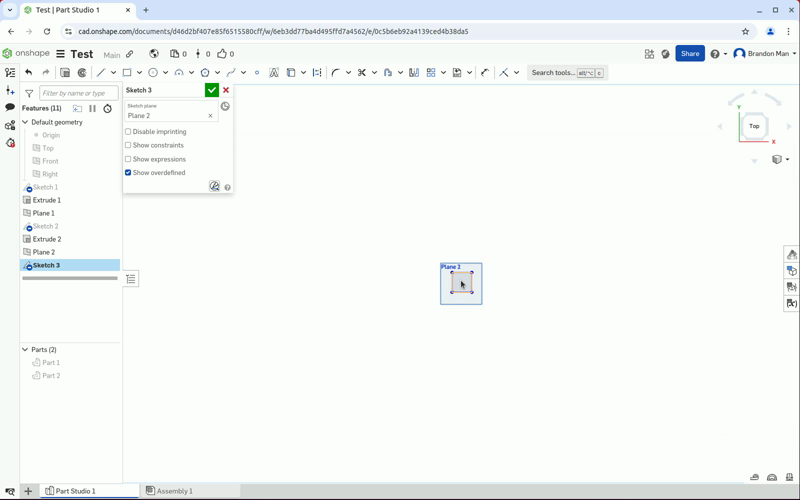
scroll(6)
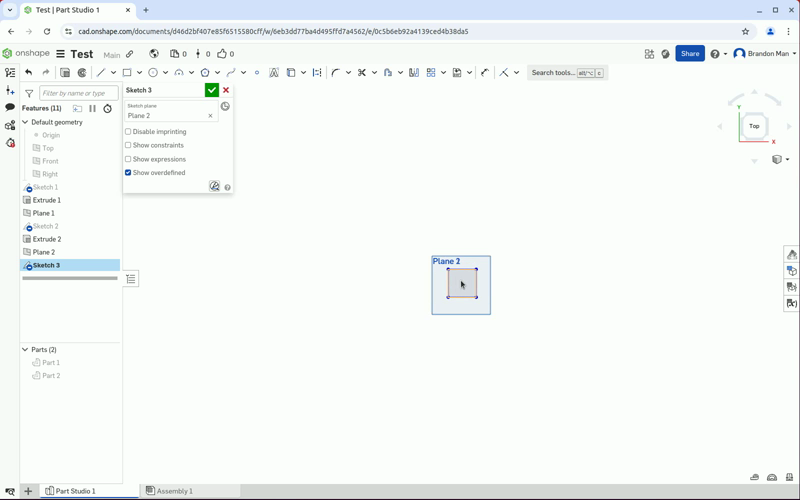
scroll(6)
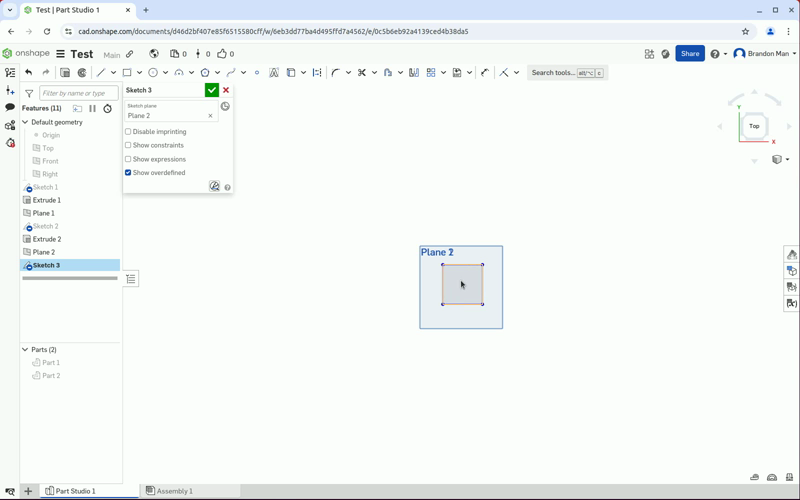
scroll(6)
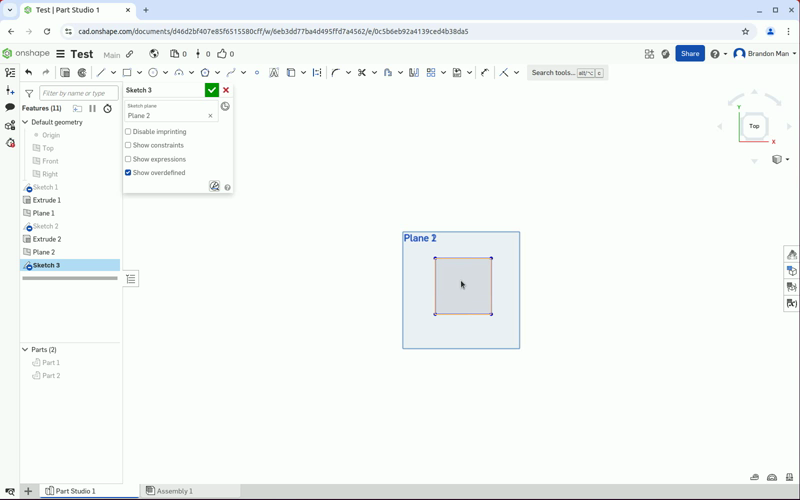
scroll(6)
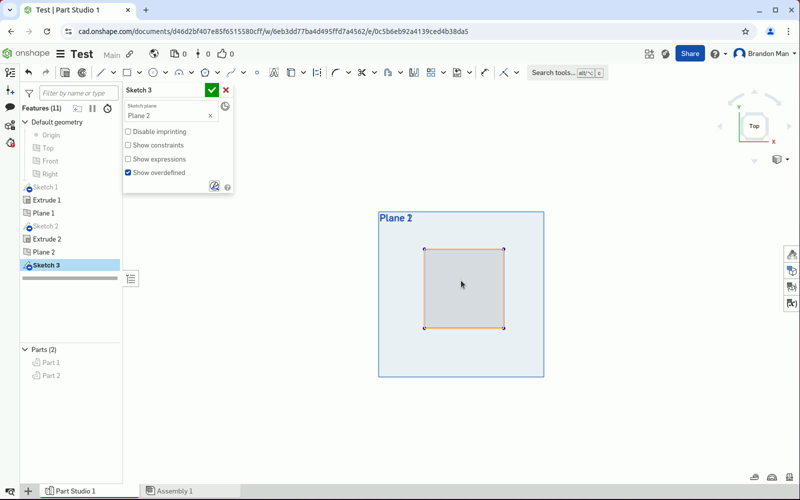
scroll(6)
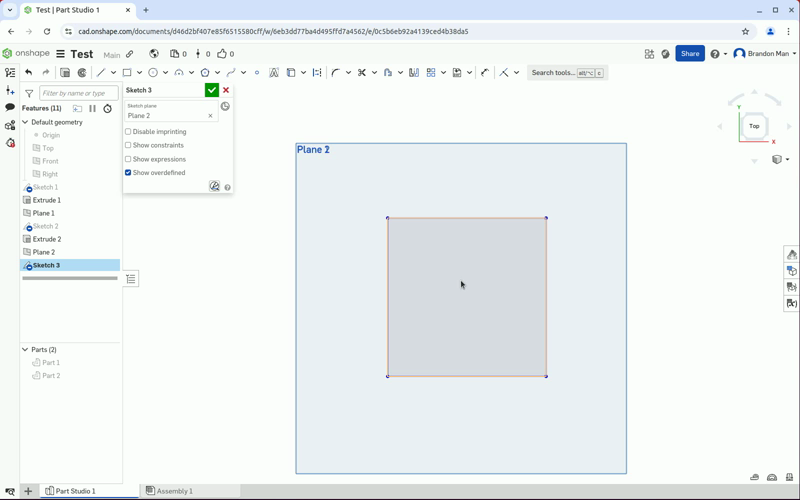
click(461, 280)
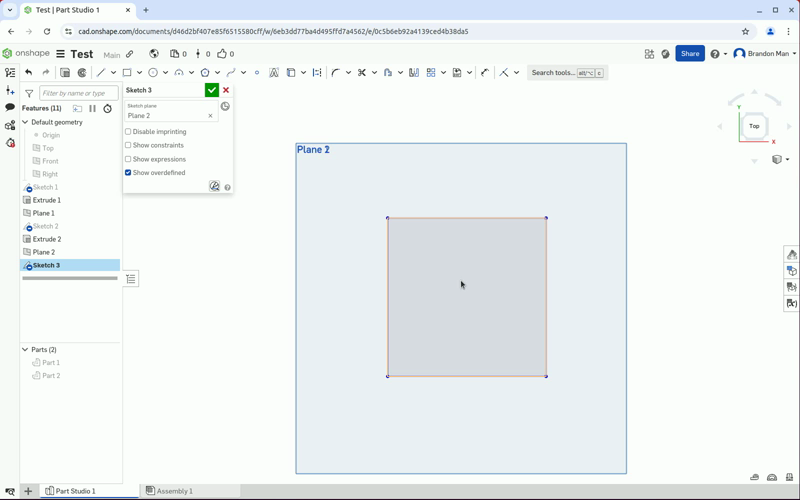
scroll(-6)
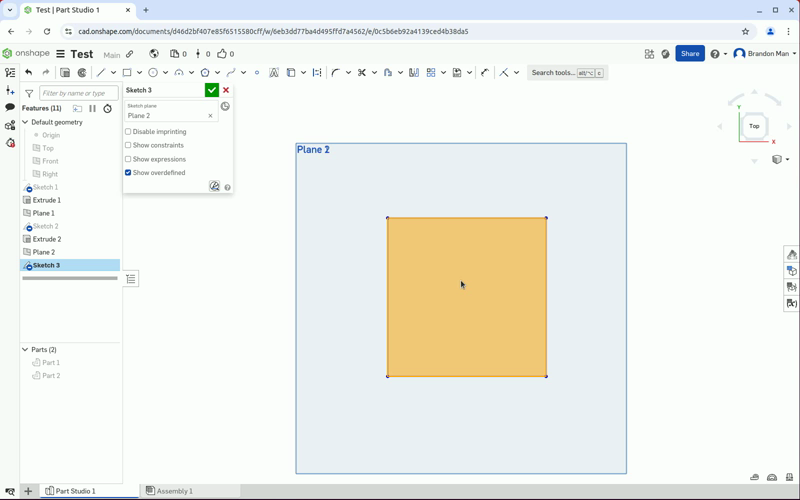
scroll(-6)
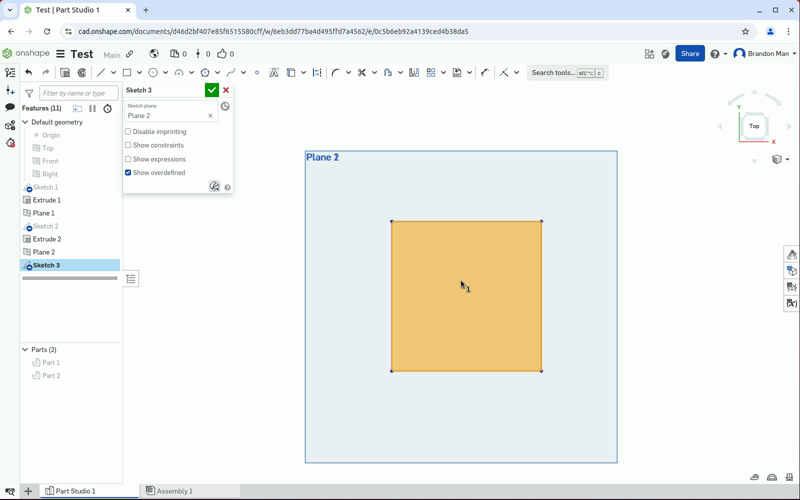
scroll(-6)
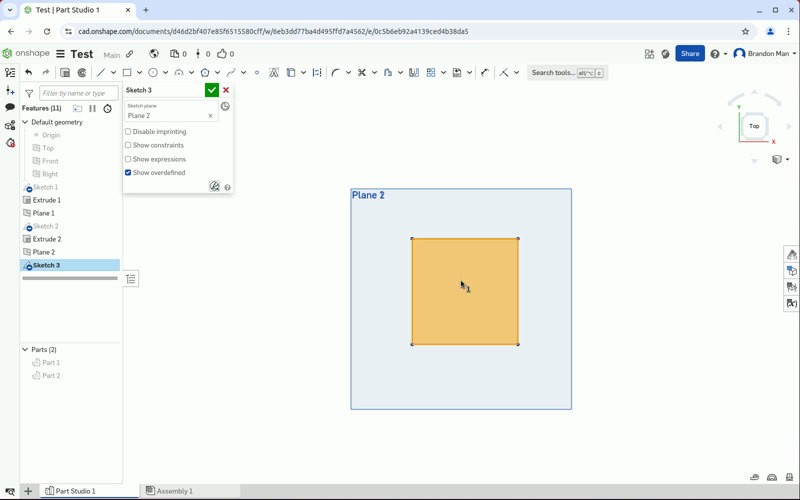
scroll(-6)
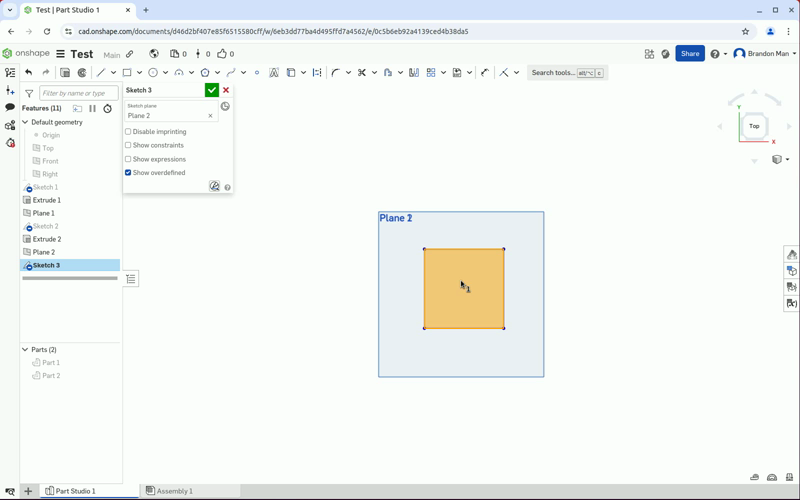
scroll(-6)
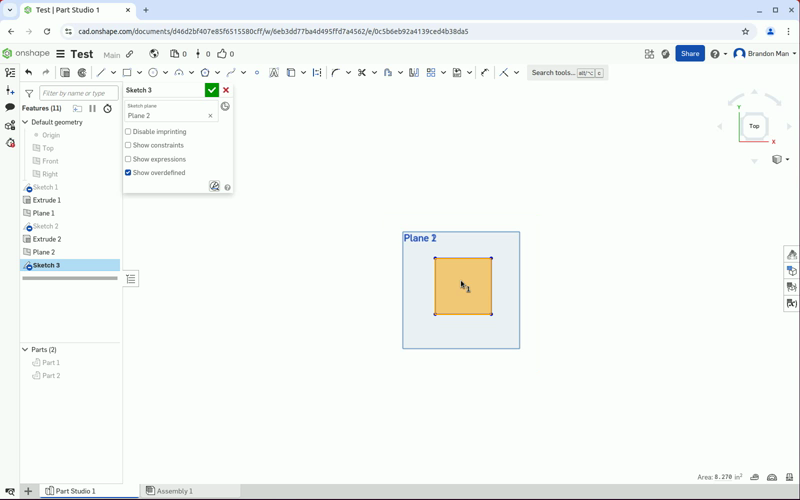
scroll(-6)
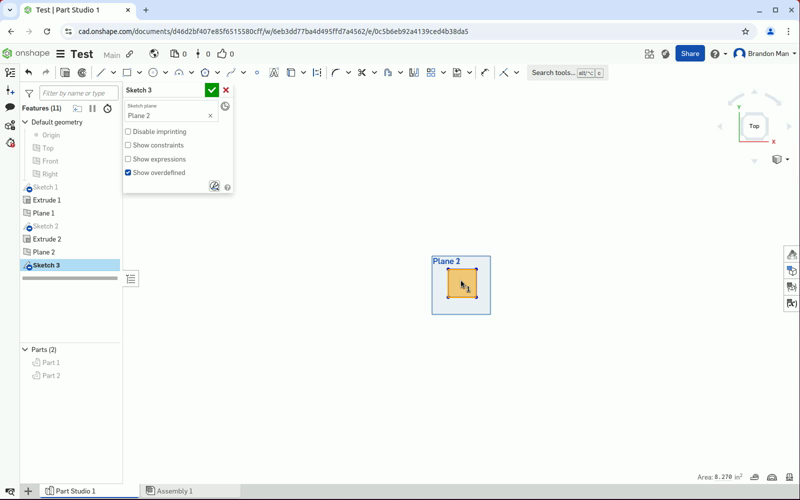
scroll(-6)
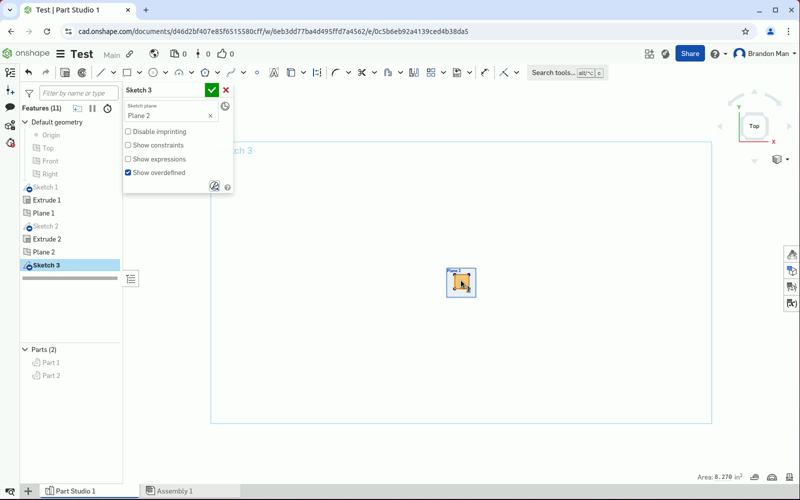
mouse_move(73, 352)
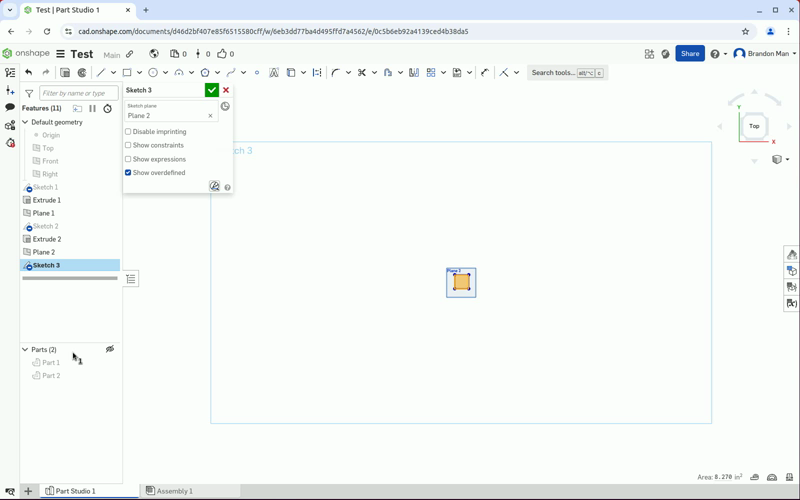
key(shift+y)
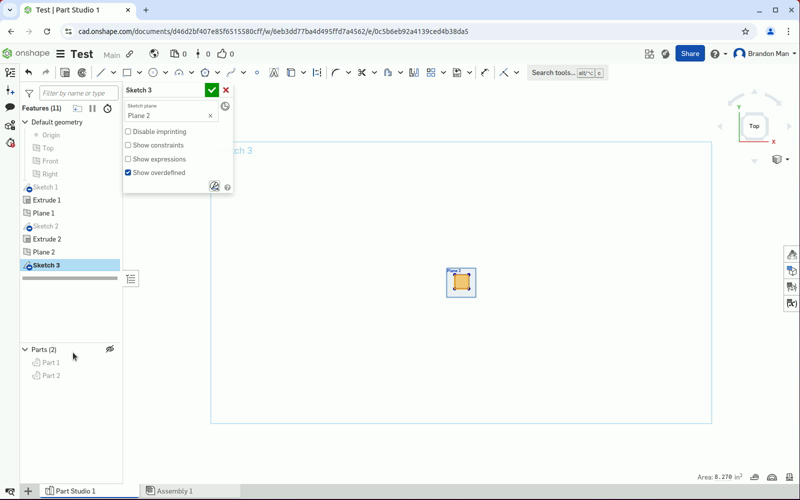
key(shift+e)
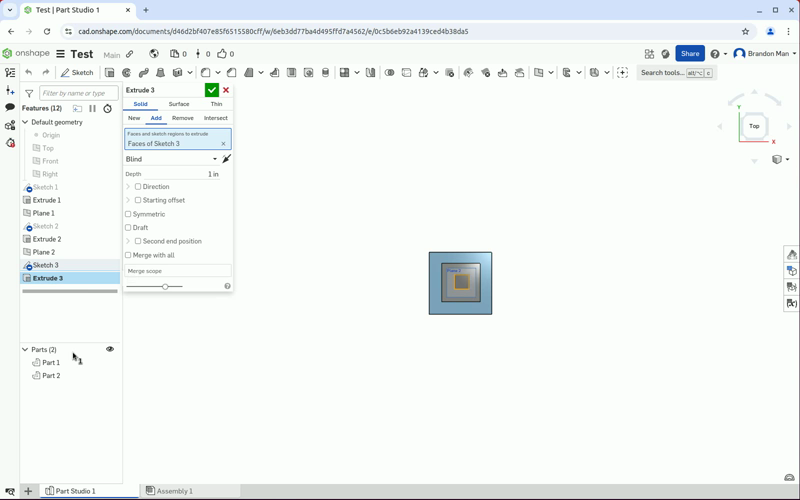
mouse_move(143, 106)
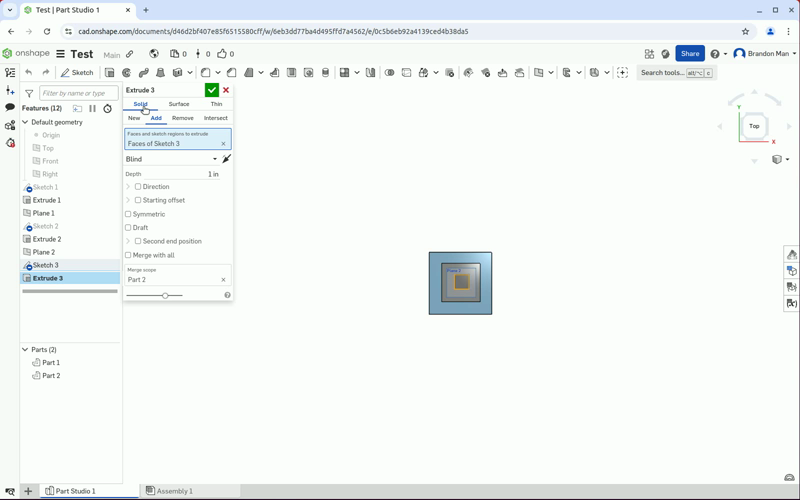
click(143, 106)
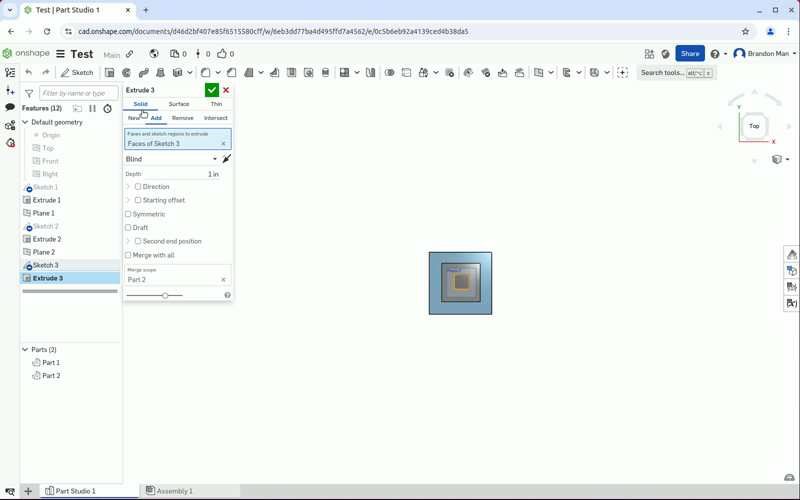
mouse_move(137, 120)
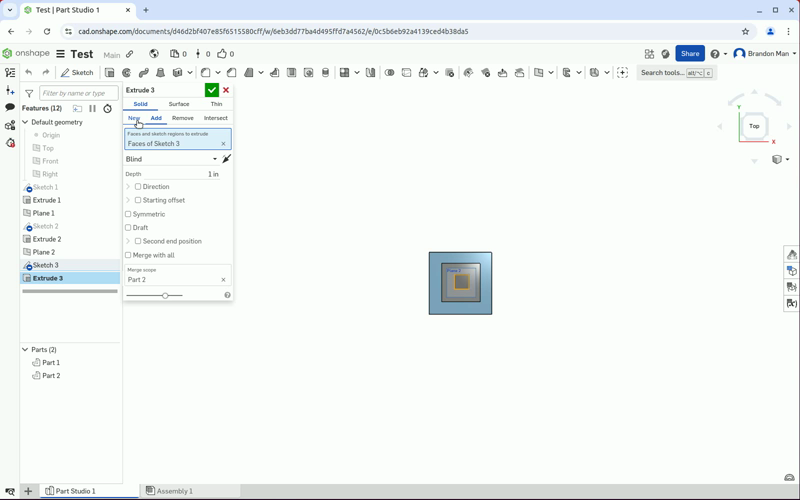
click(137, 120)
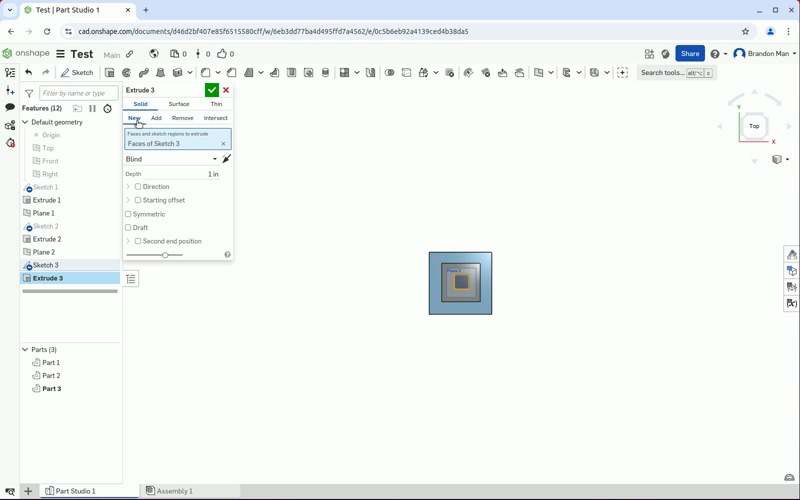
key(tab, 4)
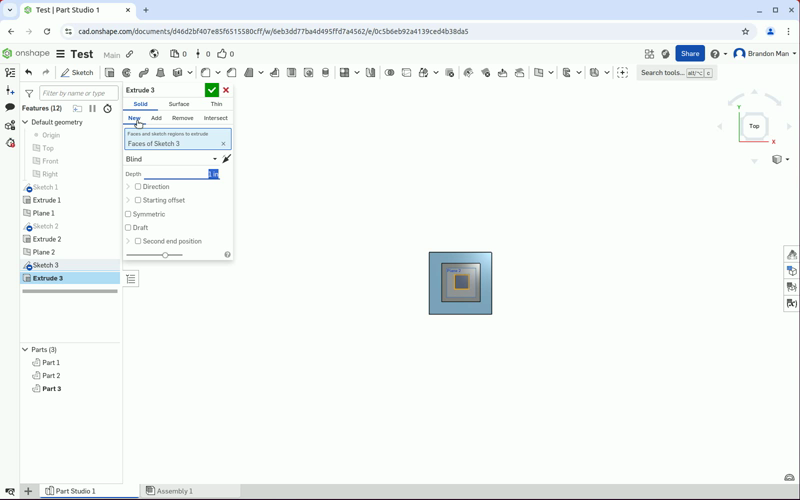
text(2.648)
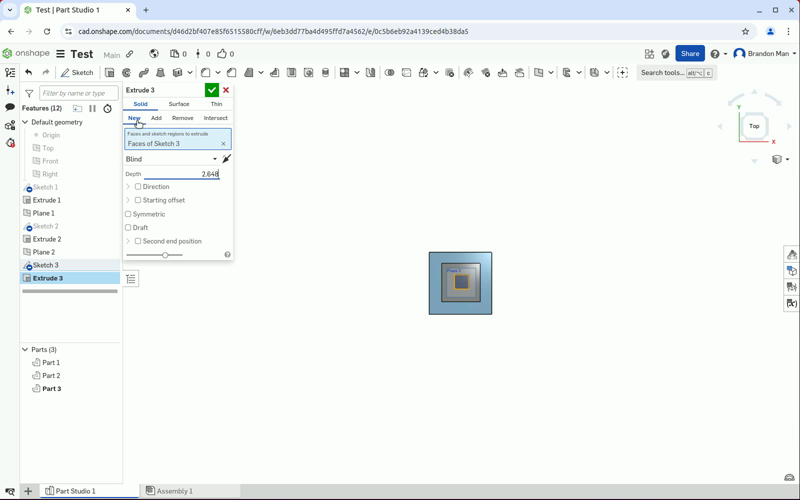
key(enter)
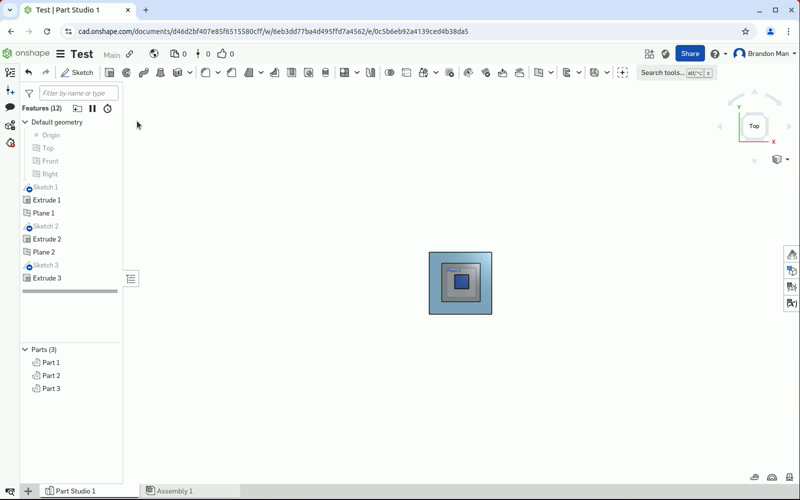
key(shift+h)
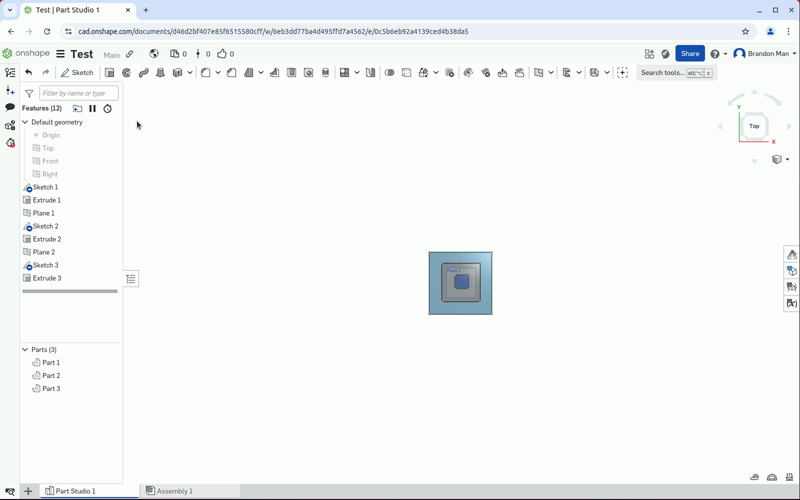
key(shift+h)
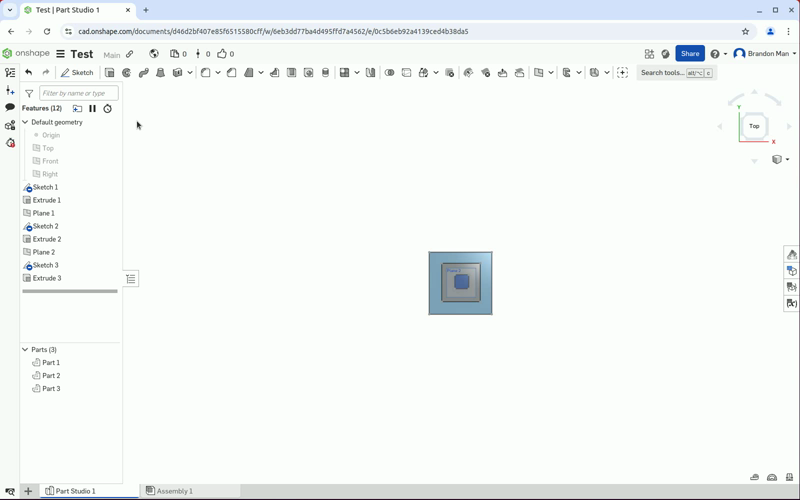
key(shift+7)
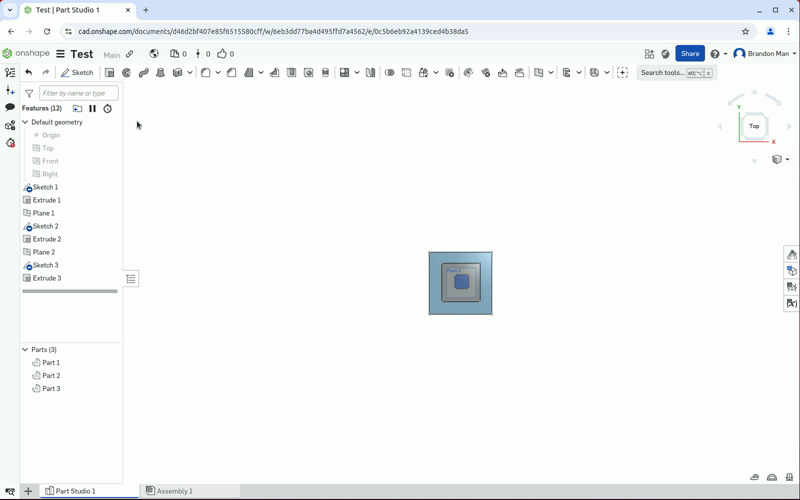
key(up, 3)
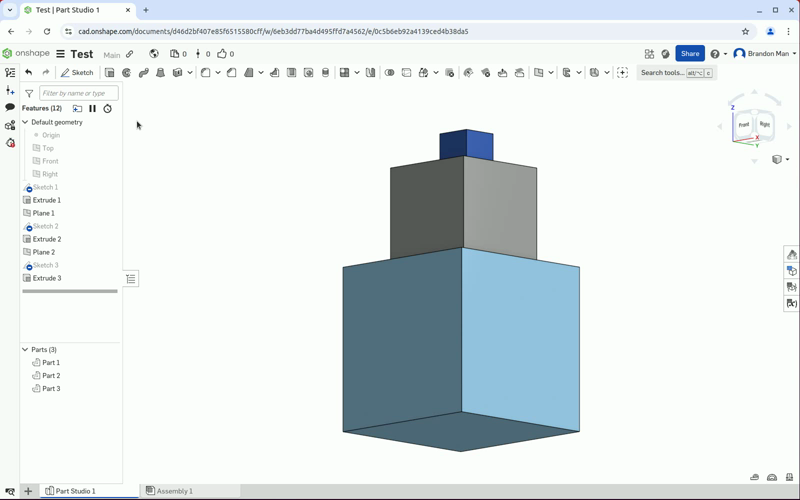
key(left, 3)
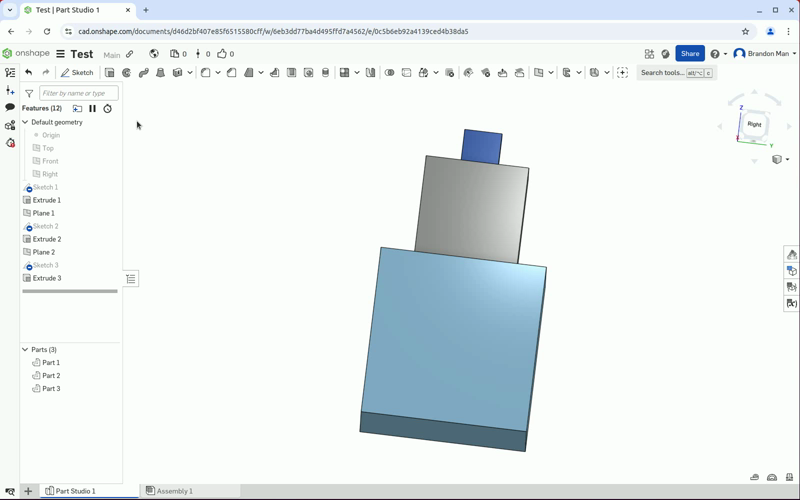
key(right, 3)
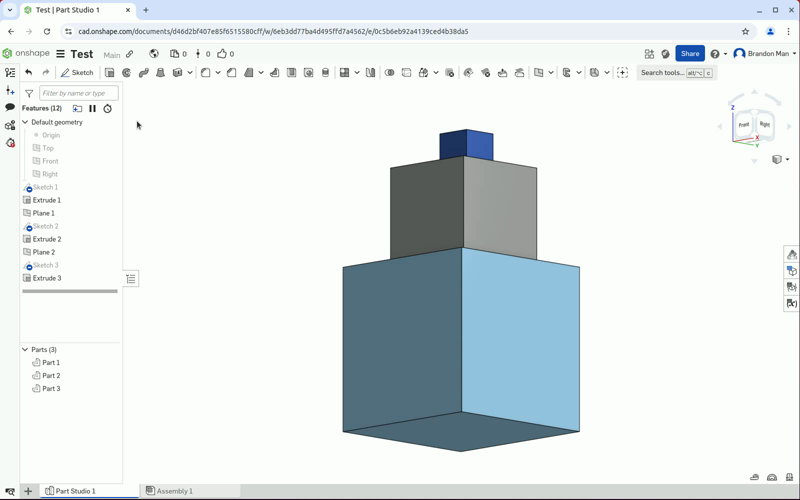
key(down, 3)
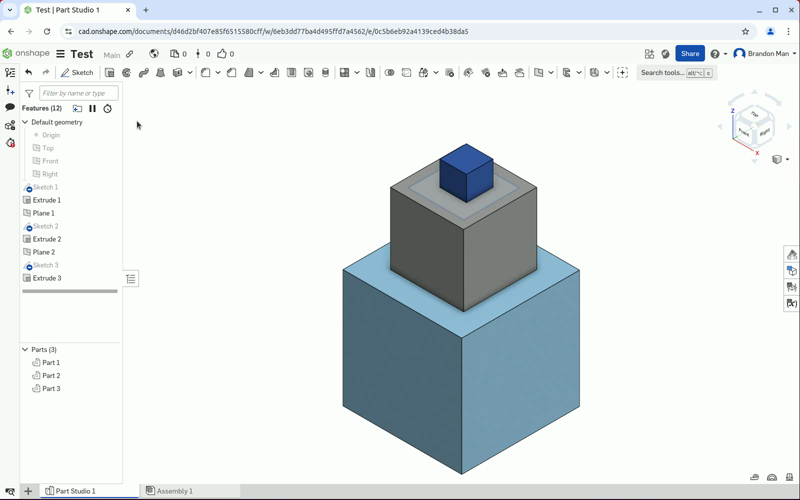
mouse_move(73, 189)
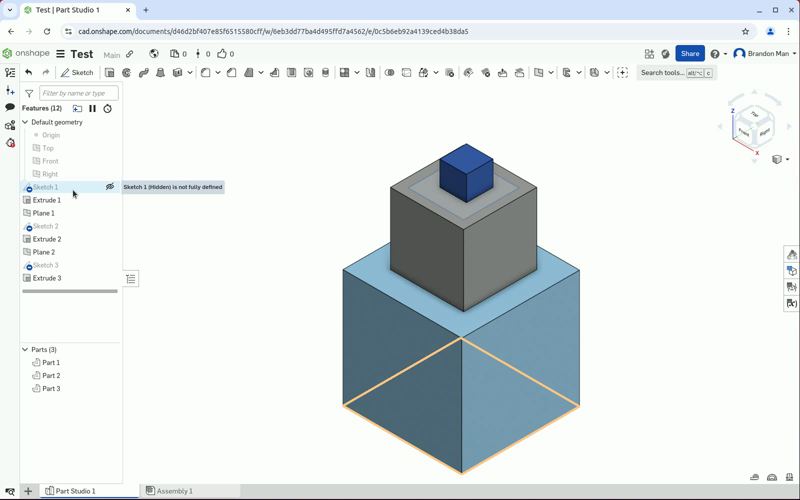
click(73, 189)